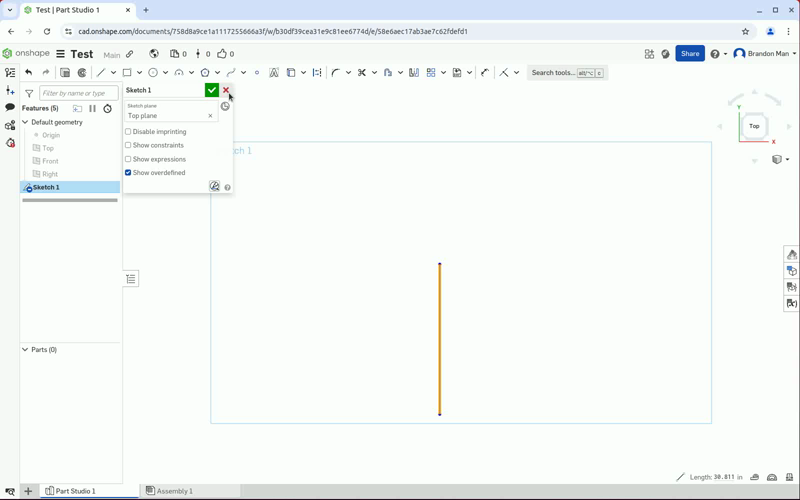
key(shift+h)
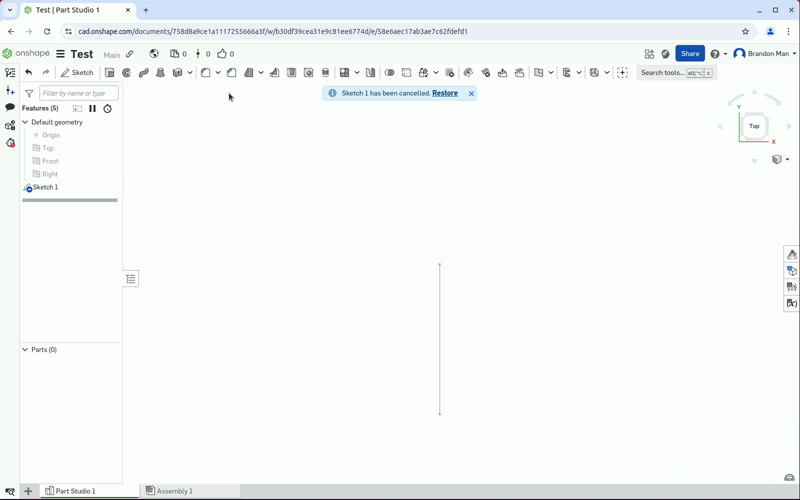
key(shift+s)
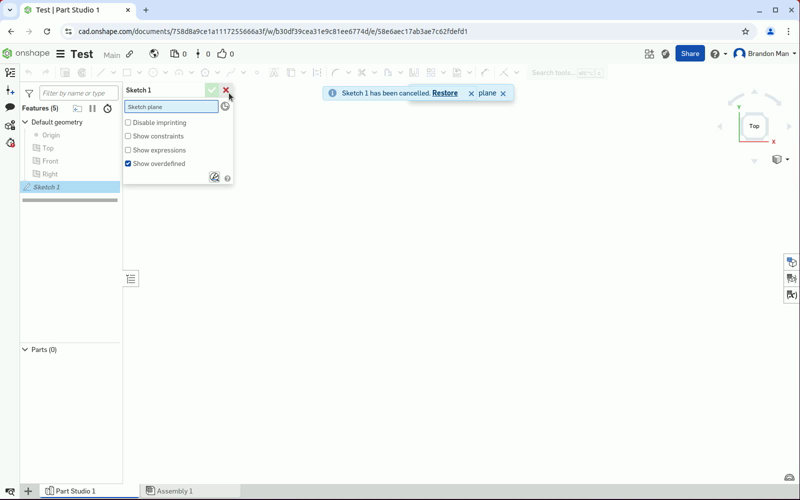
mouse_move(73, 150)
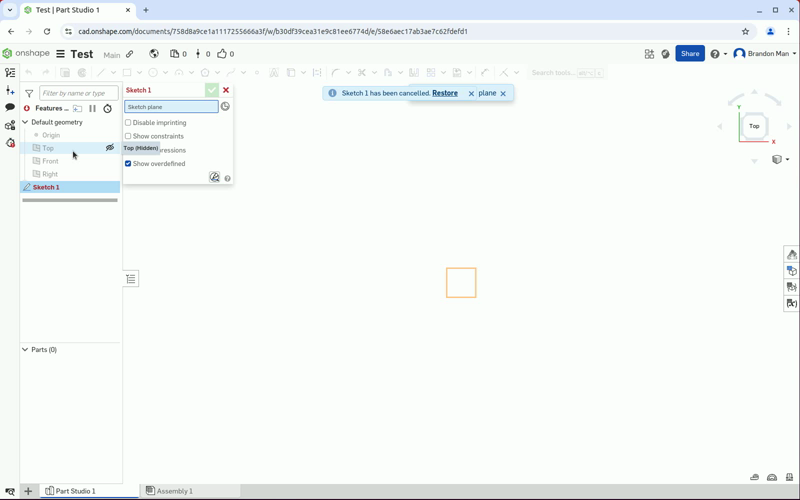
click(73, 150)
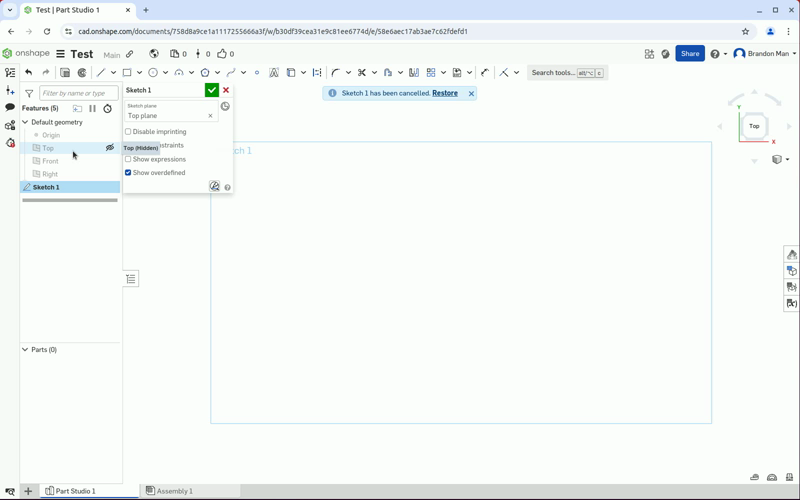
mouse_move(73, 352)
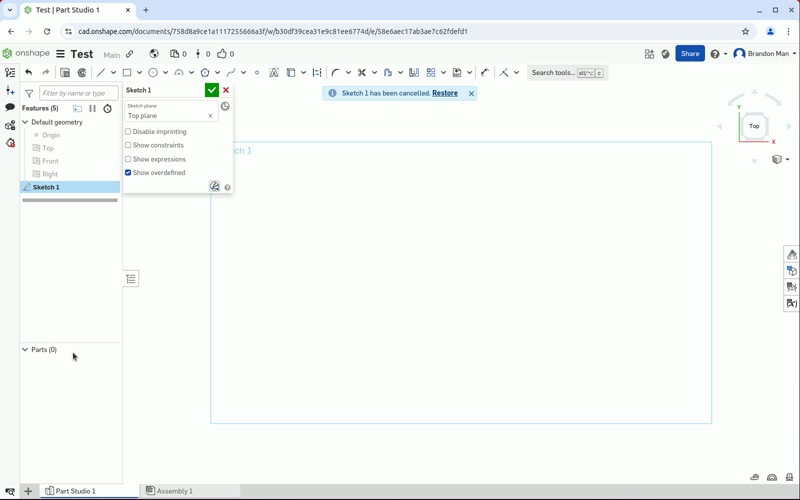
key(y)
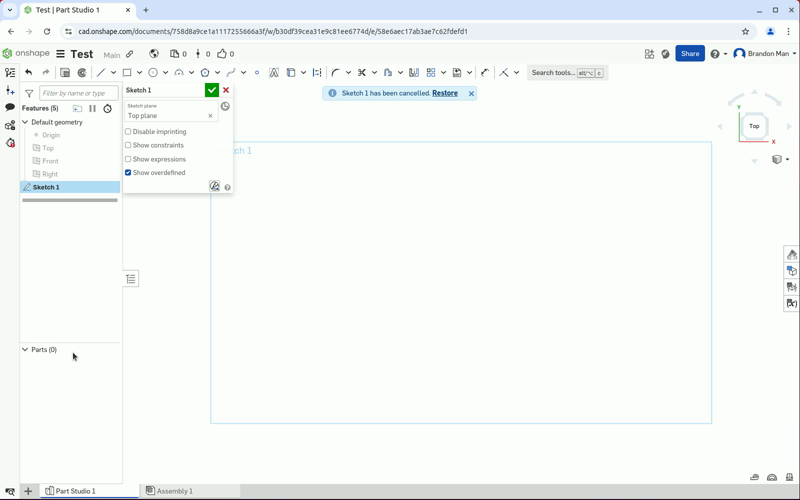
key(l)
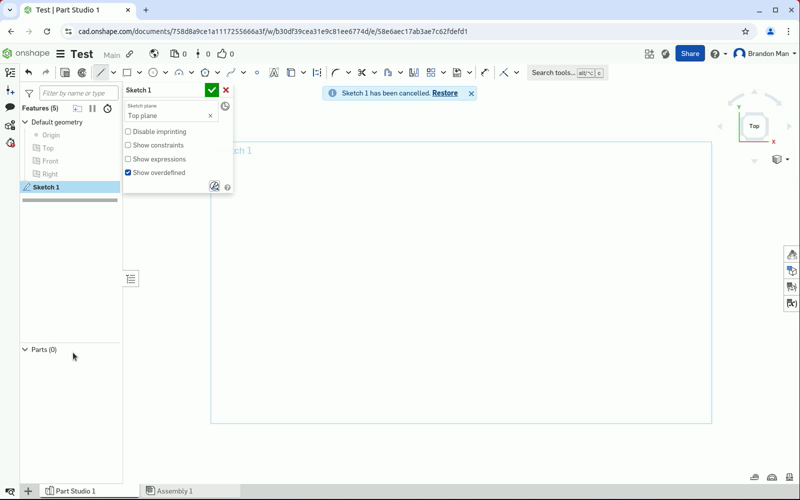
key_down(shift)
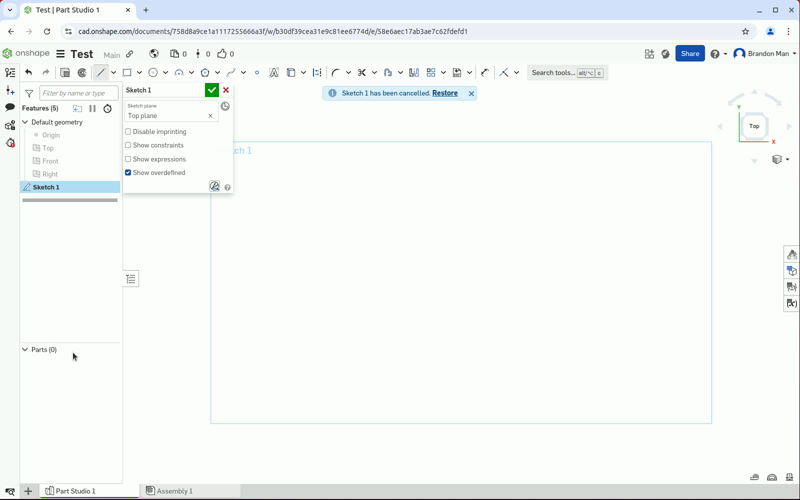
mouse_move(409, 334)
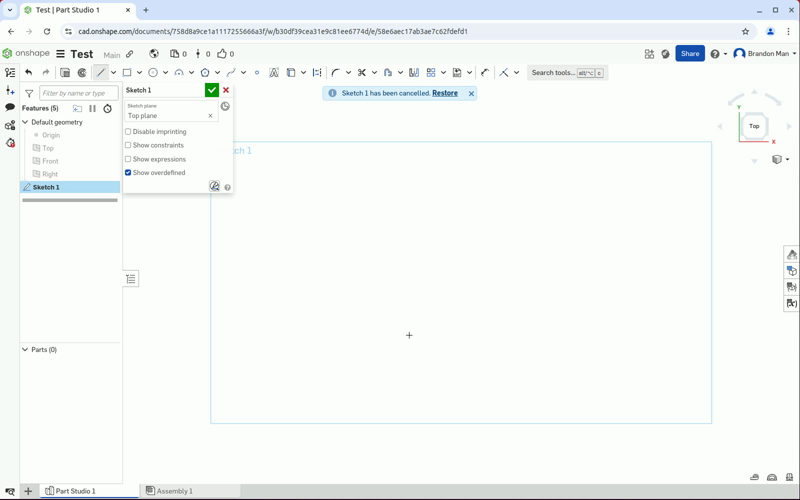
click(409, 334)
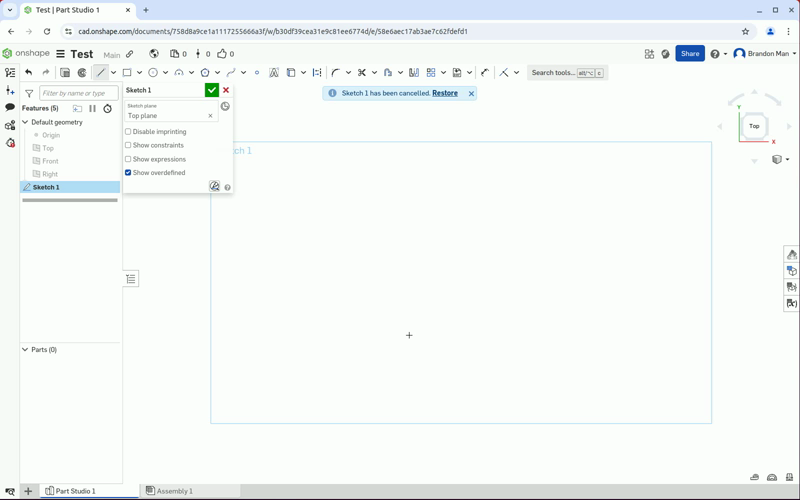
key_up(shift)
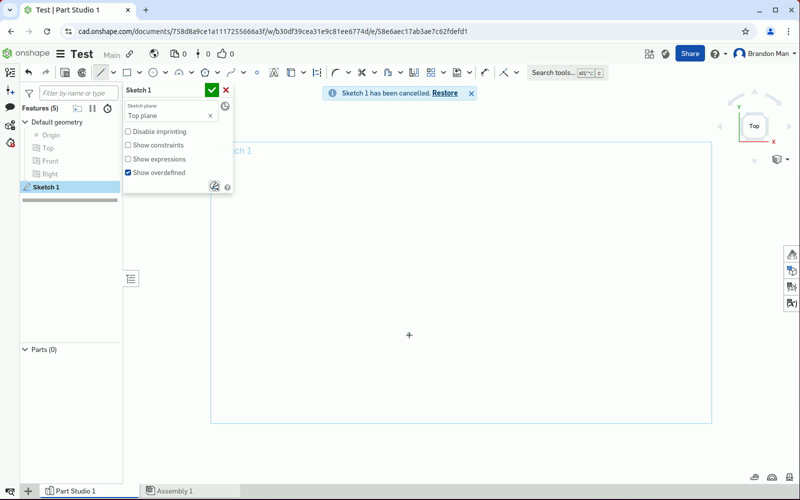
key_down(shift)
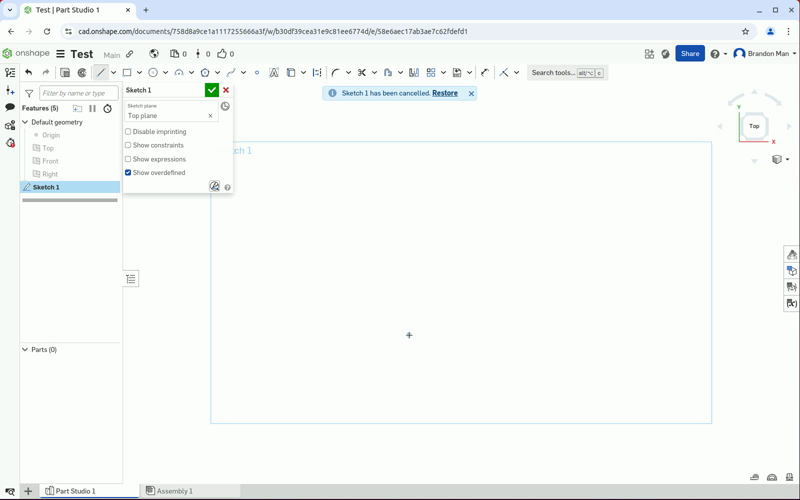
mouse_move(513, 334)
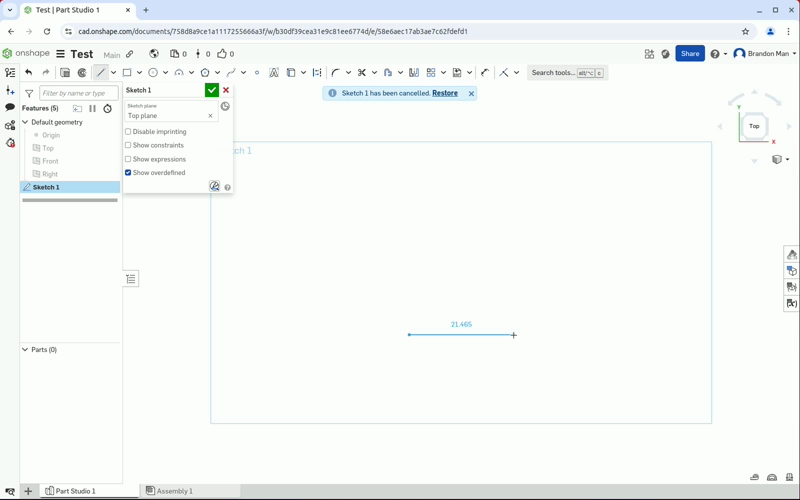
click(513, 334)
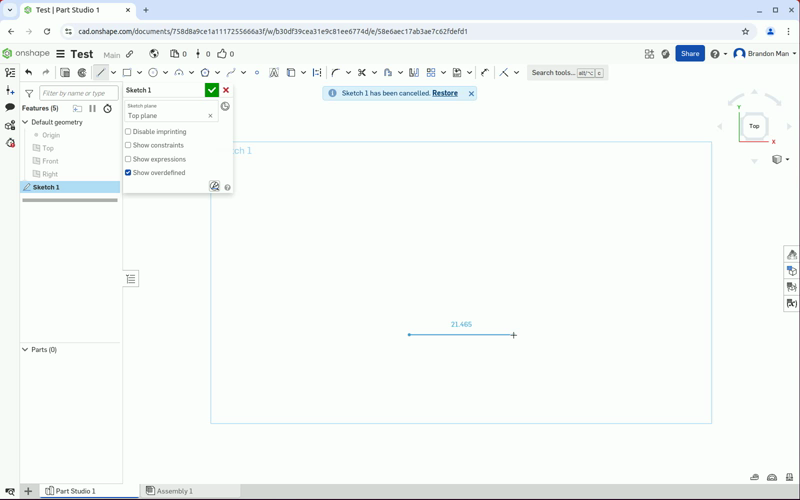
key_up(shift)
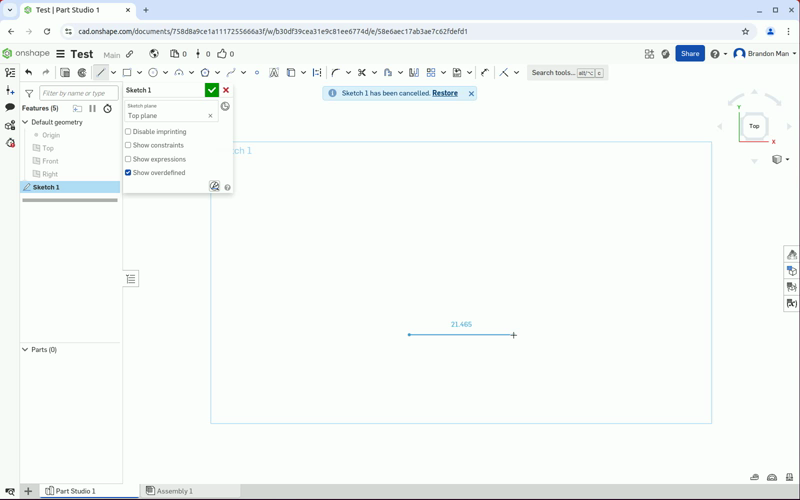
key_down(shift)
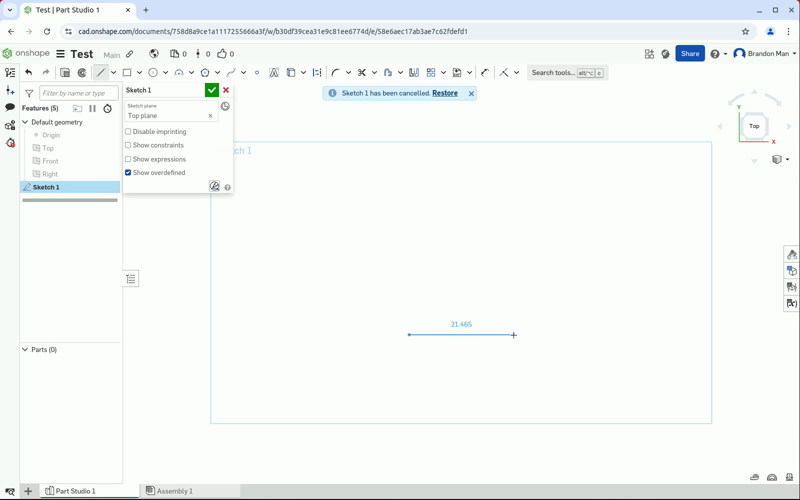
mouse_move(513, 230)
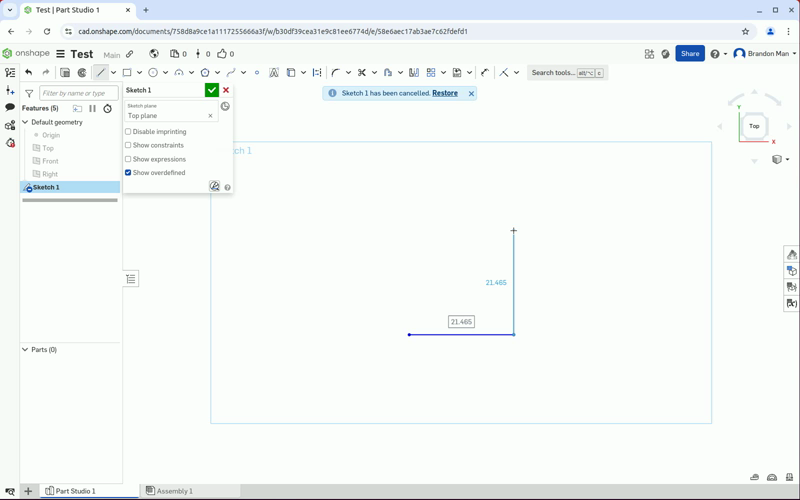
click(513, 230)
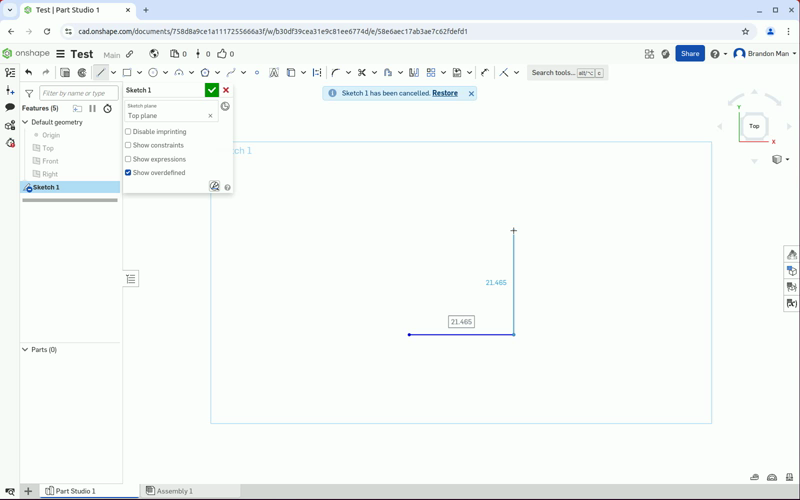
key_up(shift)
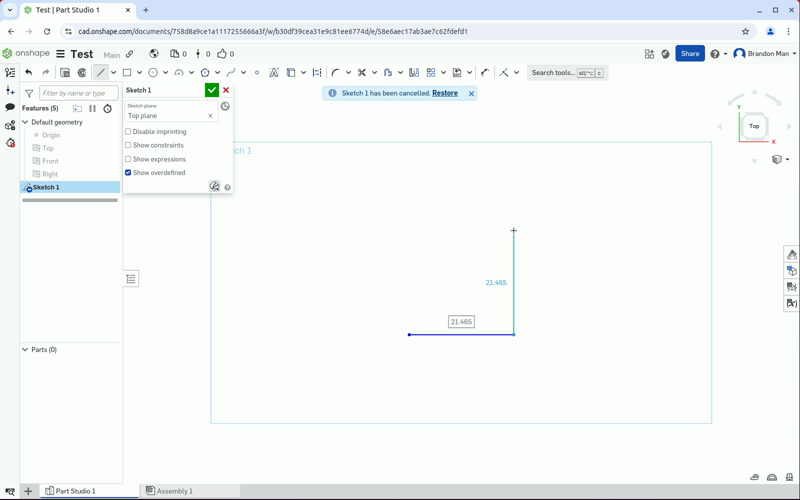
key_down(shift)
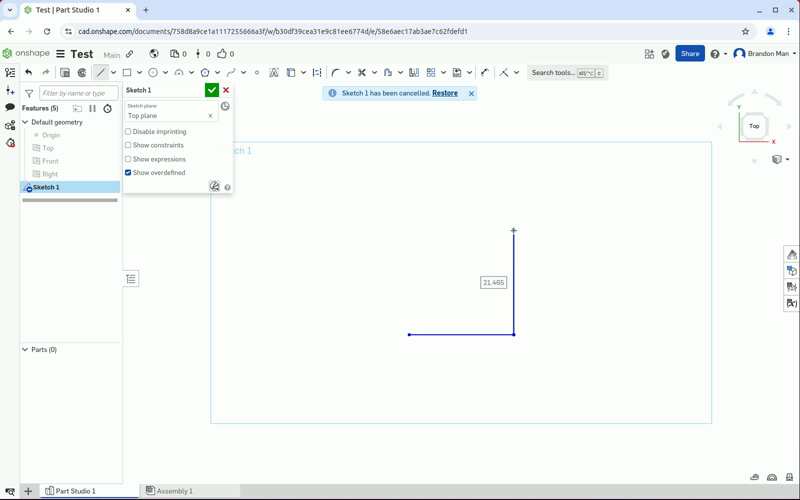
mouse_move(409, 230)
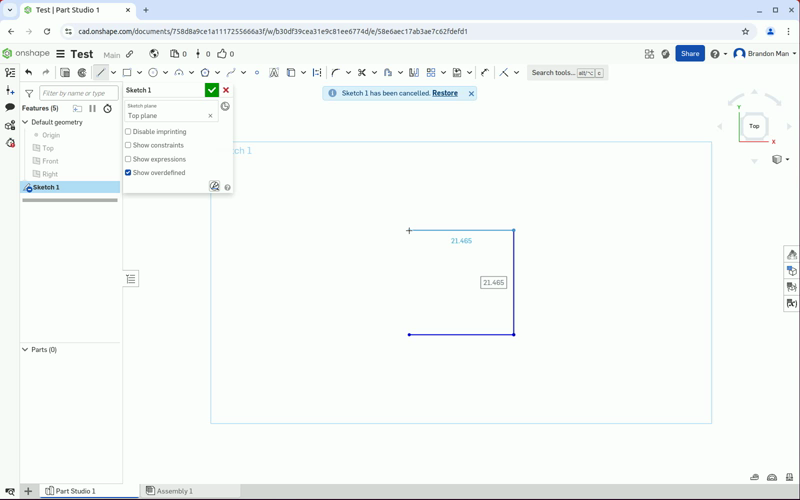
click(409, 230)
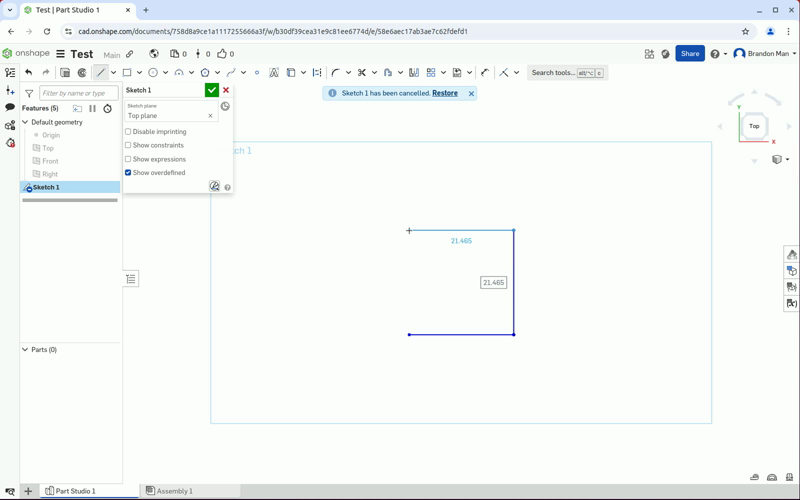
key_up(shift)
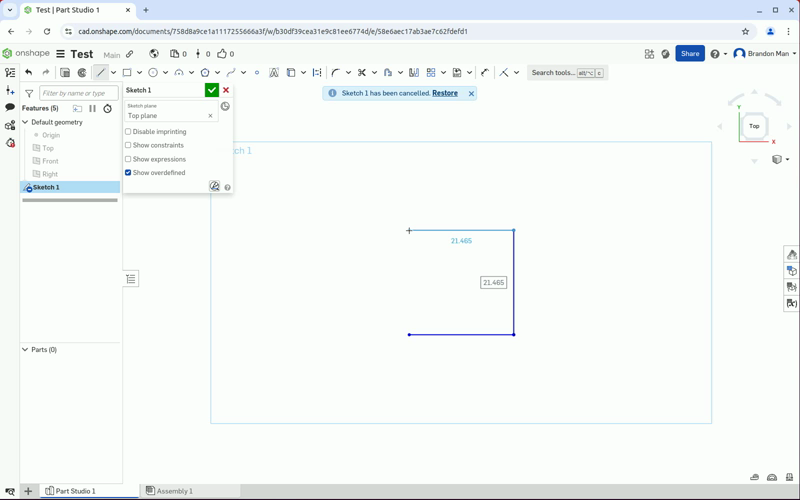
key_down(shift)
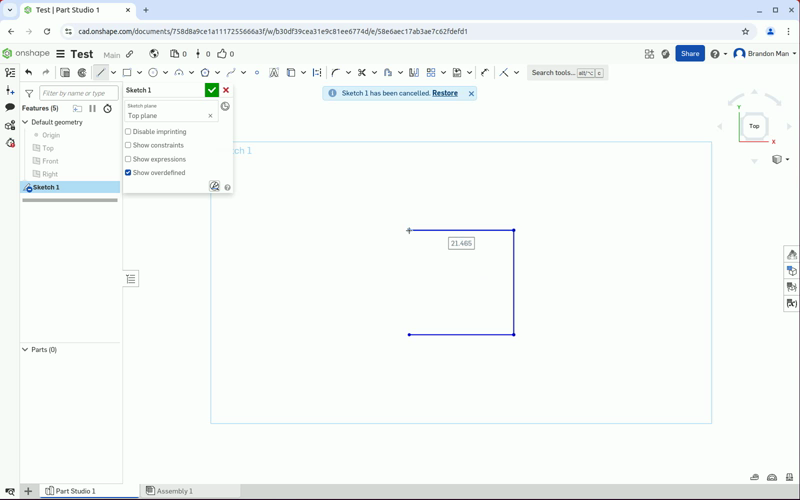
mouse_move(409, 334)
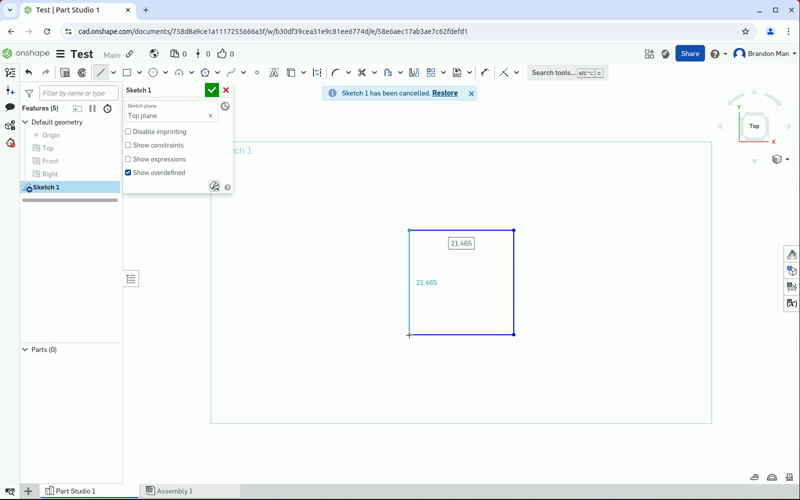
key_up(shift)
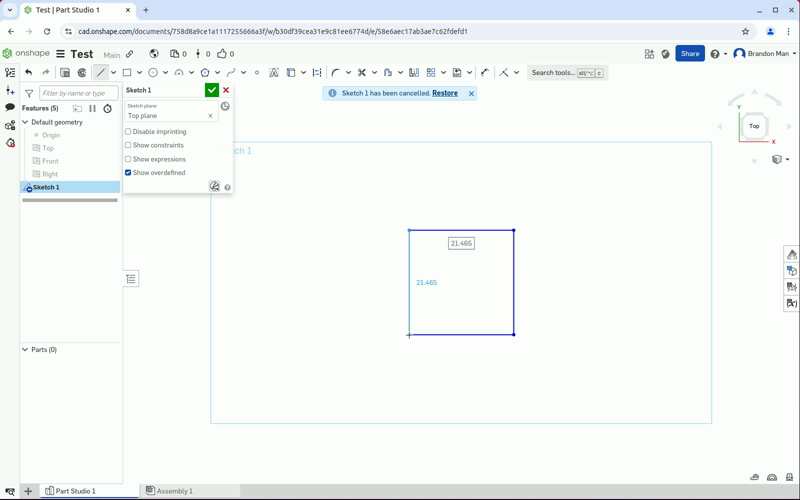
click(409, 334)
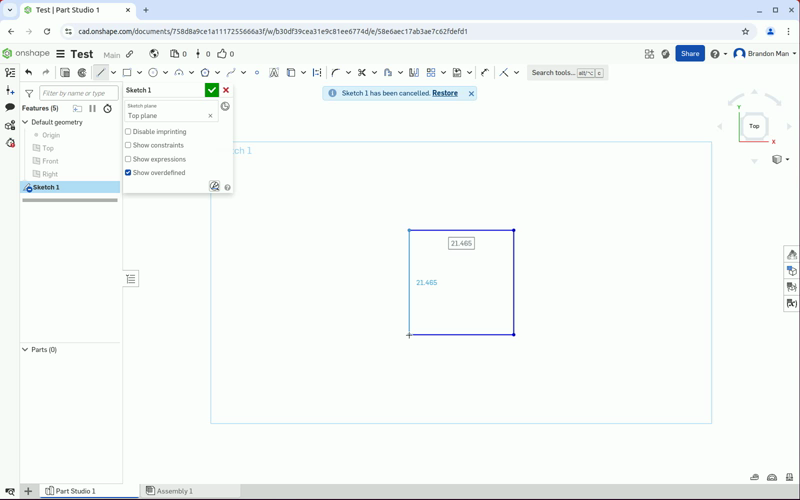
key(esc)
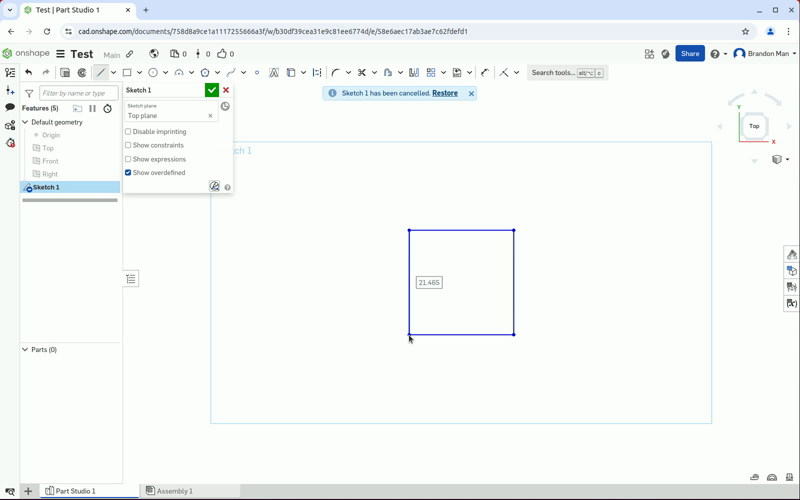
mouse_move(475, 302)
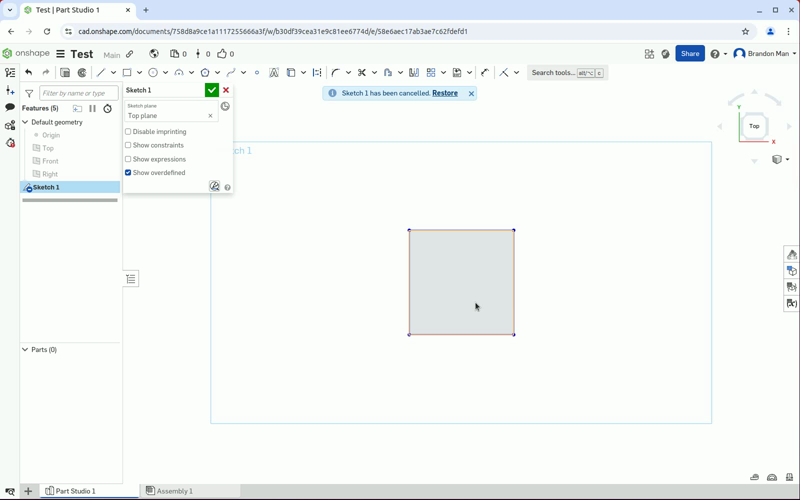
click(475, 302)
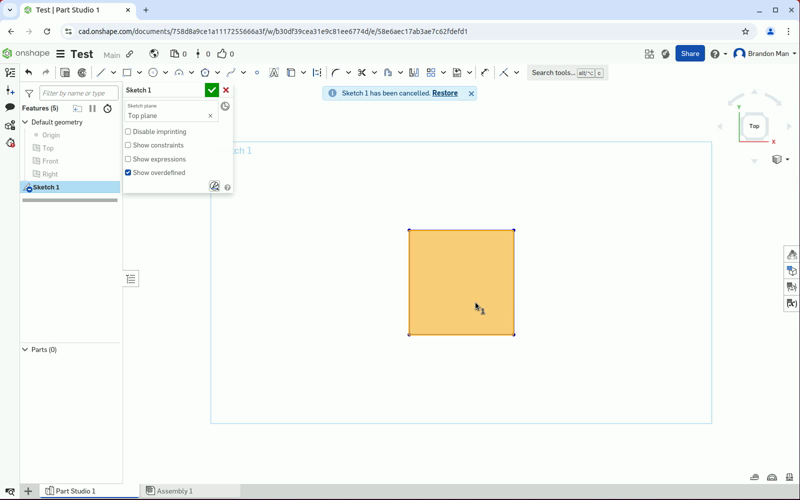
mouse_move(73, 352)
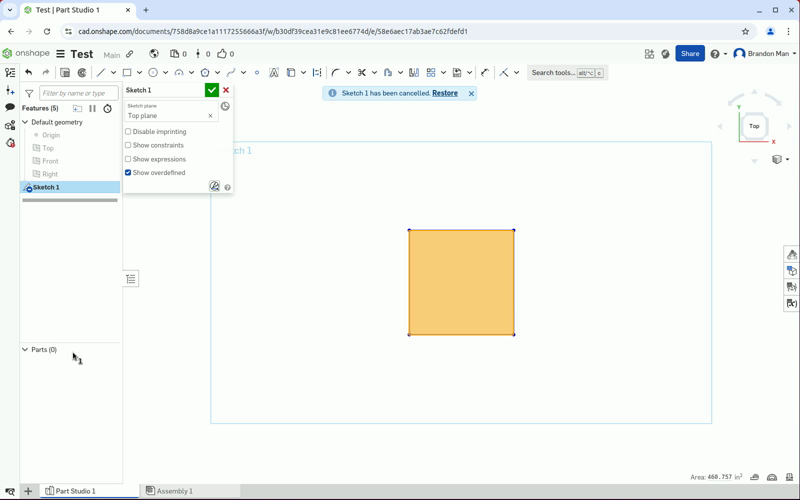
key(shift+y)
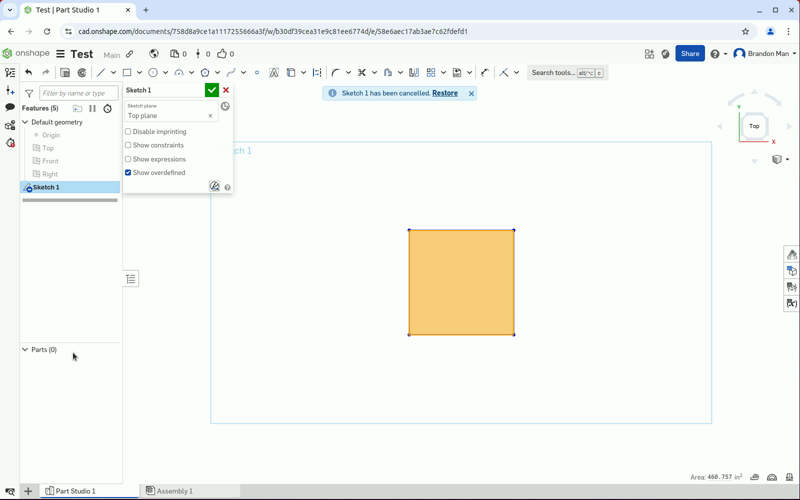
key(shift+e)
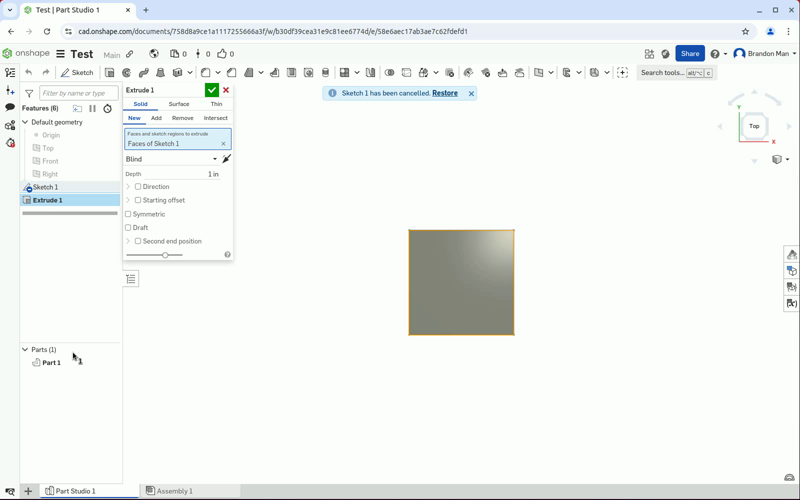
mouse_move(143, 106)
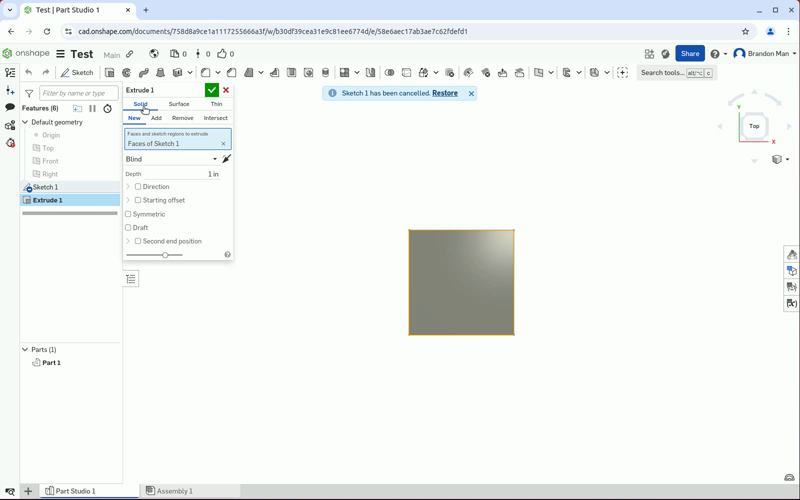
click(143, 106)
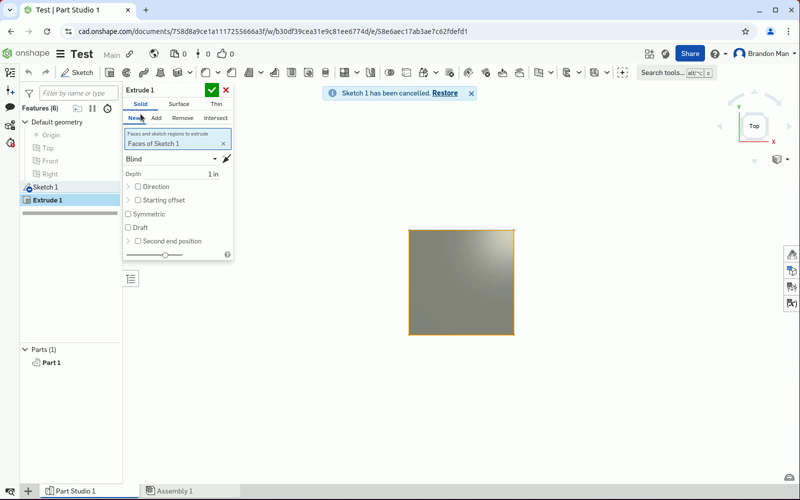
mouse_move(137, 120)
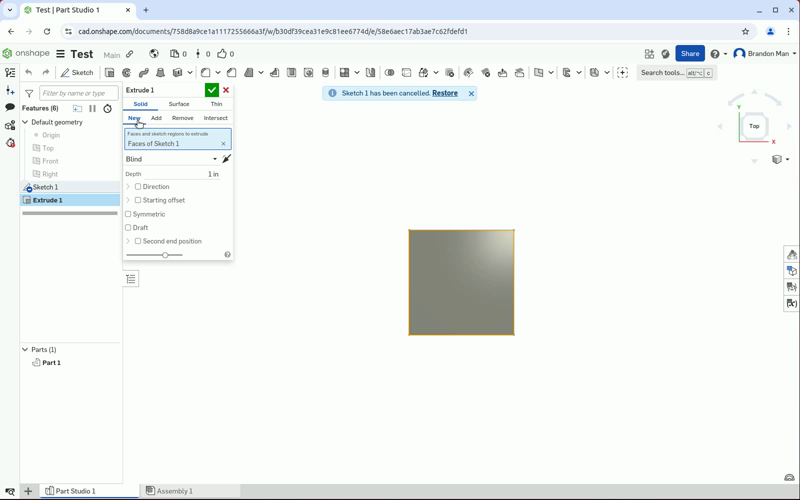
click(137, 120)
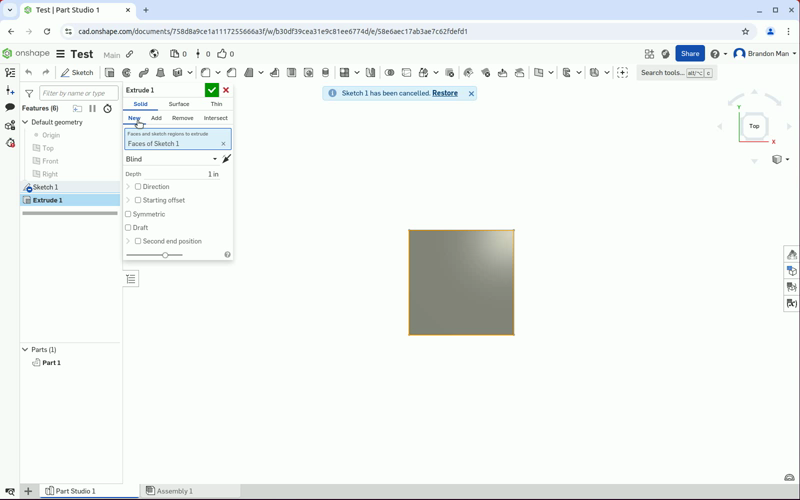
key(tab, 4)
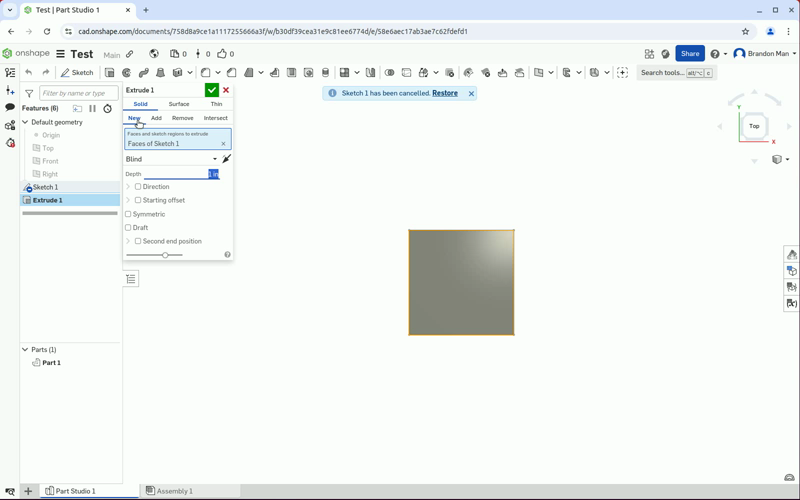
text(1.685)
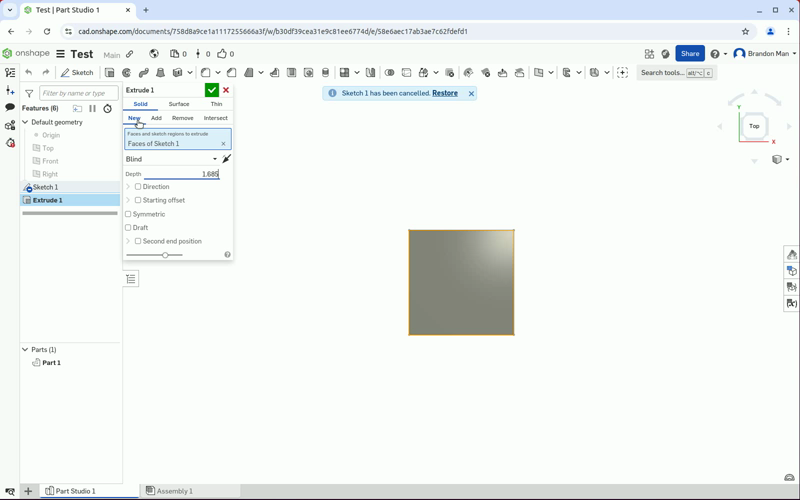
key(enter)
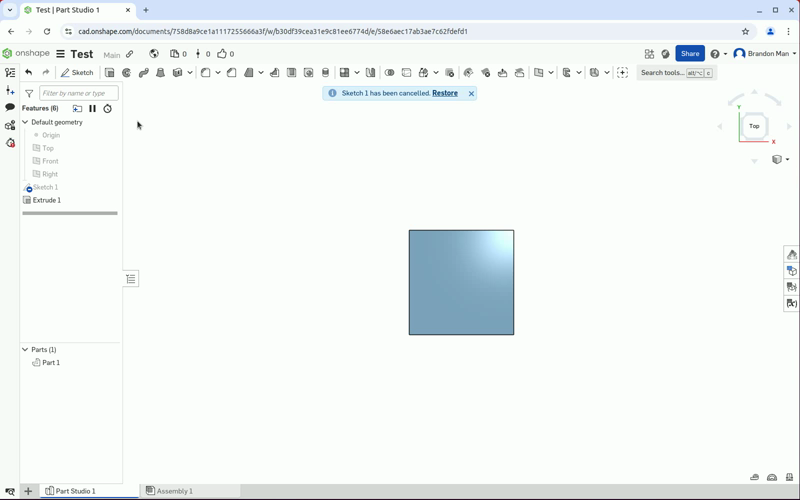
key(shift+h)
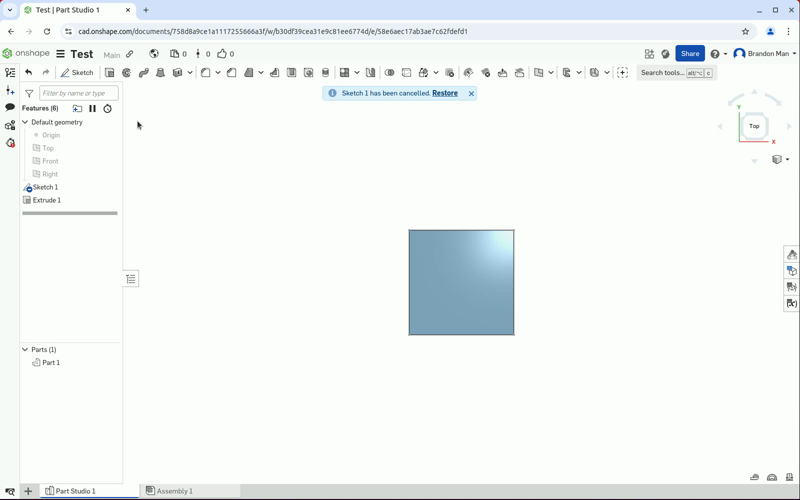
key(shift+h)
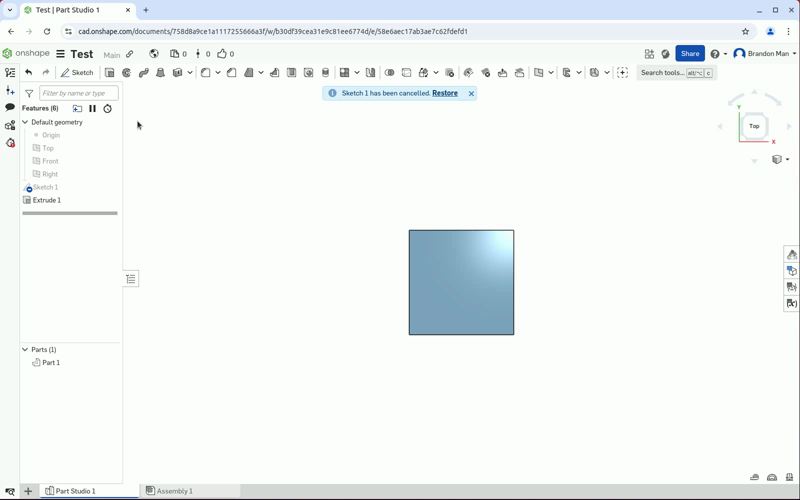
mouse_move(73, 189)
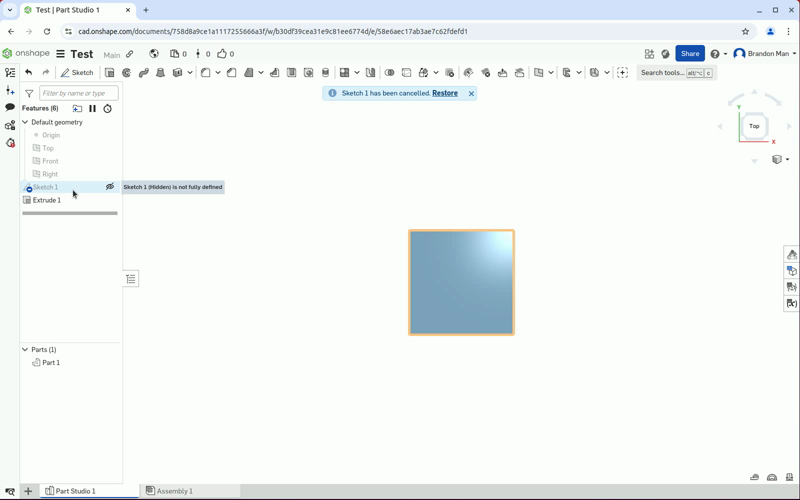
click(73, 189)
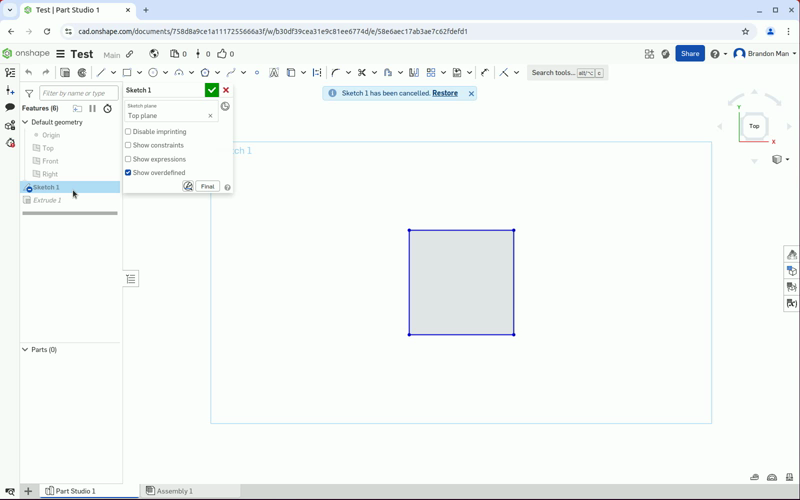
mouse_move(229, 92)
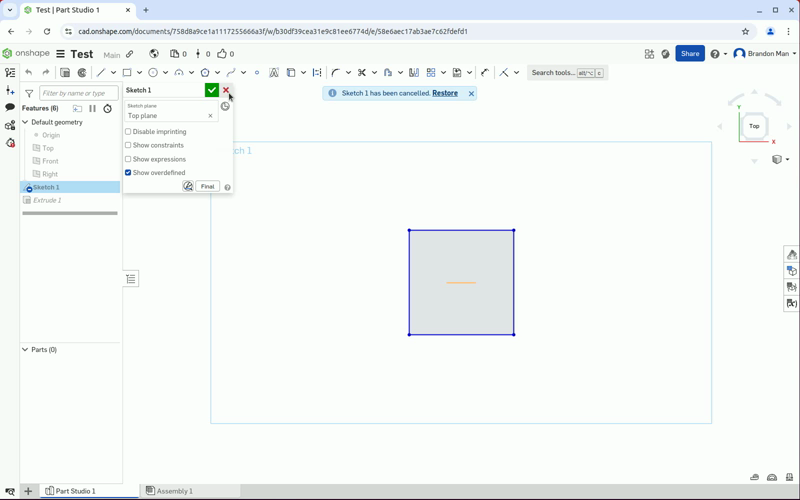
click(229, 92)
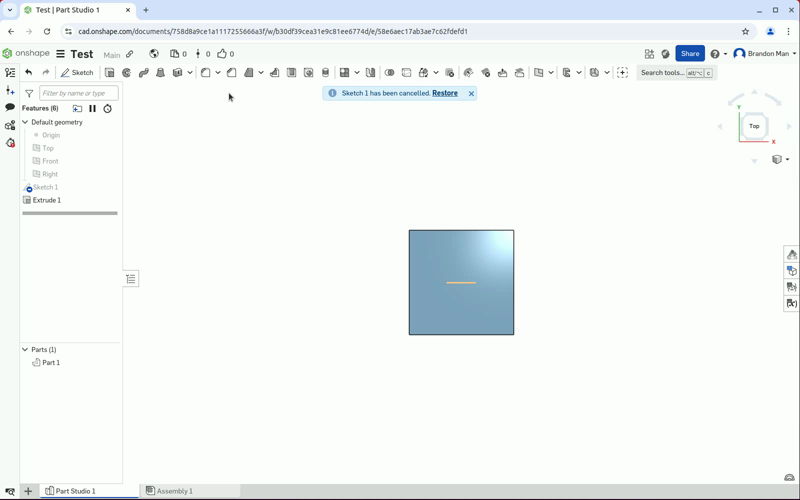
mouse_move(541, 75)
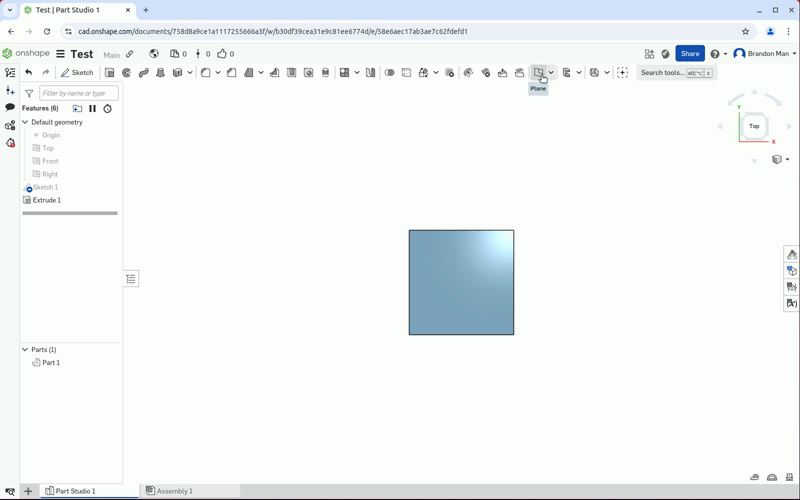
click(541, 75)
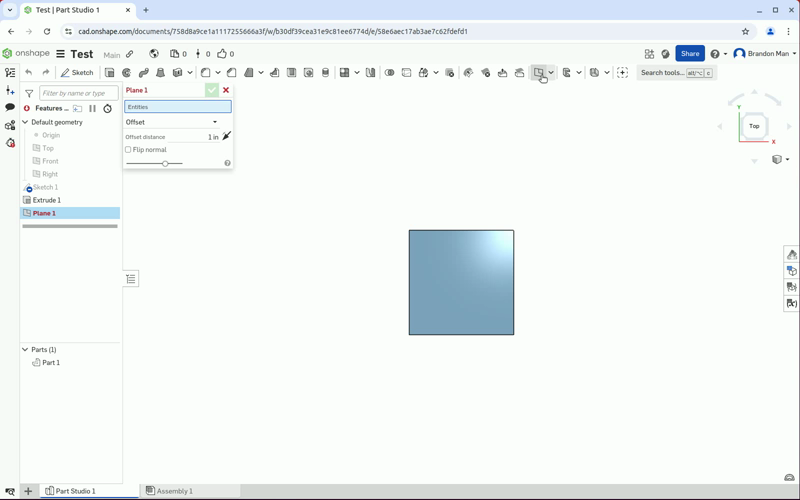
mouse_move(73, 150)
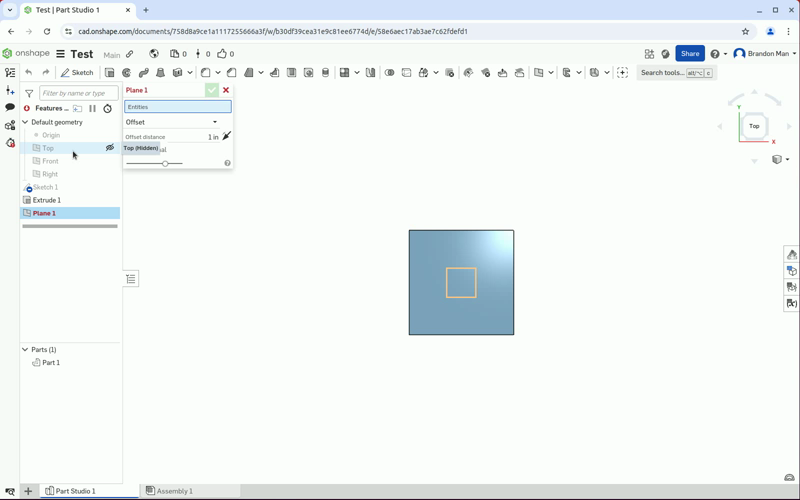
click(73, 150)
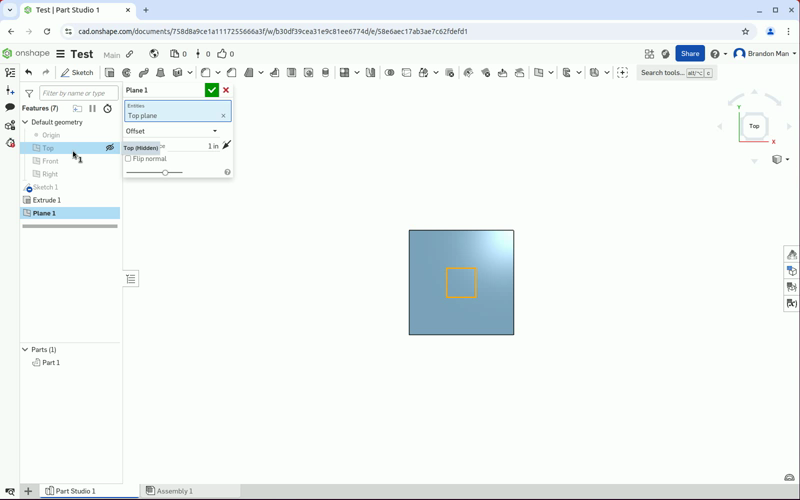
key(tab, 2)
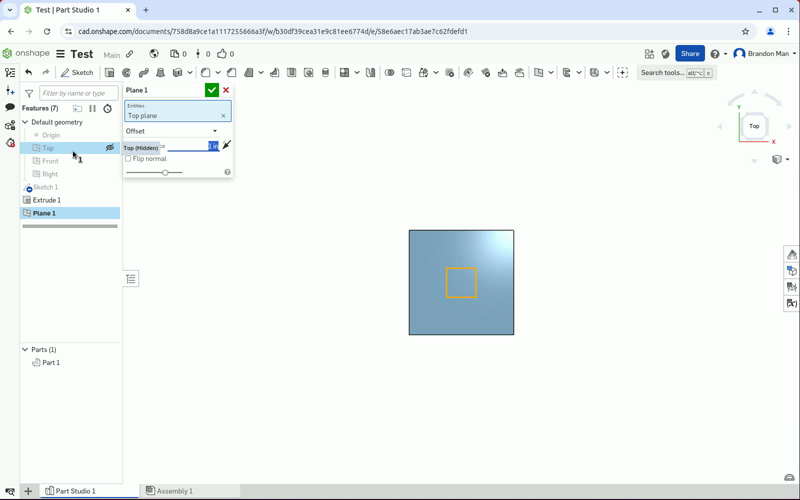
text(1.695)
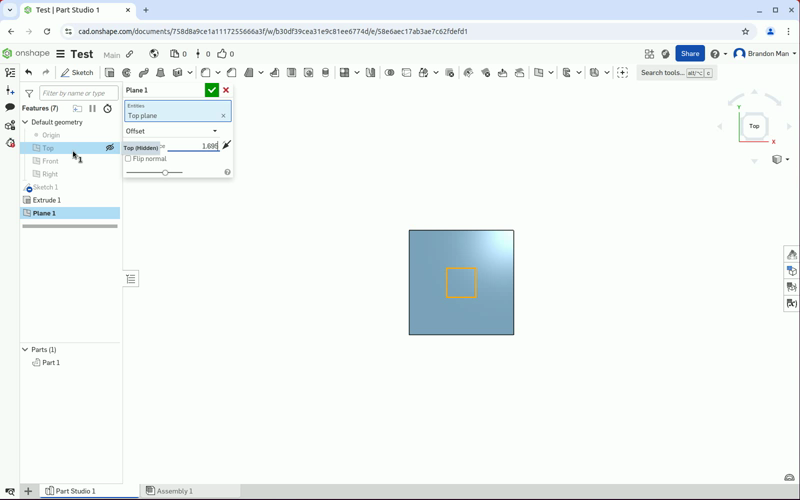
key(enter, 2)
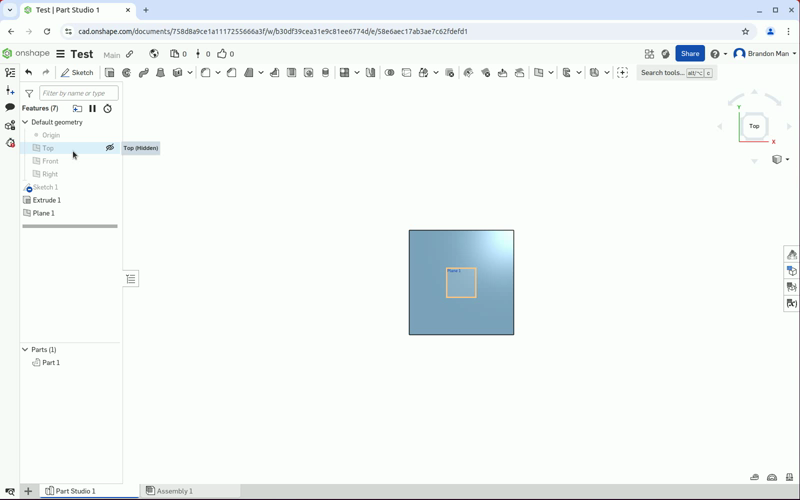
key(shift+s)
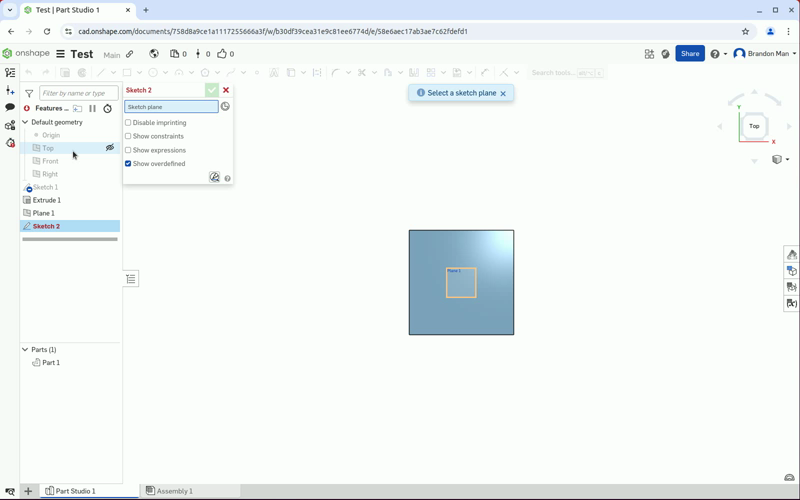
mouse_move(73, 215)
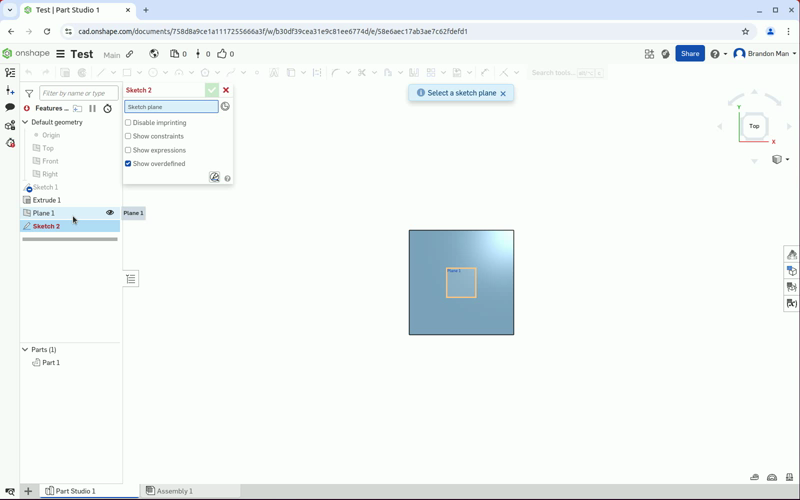
click(73, 215)
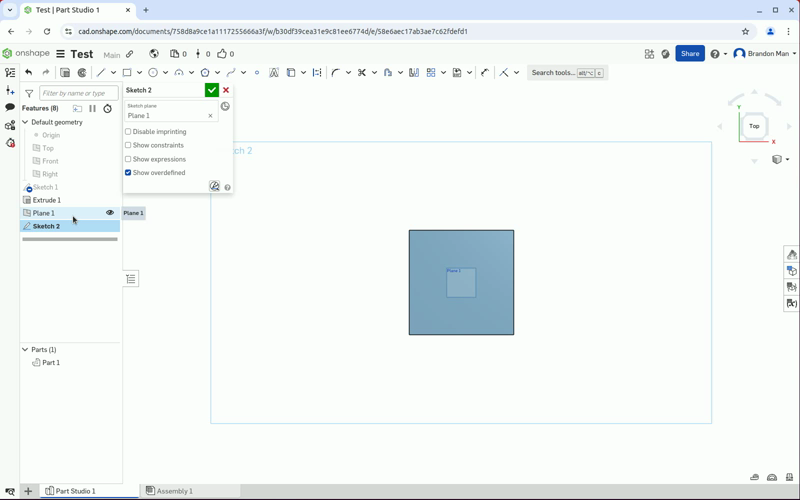
mouse_move(73, 352)
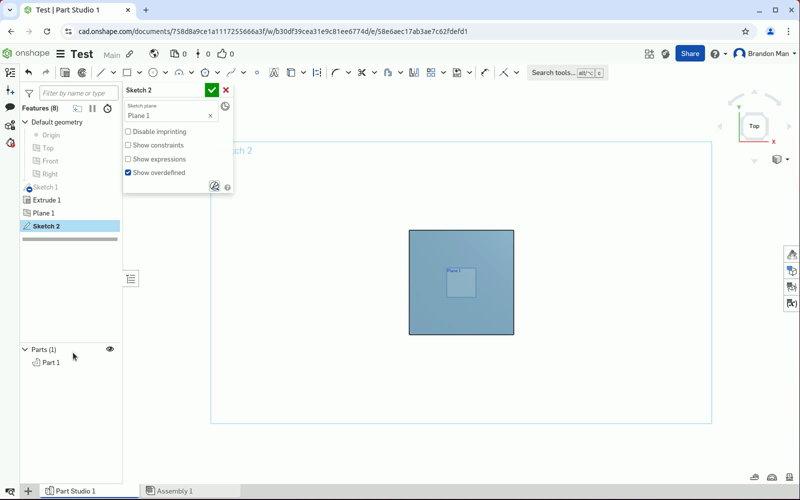
key(y)
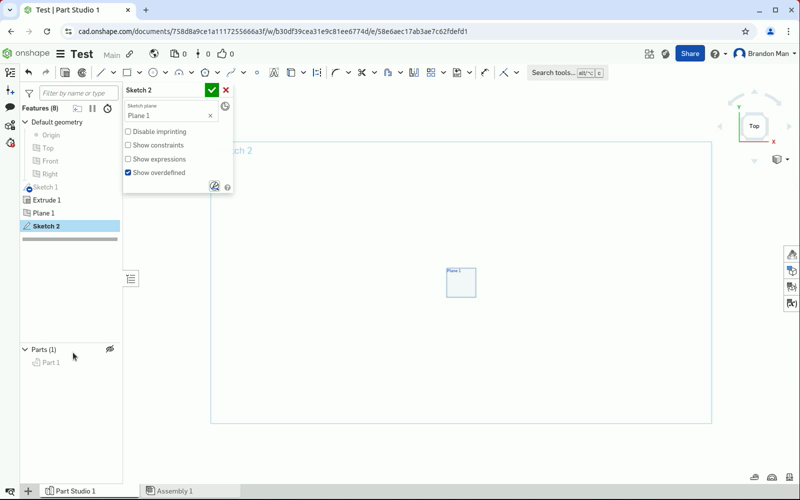
key(l)
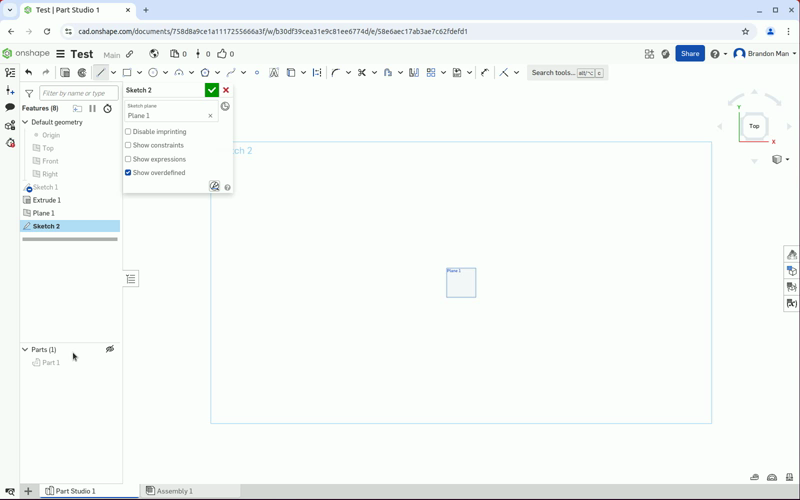
key_down(shift)
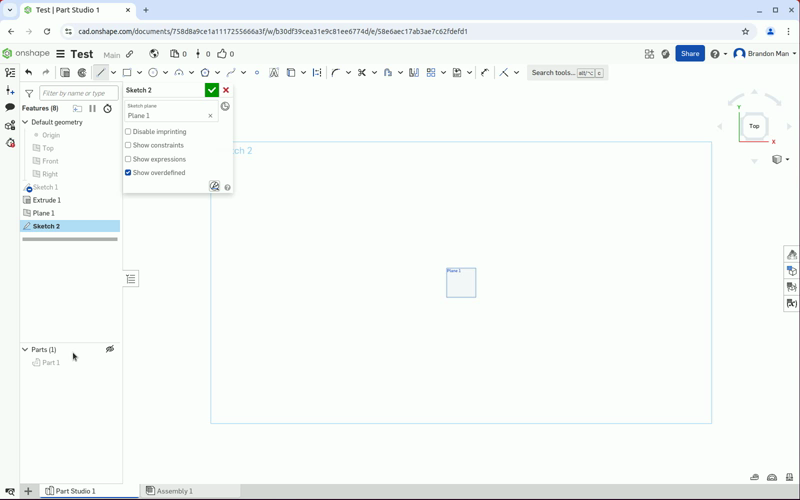
mouse_move(409, 334)
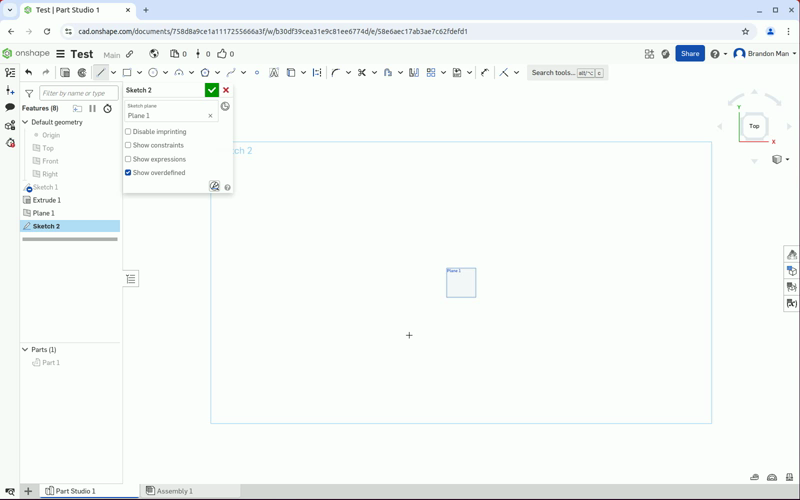
click(409, 334)
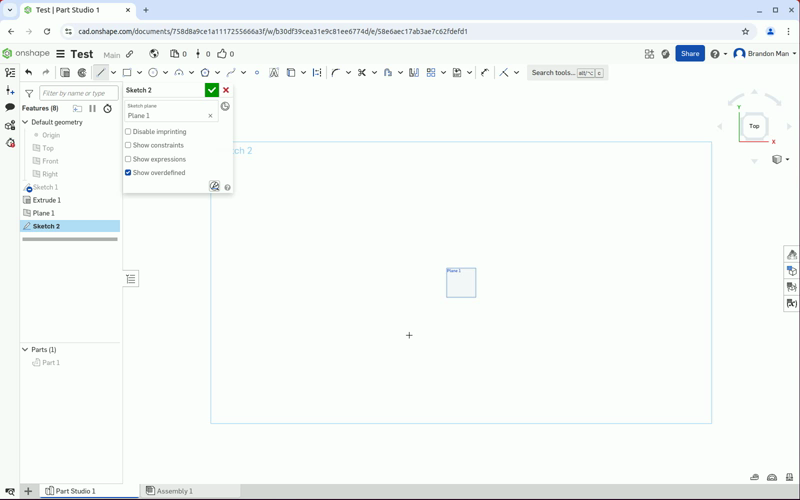
key_up(shift)
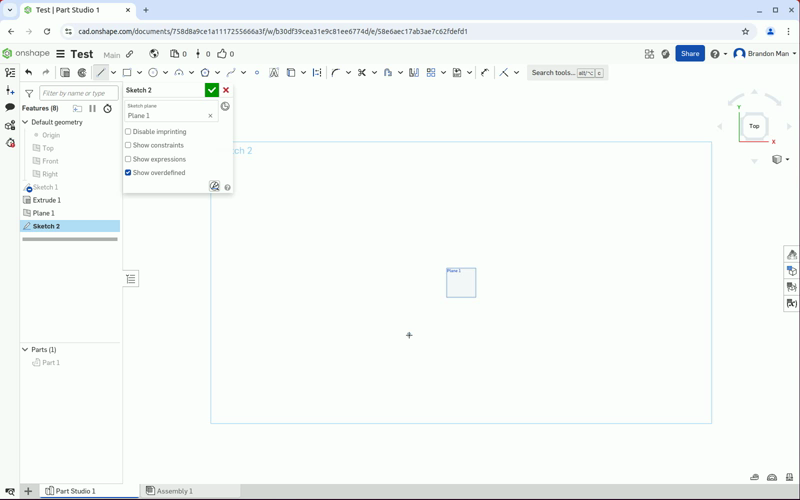
key_down(shift)
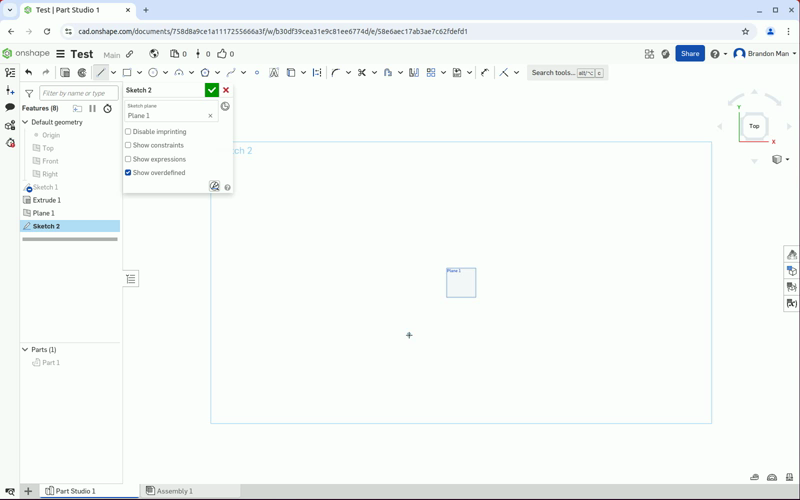
mouse_move(513, 334)
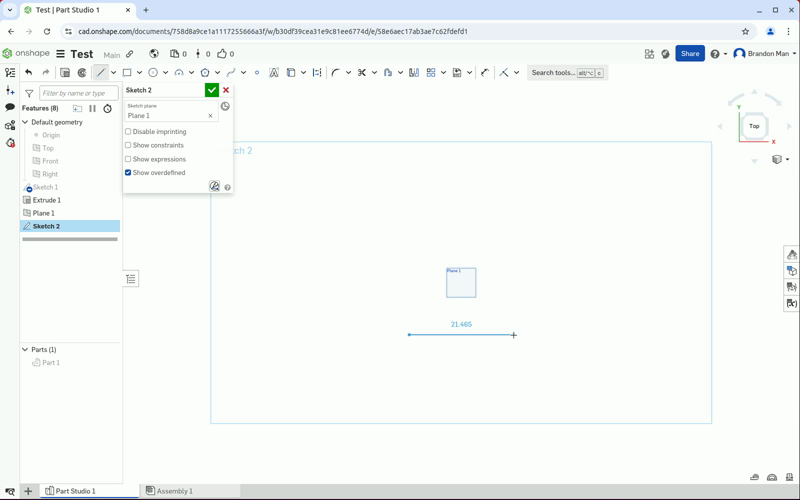
click(513, 334)
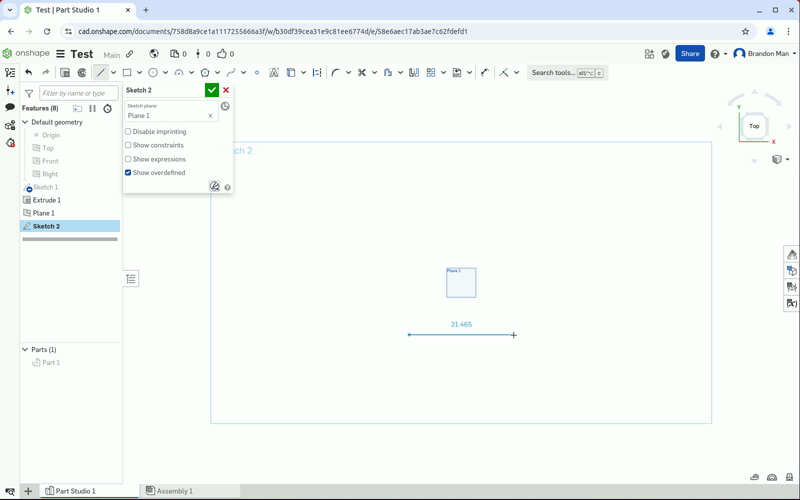
key_up(shift)
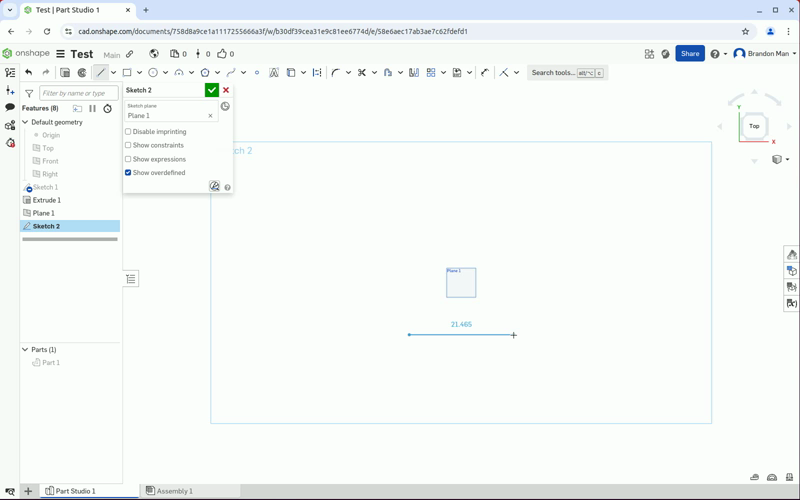
key_down(shift)
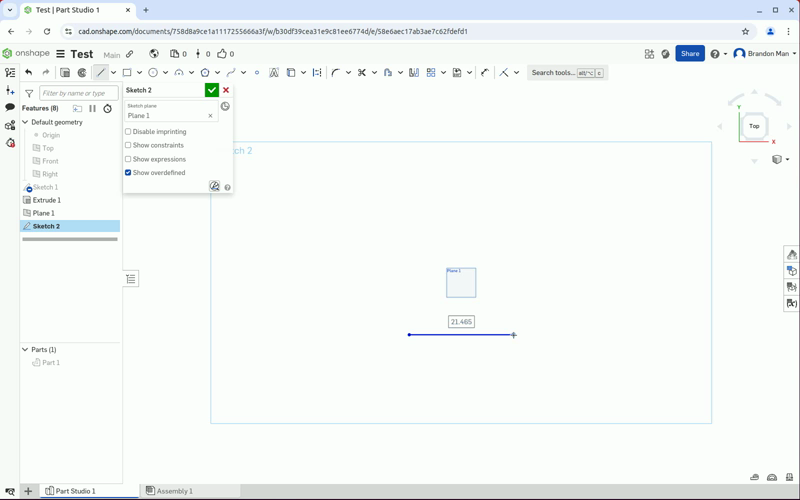
mouse_move(543, 334)
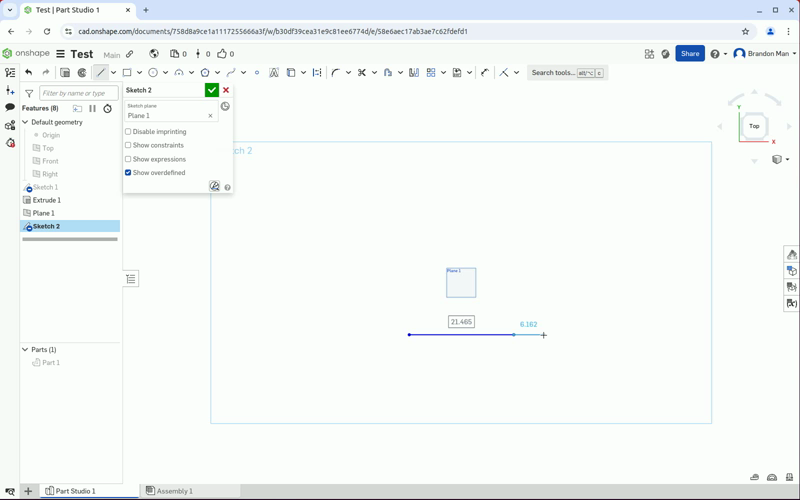
mouse_move(513, 327)
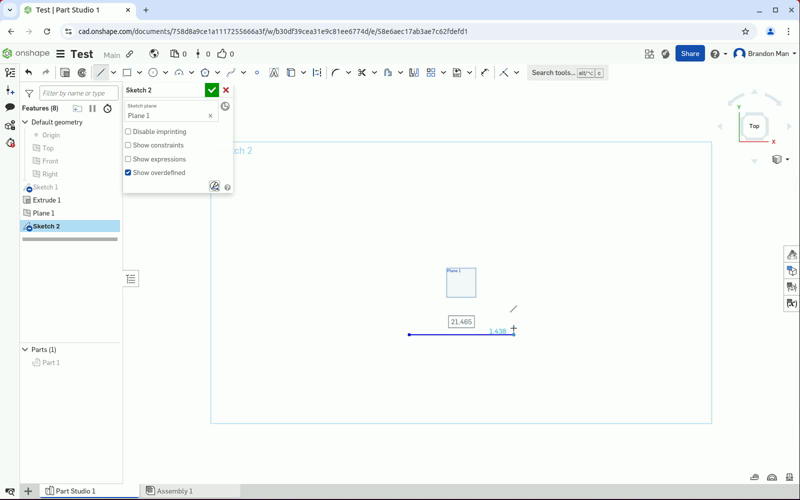
scroll(6)
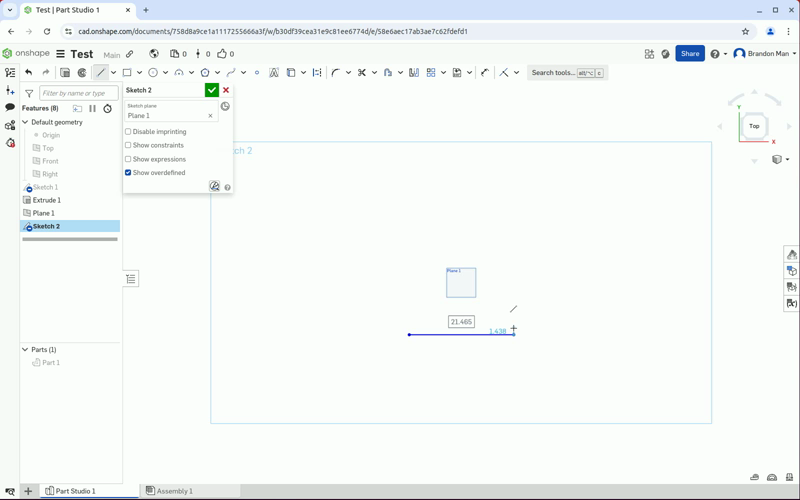
scroll(6)
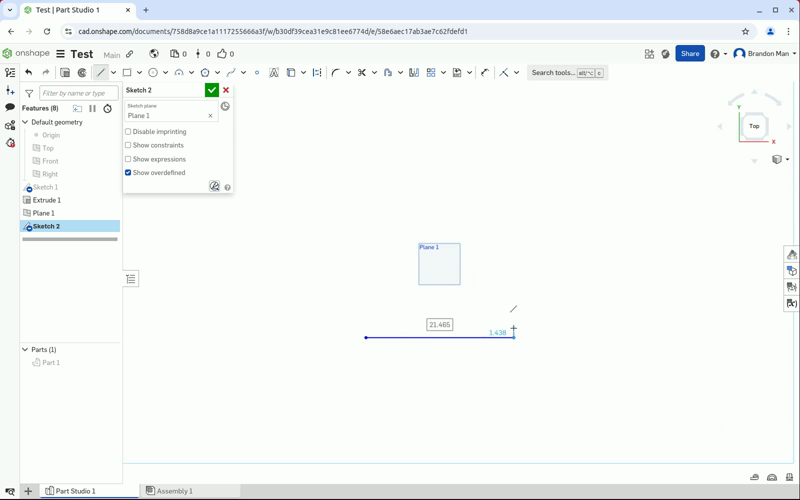
scroll(6)
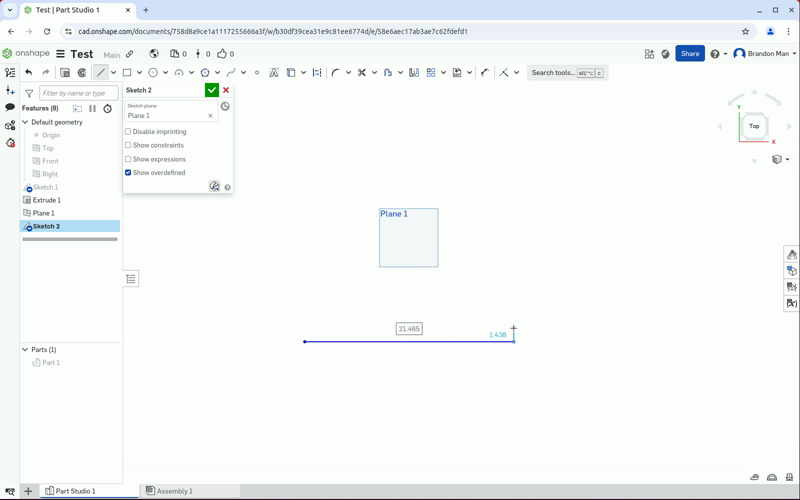
scroll(6)
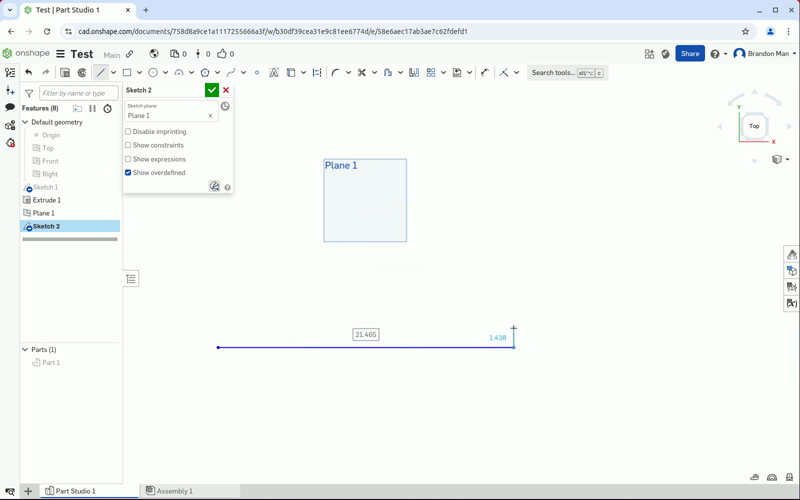
scroll(6)
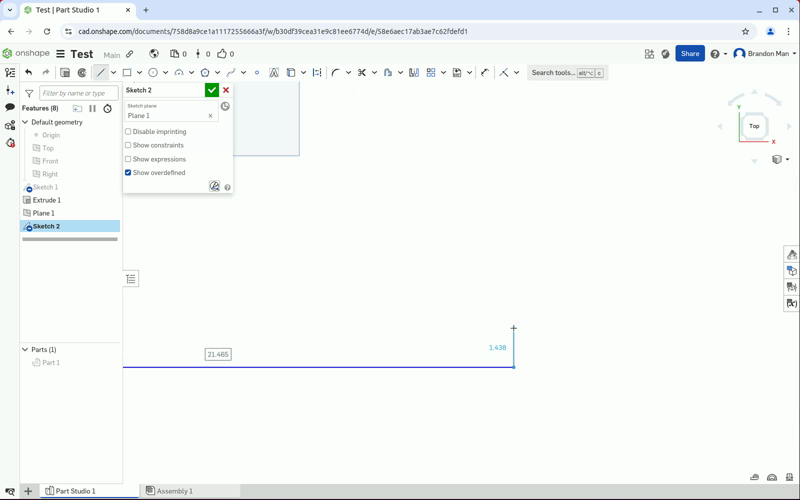
scroll(6)
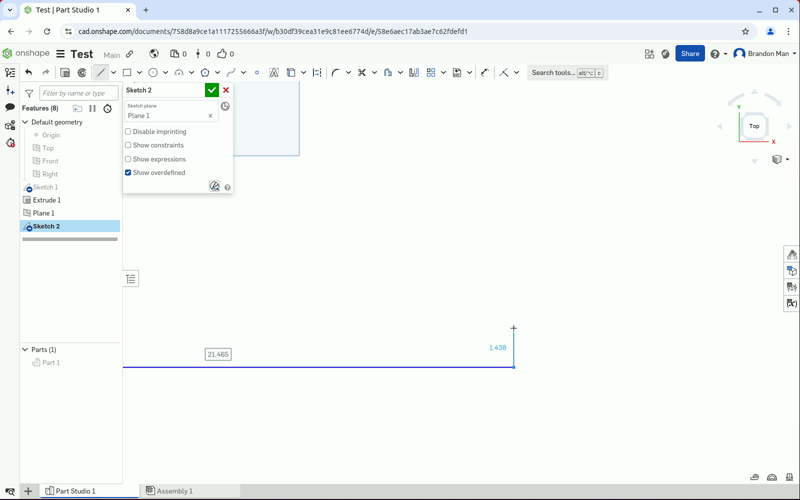
scroll(6)
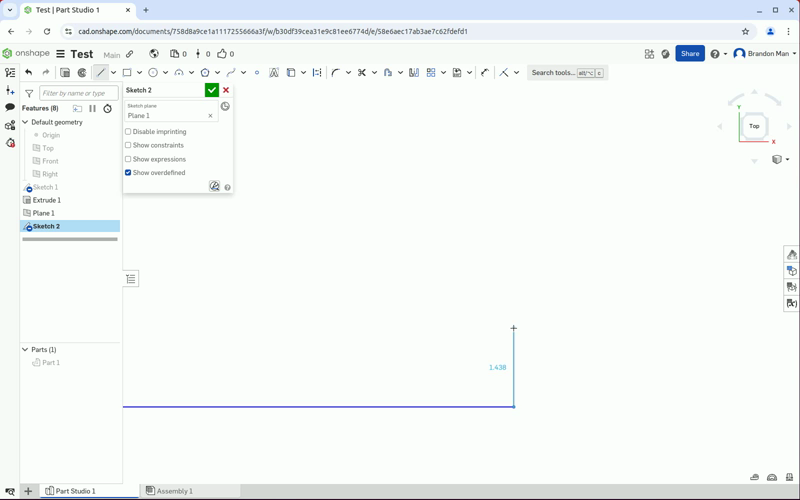
click(513, 327)
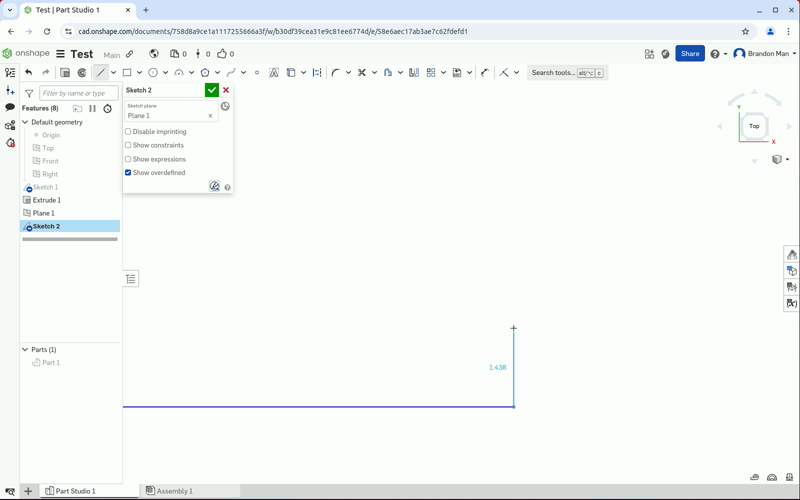
scroll(-6)
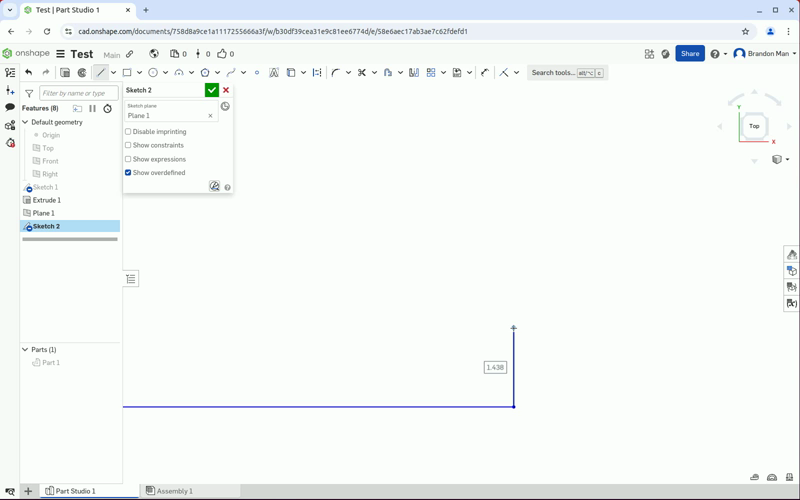
scroll(-6)
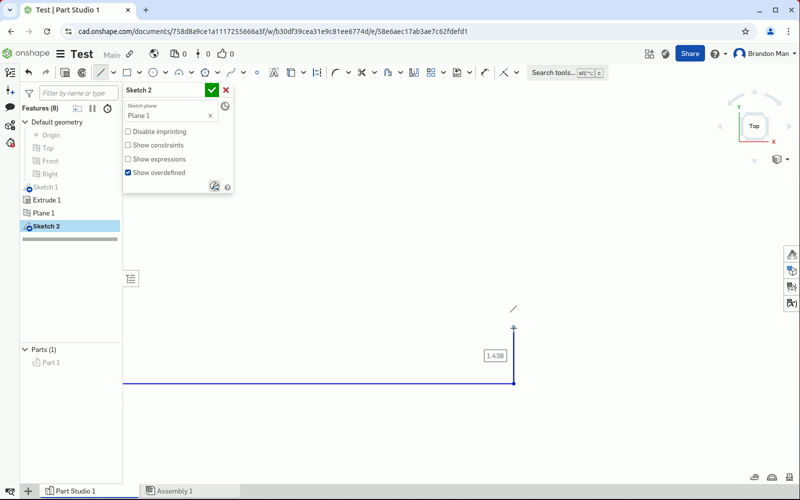
scroll(-6)
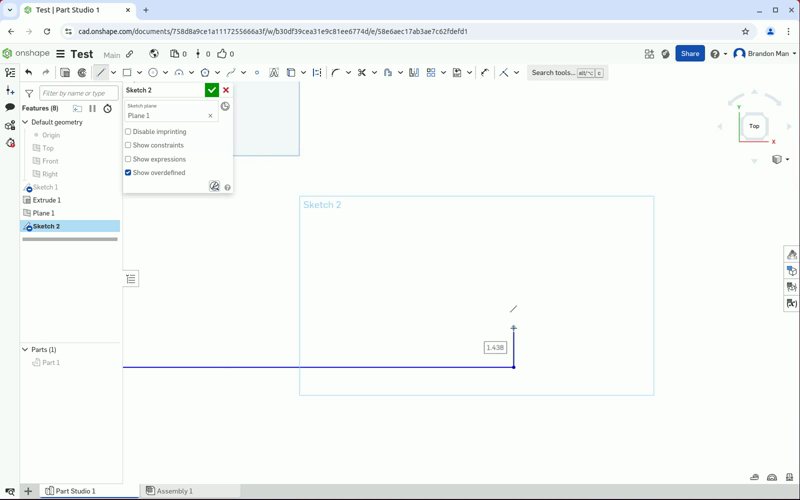
scroll(-6)
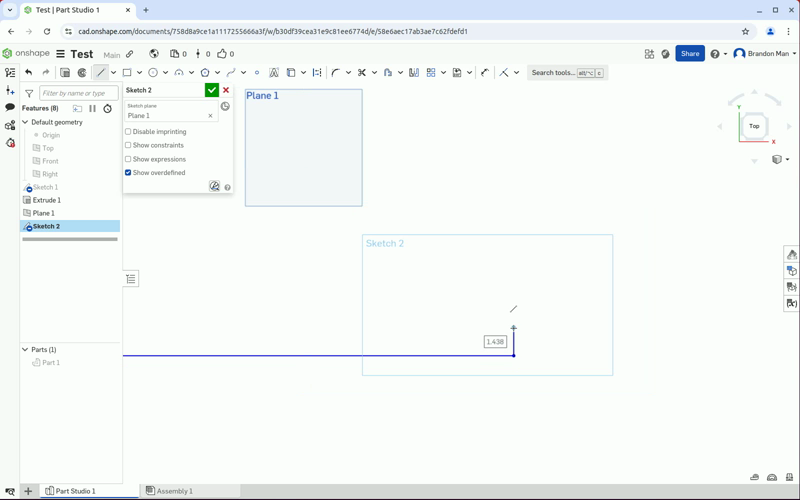
scroll(-6)
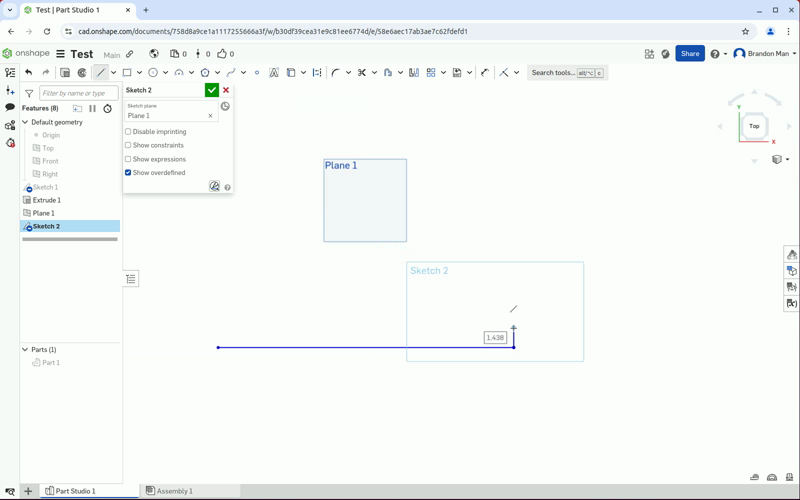
scroll(-6)
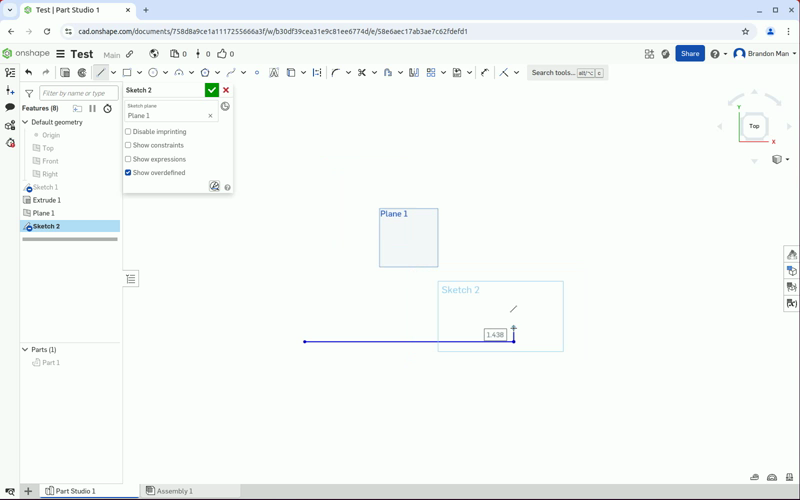
scroll(-6)
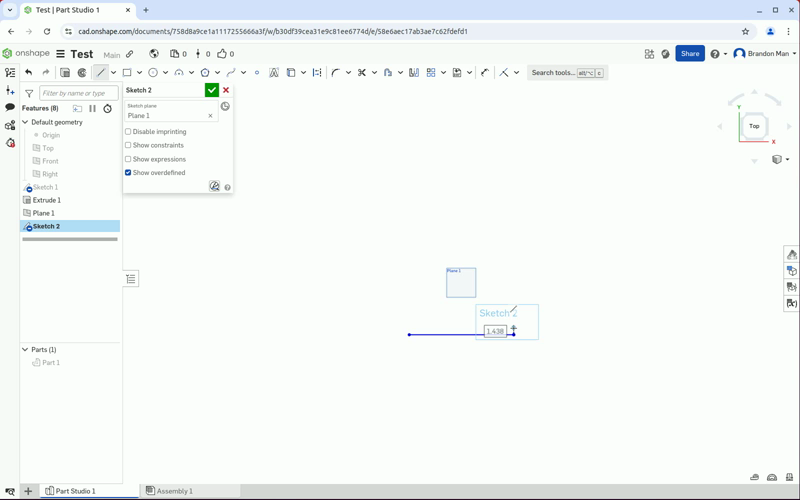
key_up(shift)
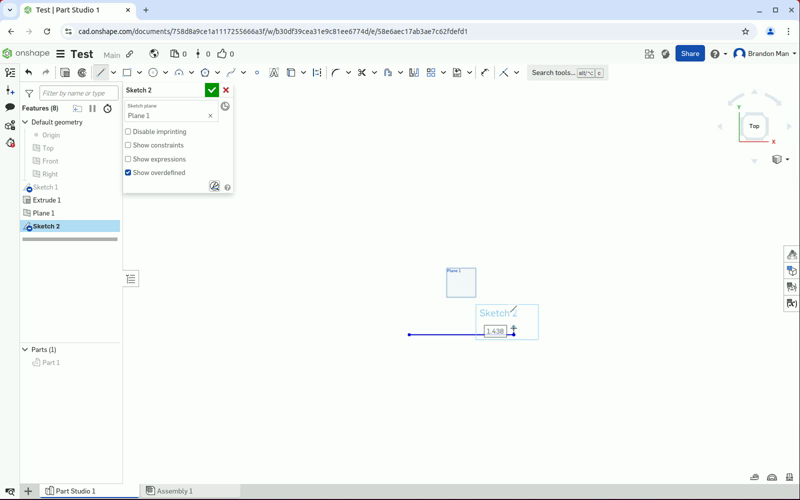
key_down(shift)
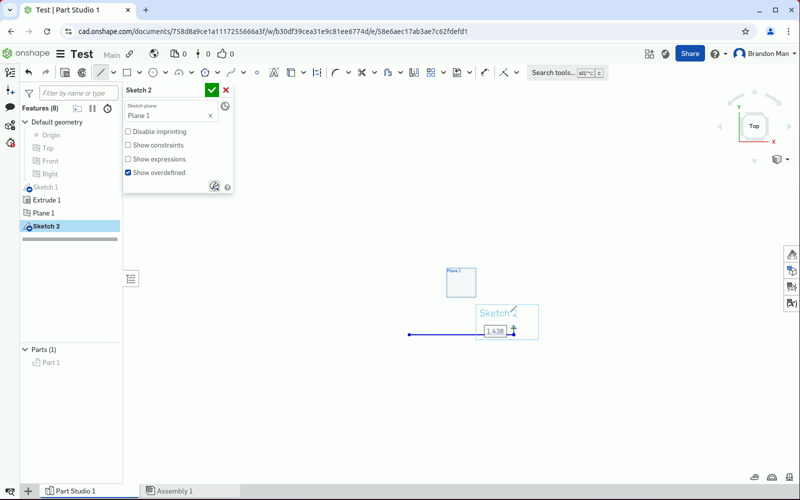
mouse_move(409, 327)
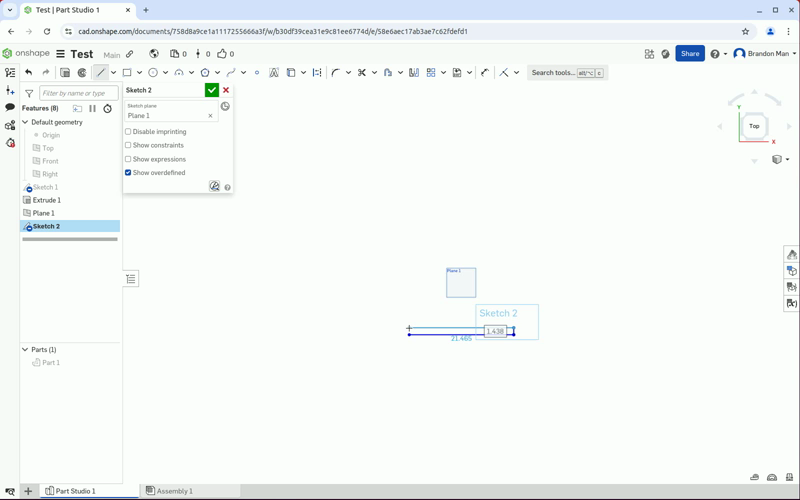
click(409, 327)
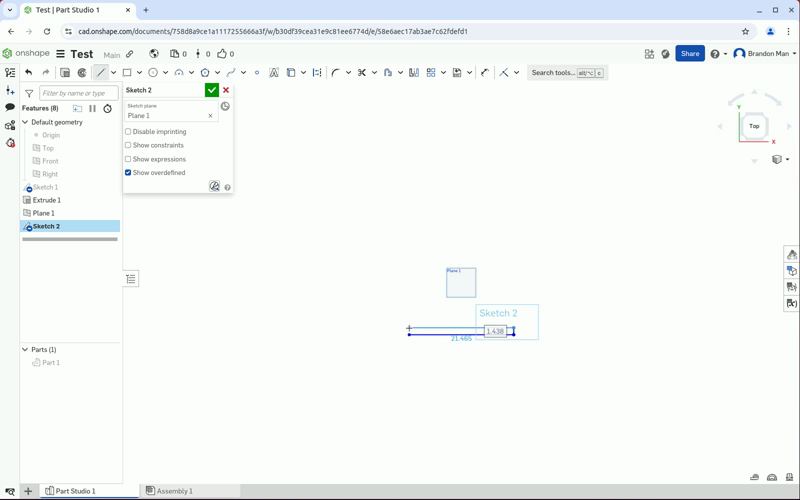
key_up(shift)
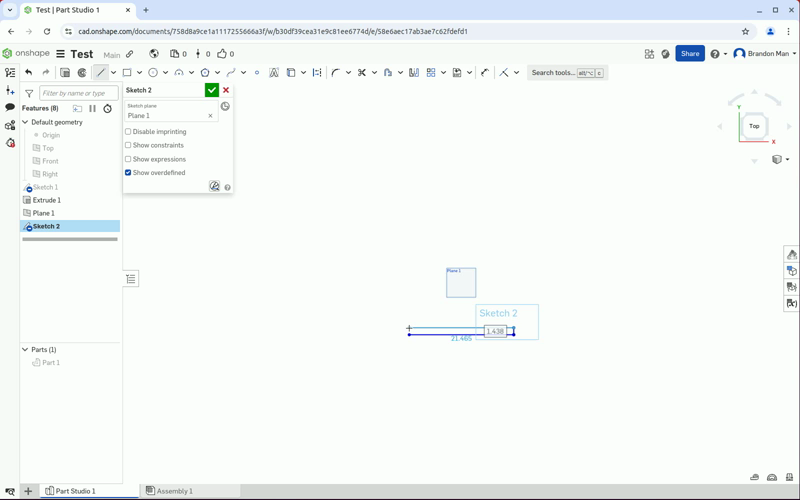
mouse_move(439, 327)
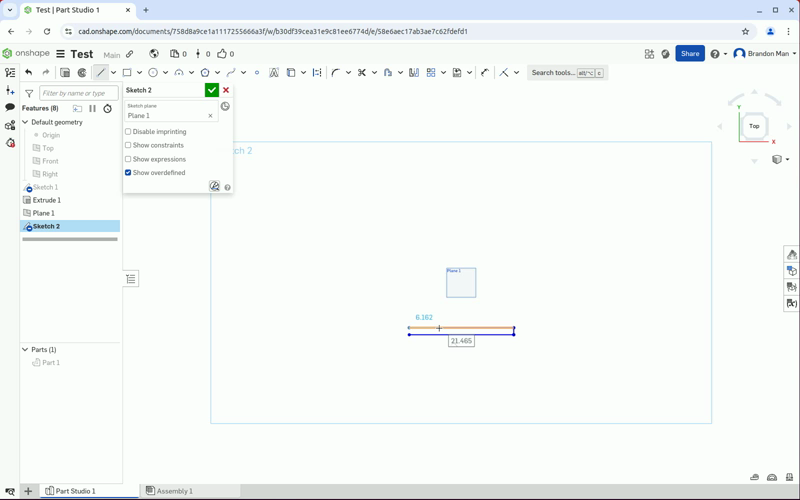
key_down(shift)
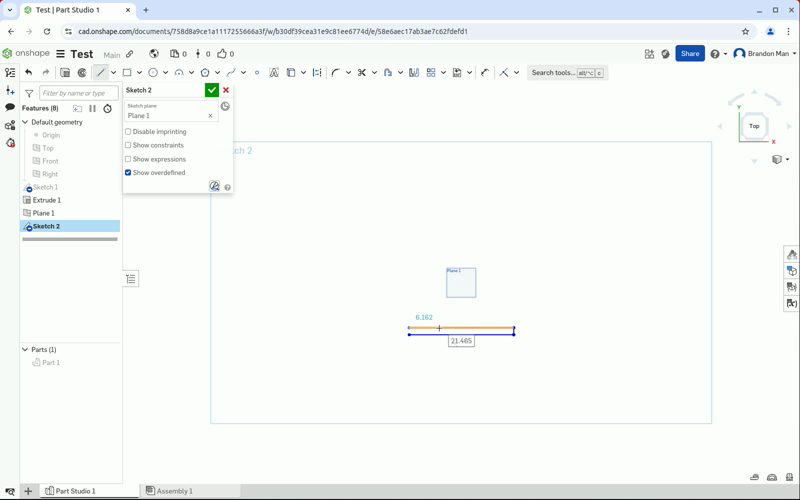
mouse_move(409, 334)
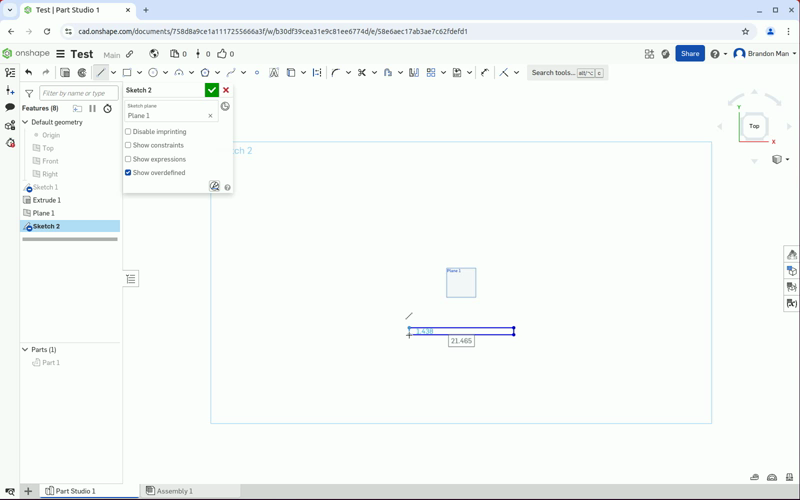
scroll(6)
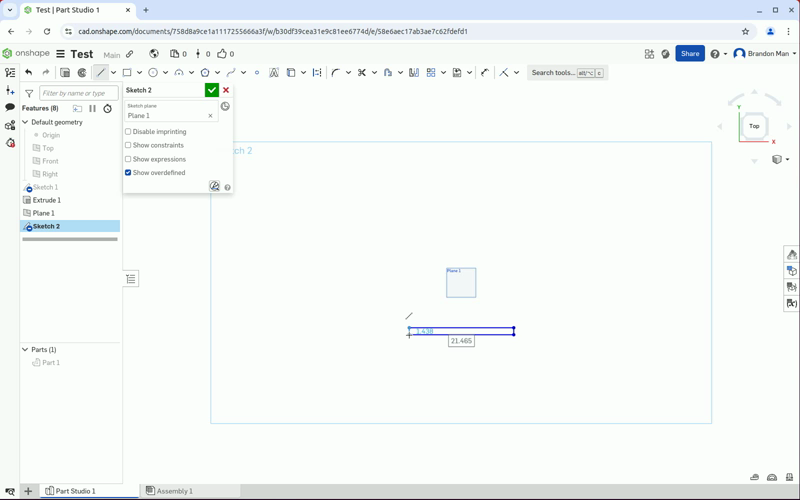
scroll(6)
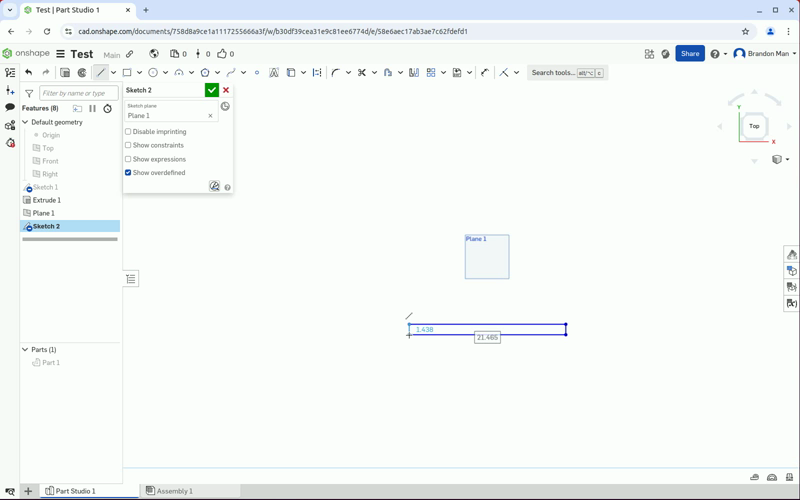
scroll(6)
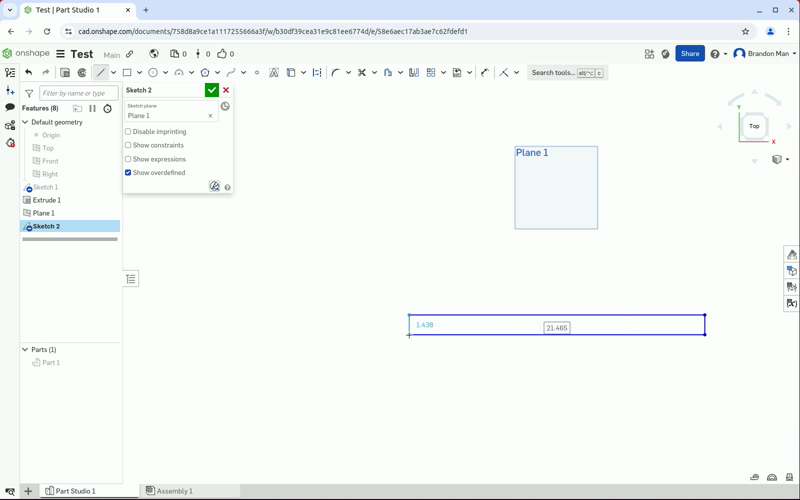
scroll(6)
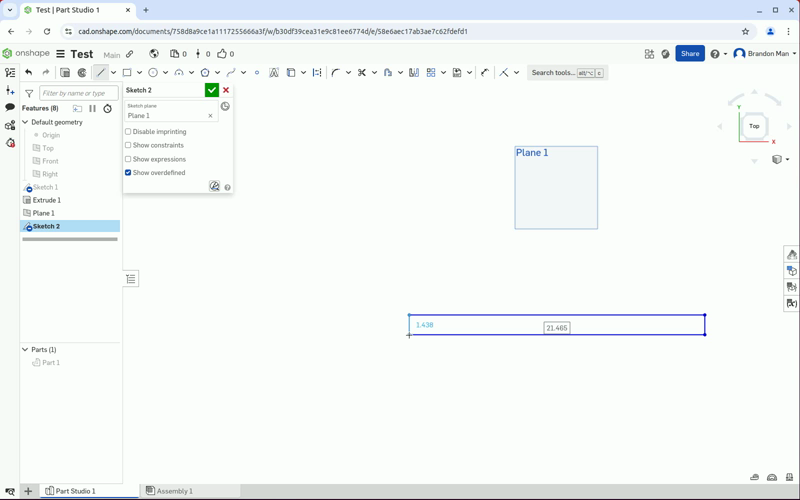
scroll(6)
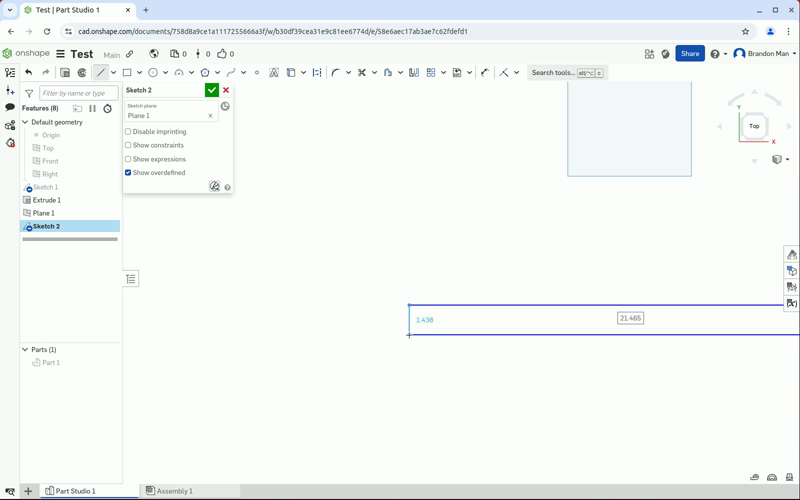
scroll(6)
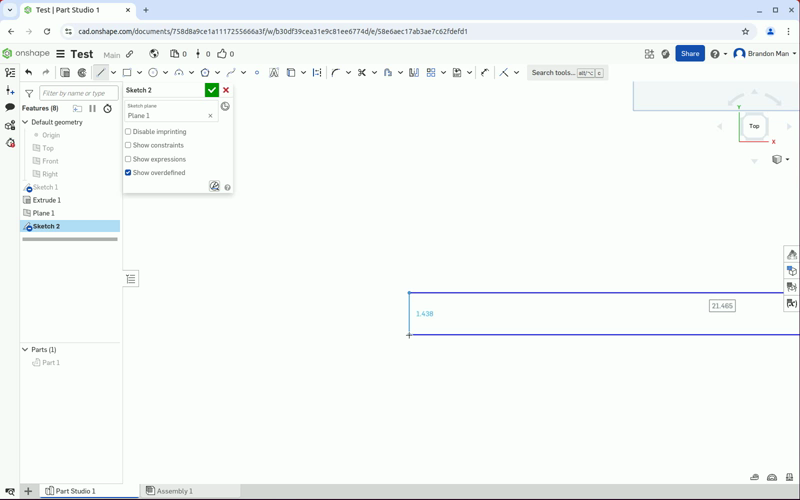
scroll(6)
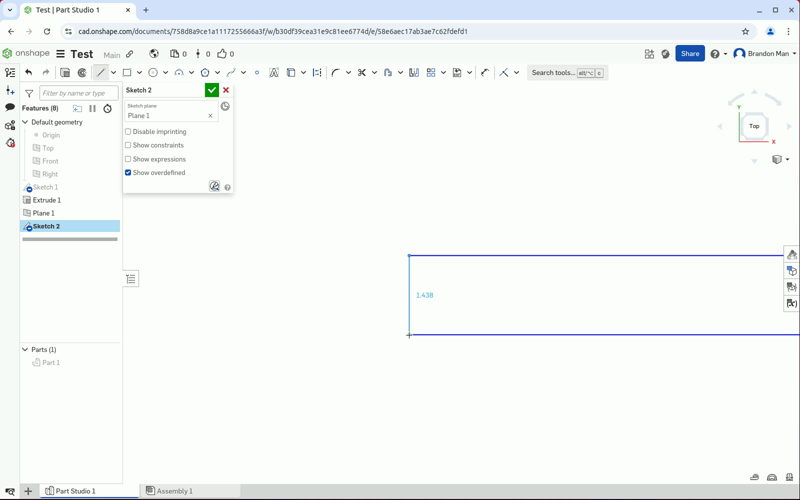
key_up(shift)
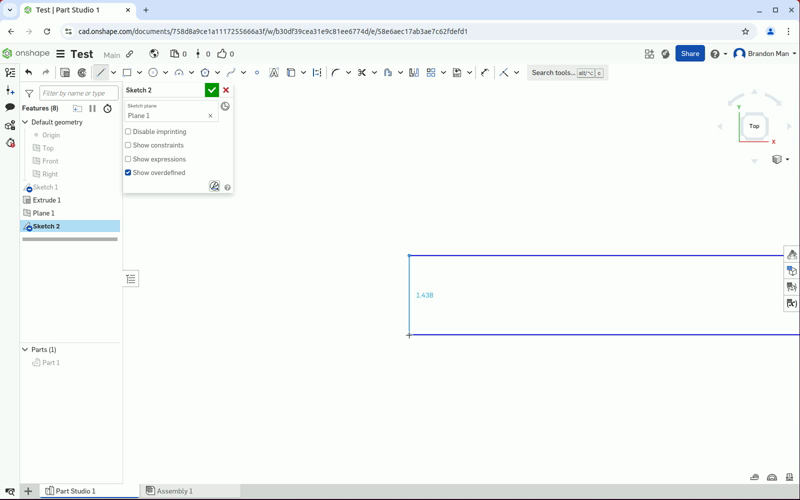
click(409, 334)
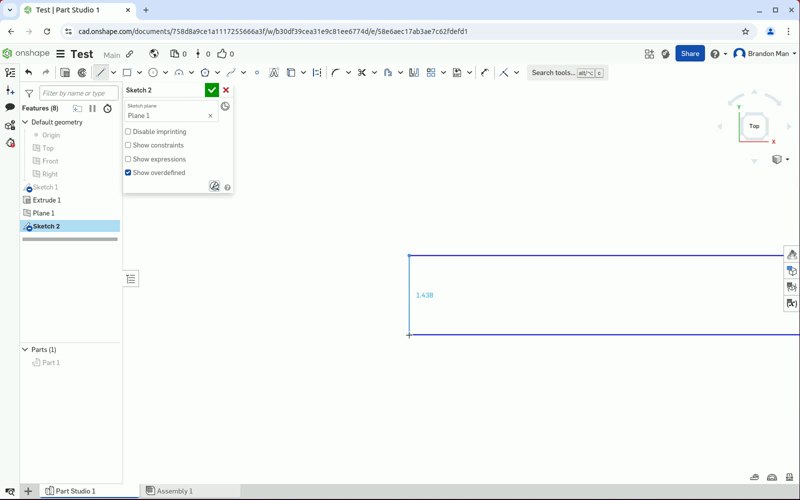
scroll(-6)
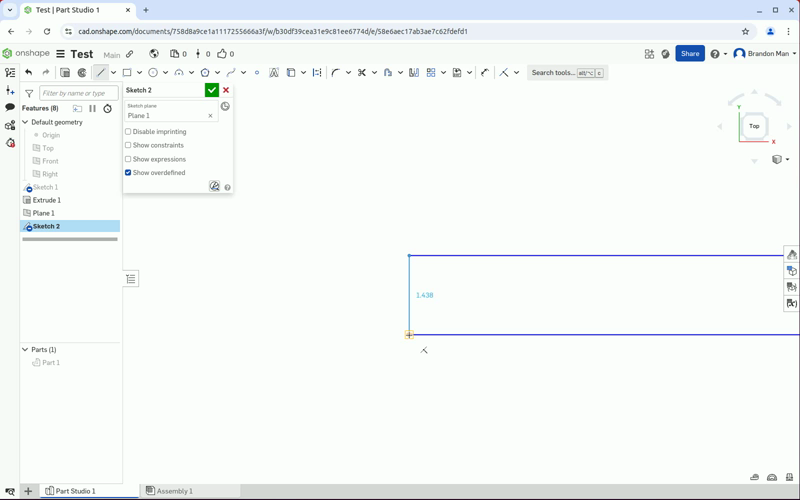
scroll(-6)
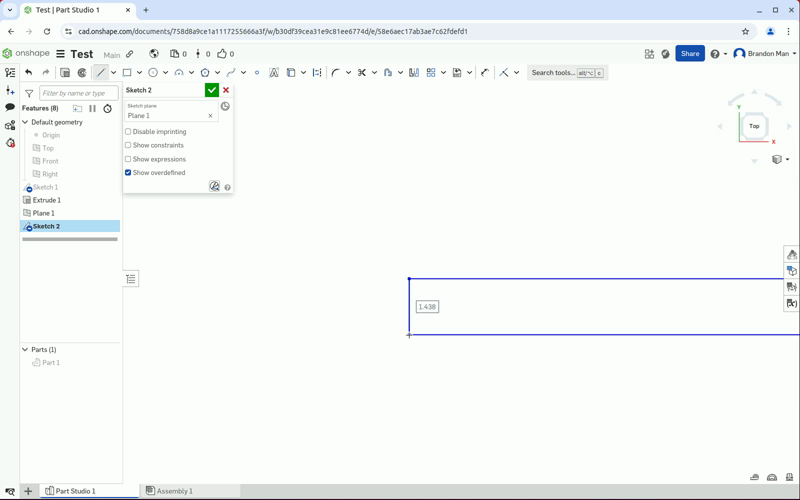
scroll(-6)
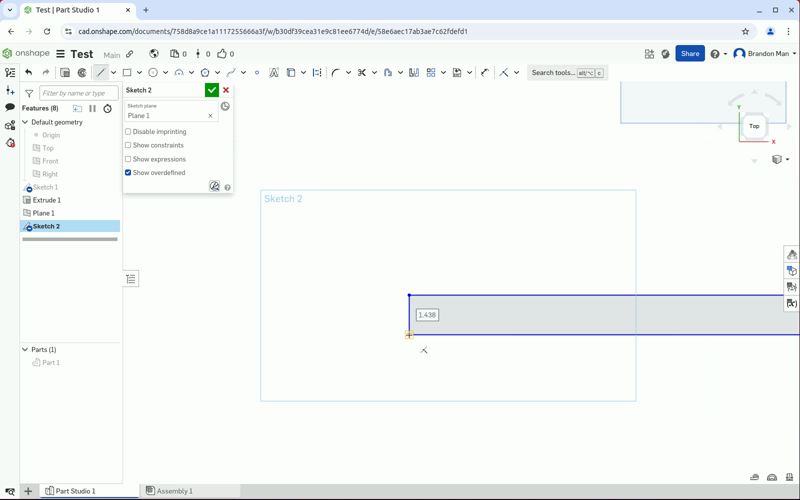
scroll(-6)
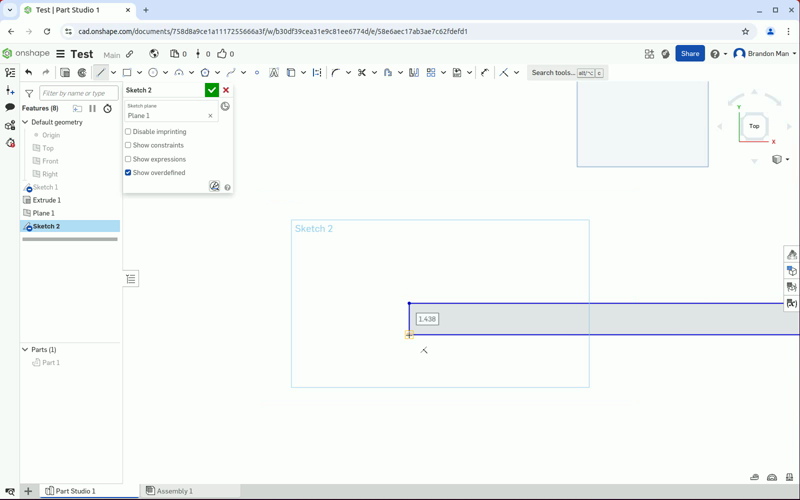
scroll(-6)
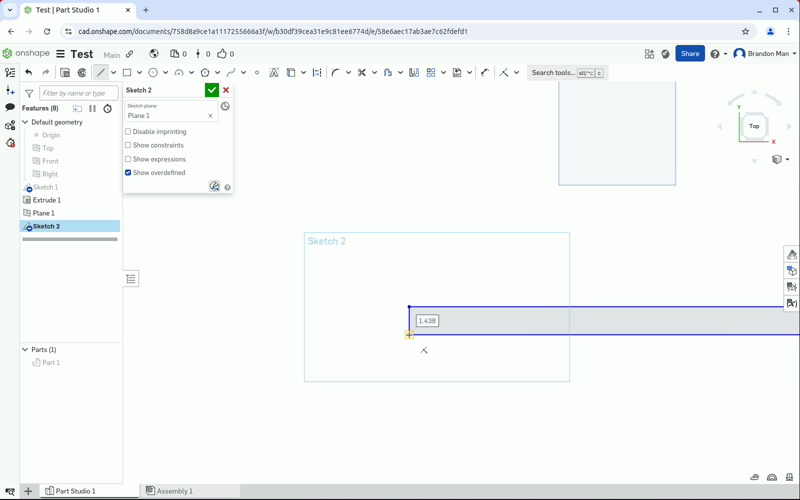
scroll(-6)
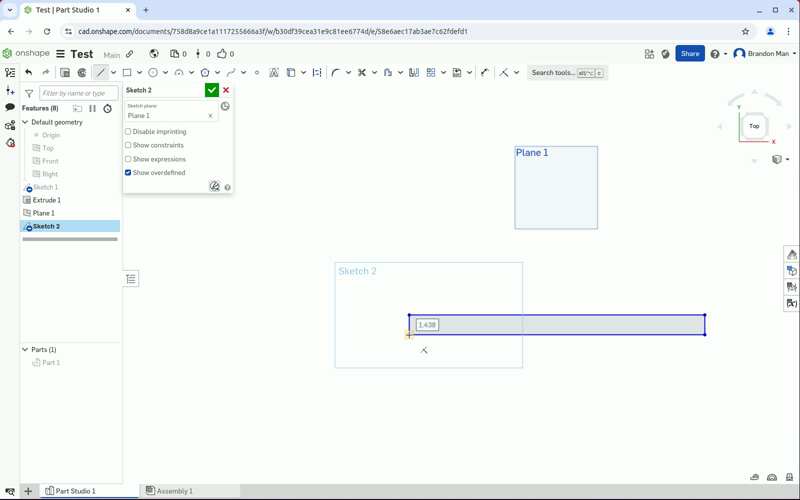
scroll(-6)
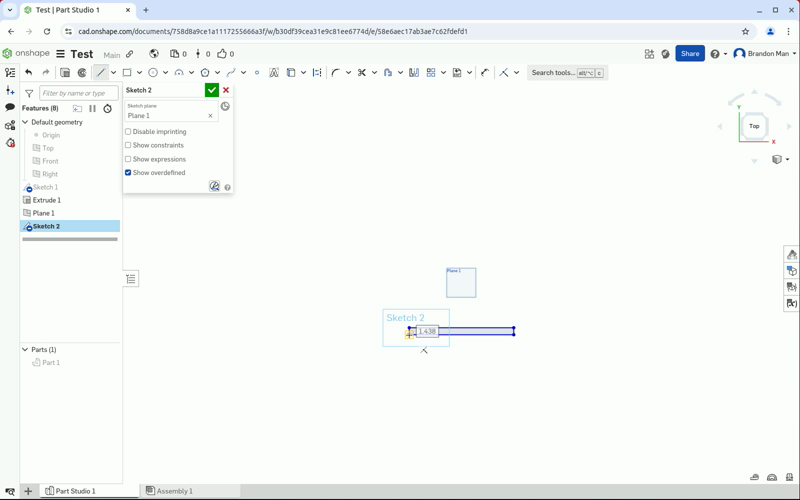
key(esc)
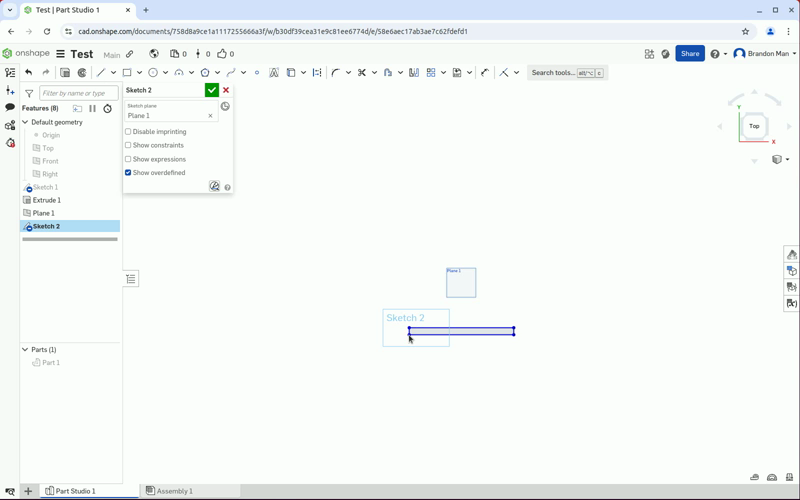
mouse_move(413, 331)
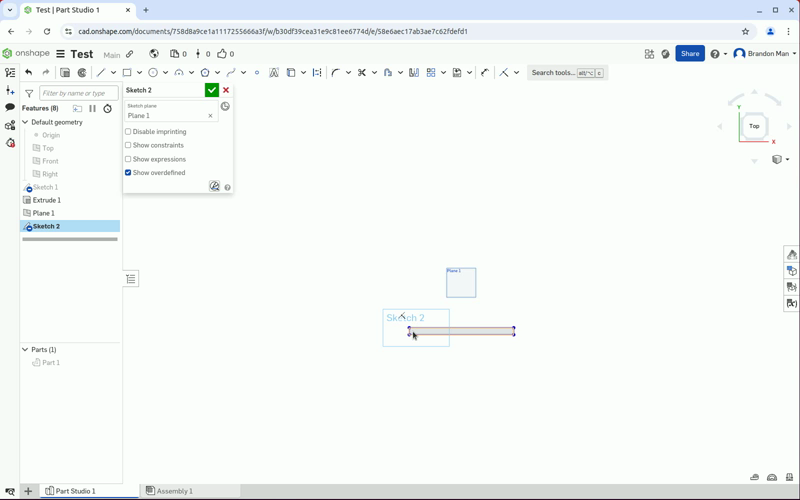
scroll(6)
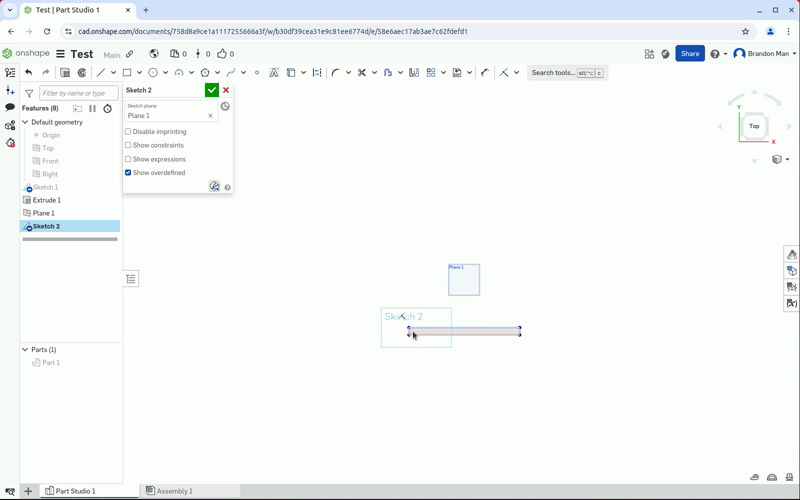
scroll(6)
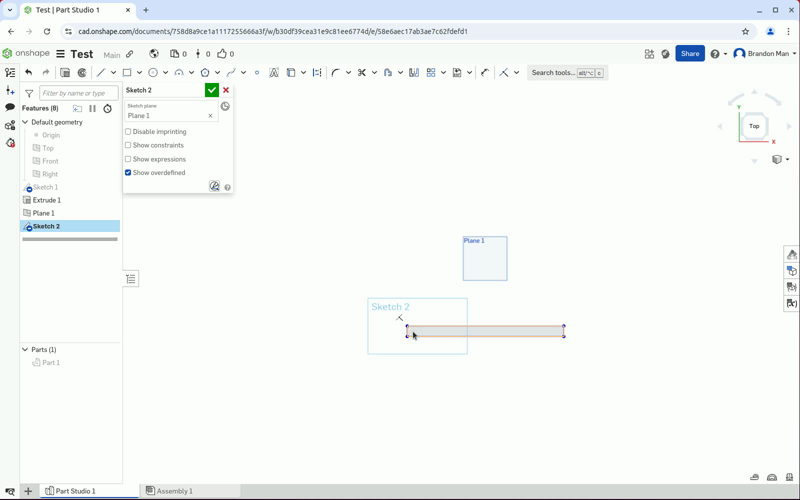
scroll(6)
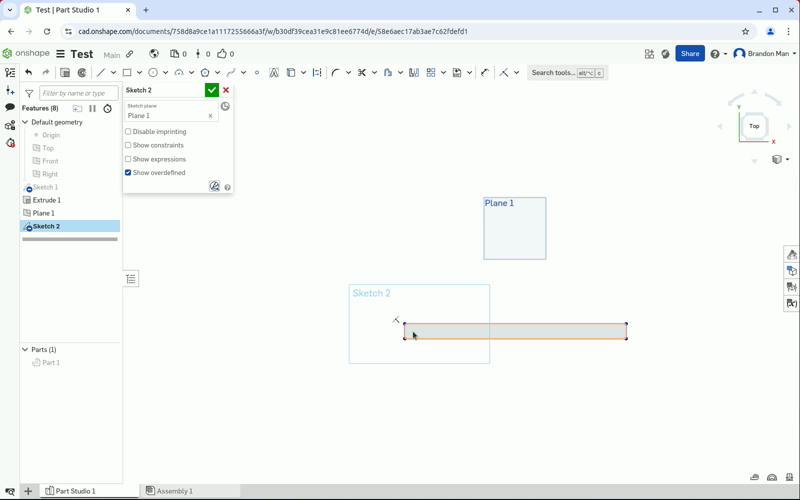
scroll(6)
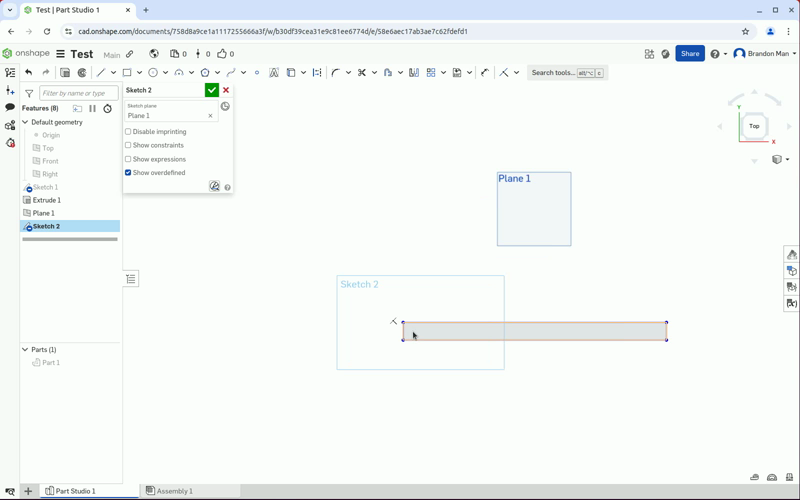
scroll(6)
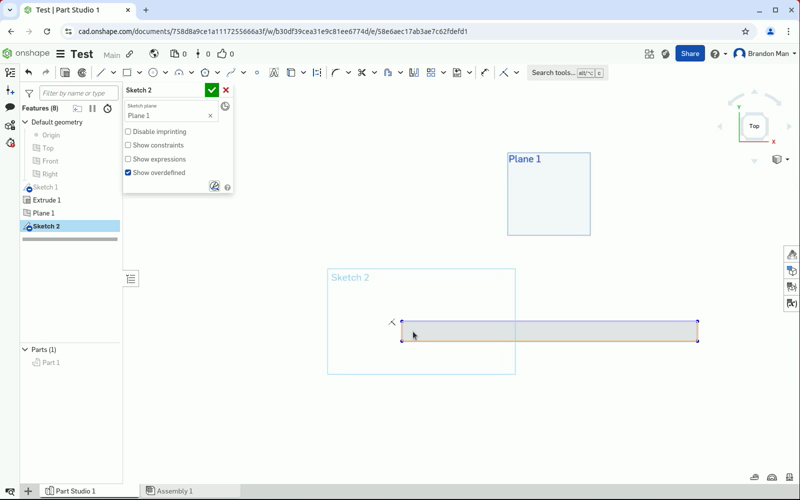
scroll(6)
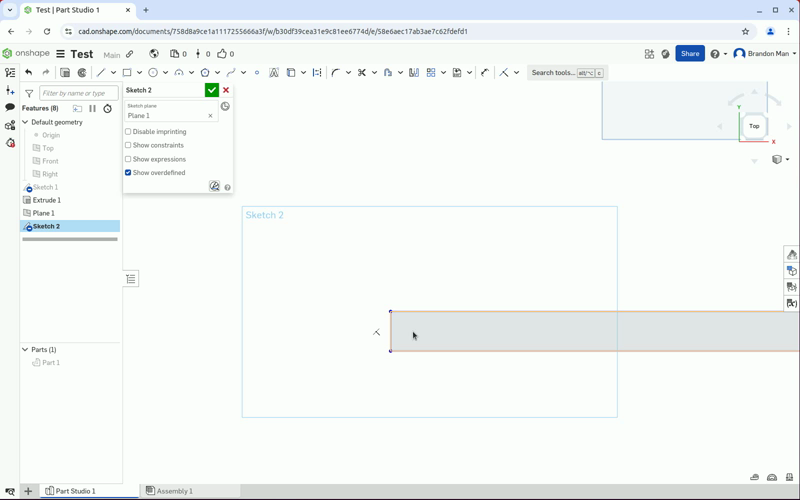
scroll(6)
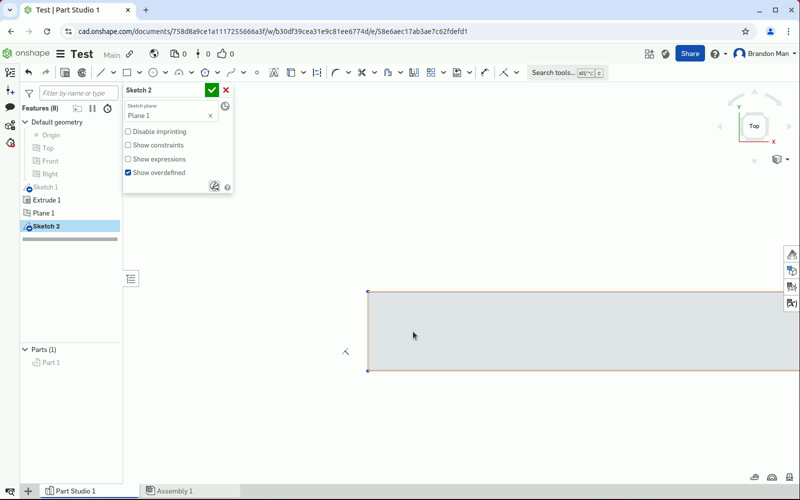
click(413, 331)
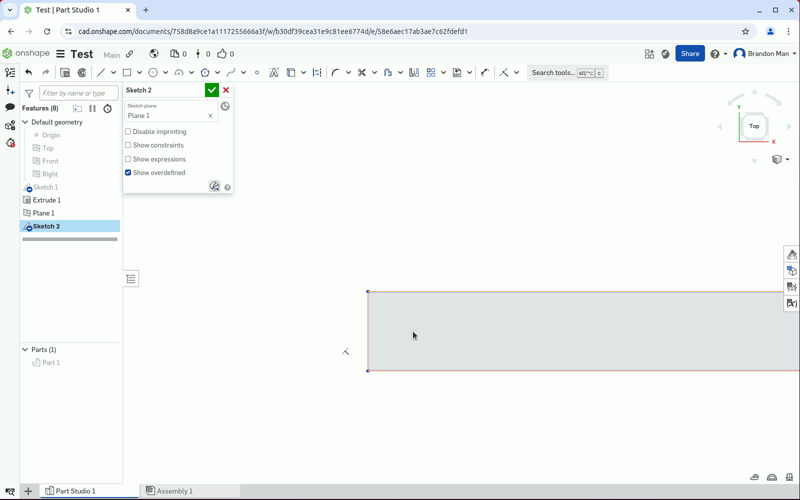
scroll(-6)
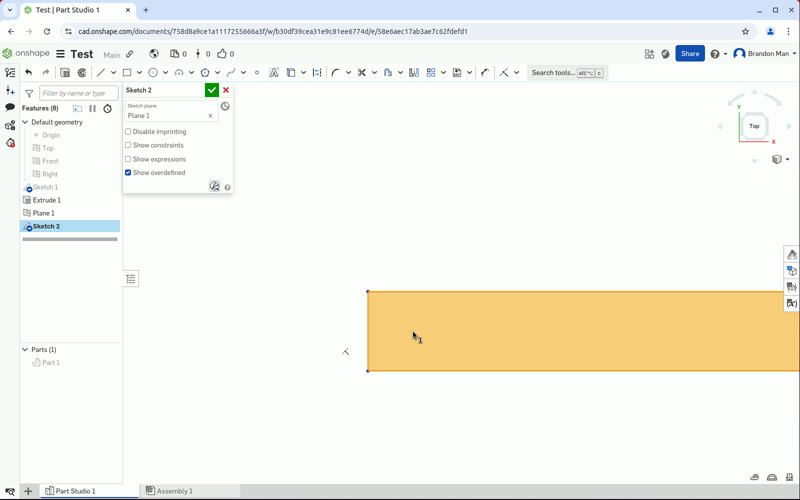
scroll(-6)
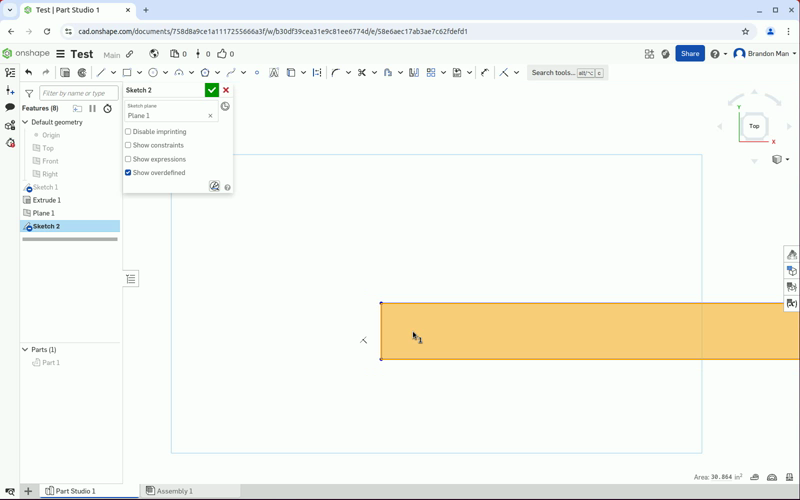
scroll(-6)
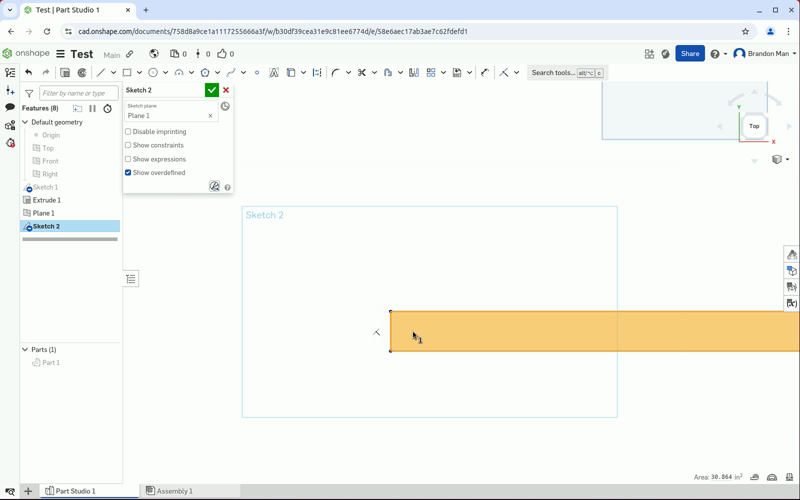
scroll(-6)
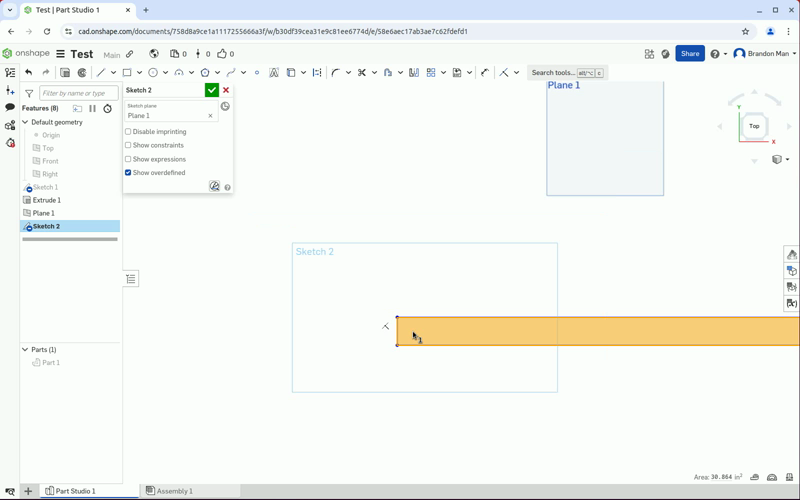
scroll(-6)
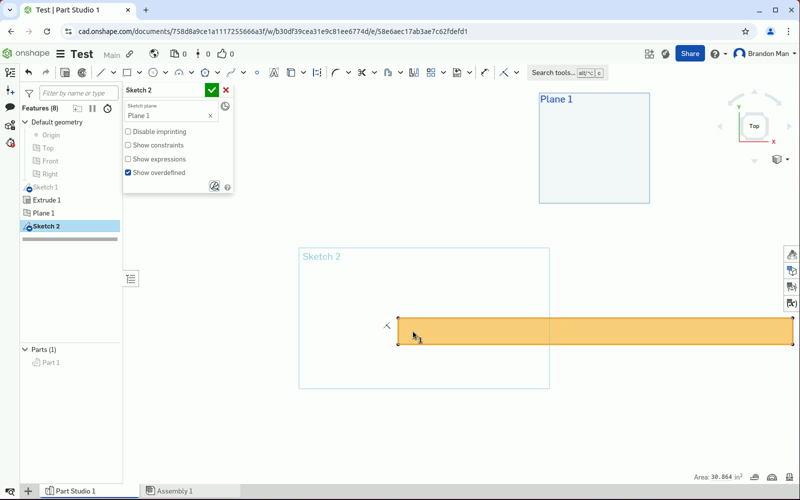
scroll(-6)
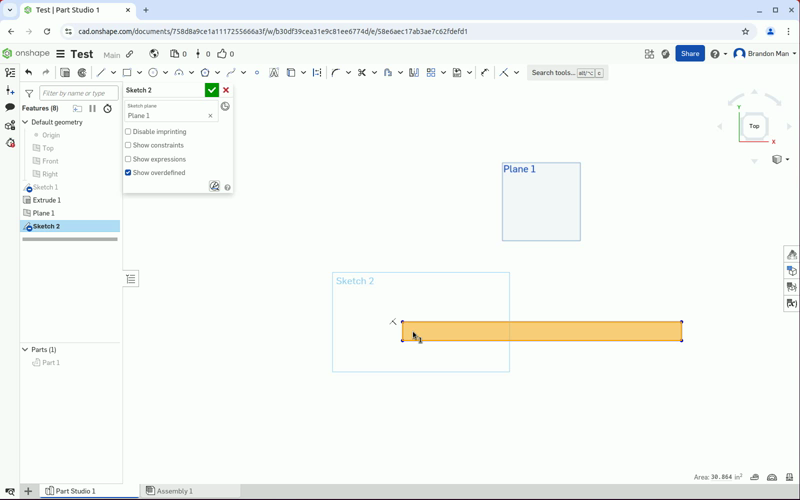
scroll(-6)
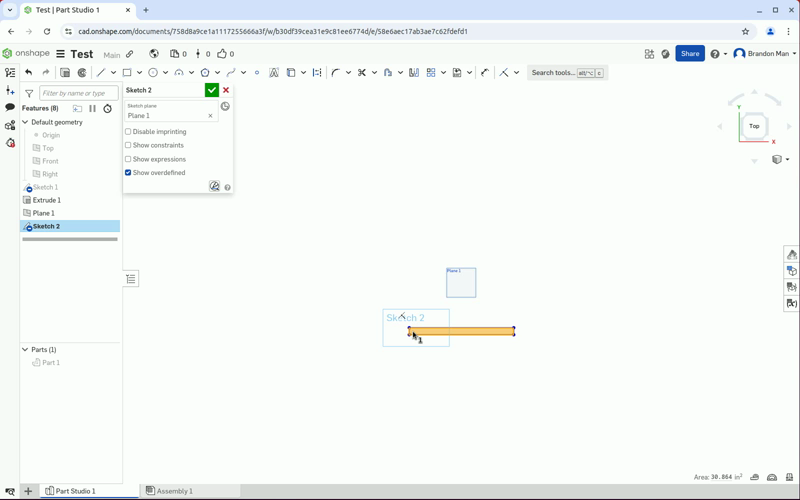
mouse_move(73, 352)
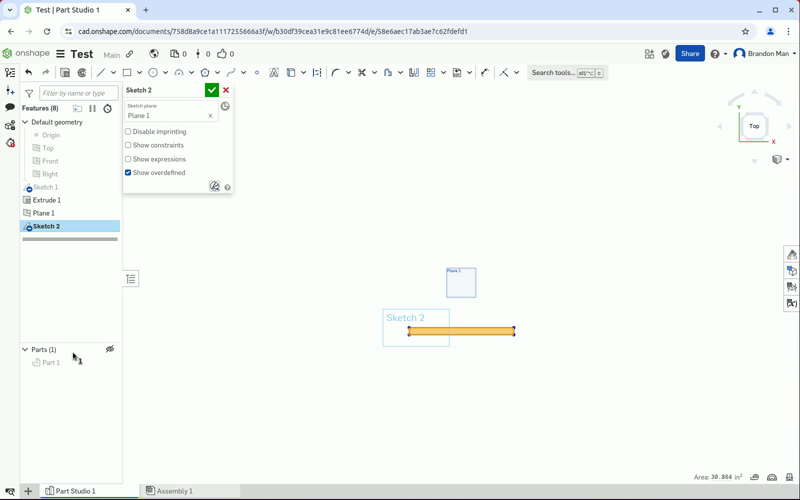
key(shift+y)
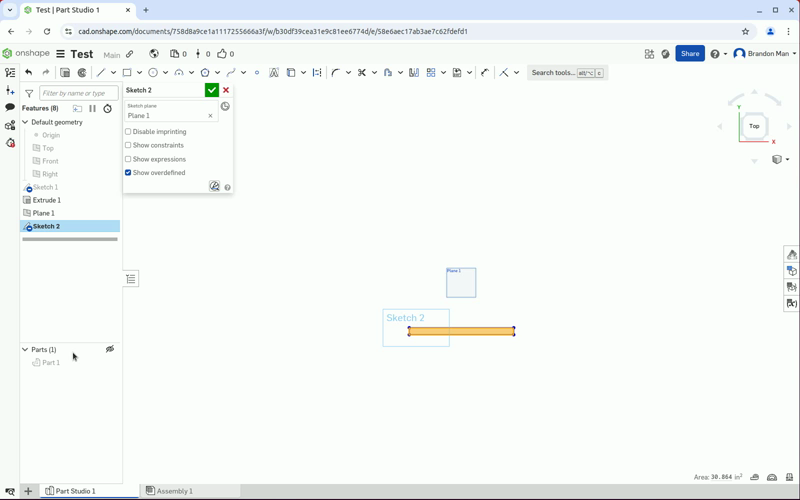
key(shift+e)
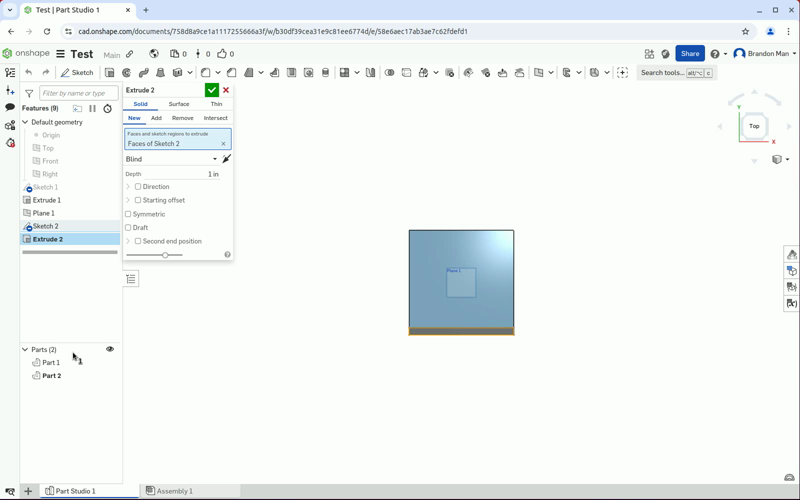
mouse_move(143, 106)
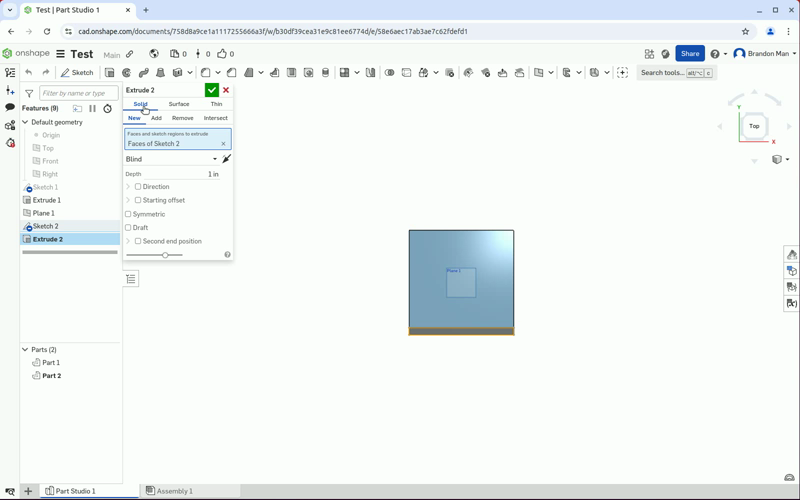
click(143, 106)
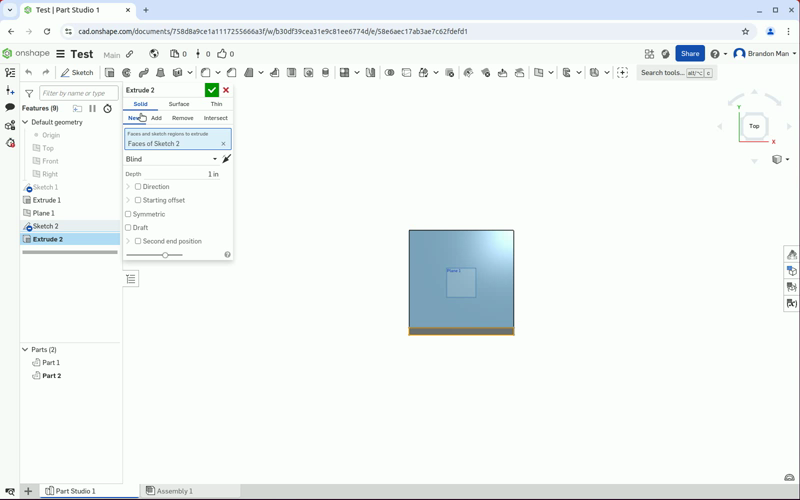
mouse_move(137, 120)
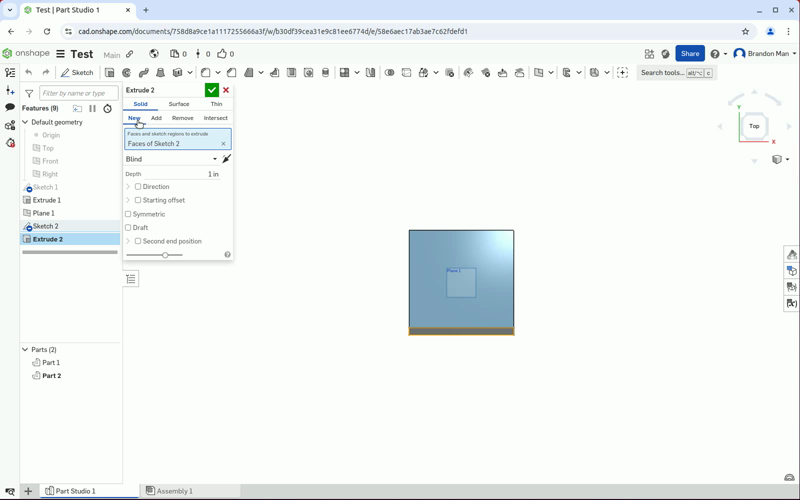
click(137, 120)
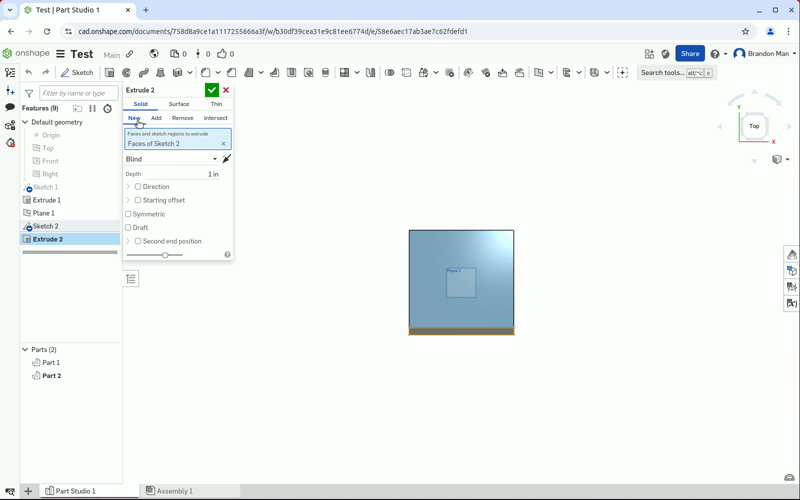
key(tab, 4)
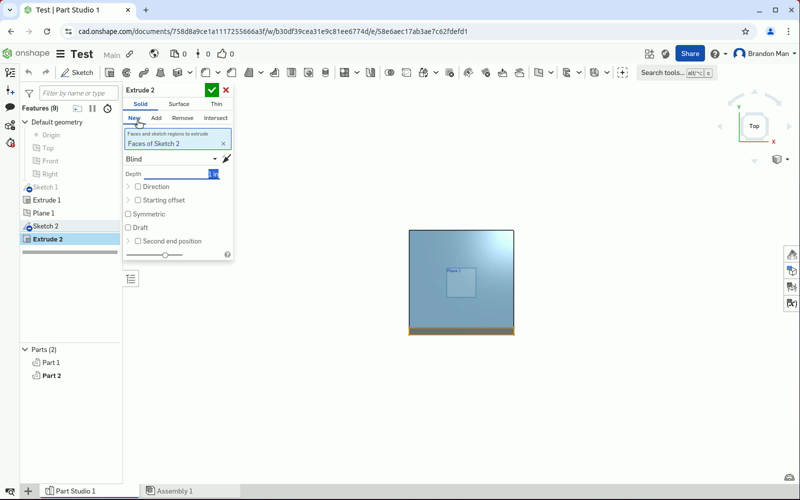
text(21.423)
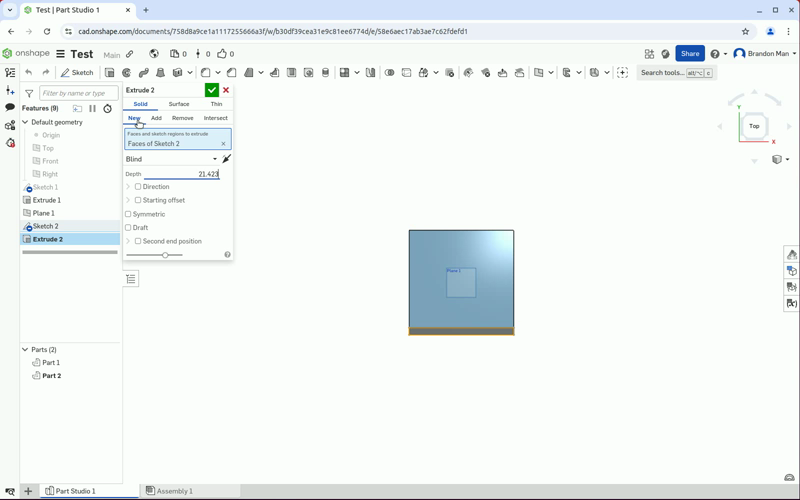
key(enter)
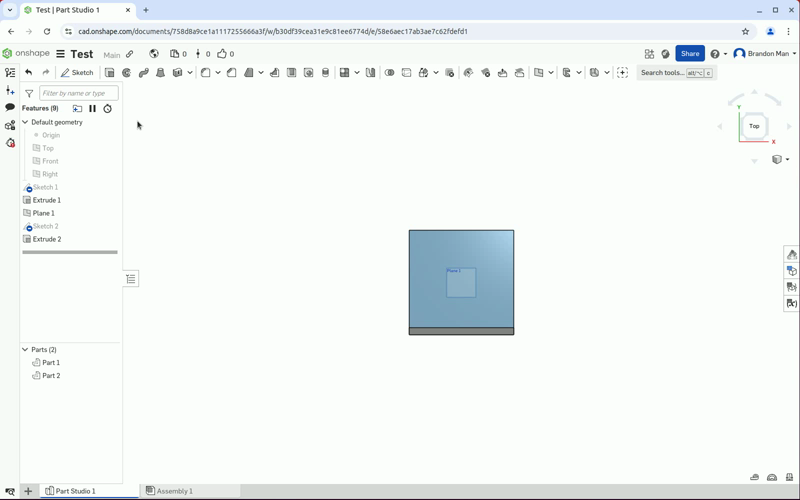
key(shift+h)
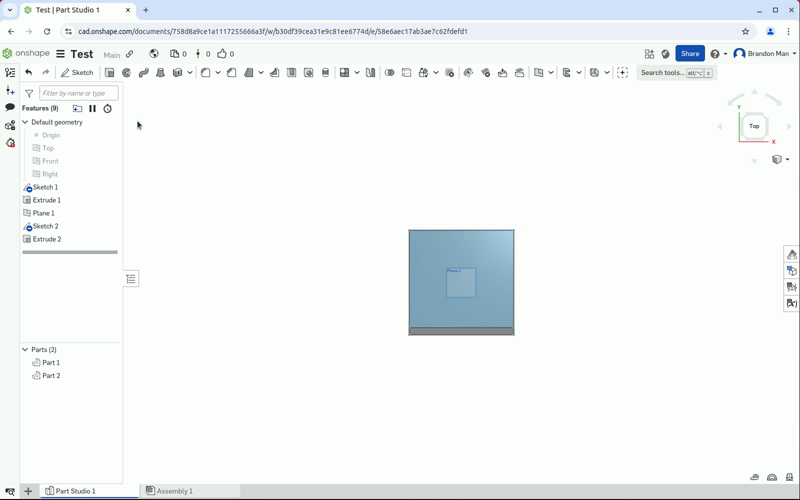
key(shift+h)
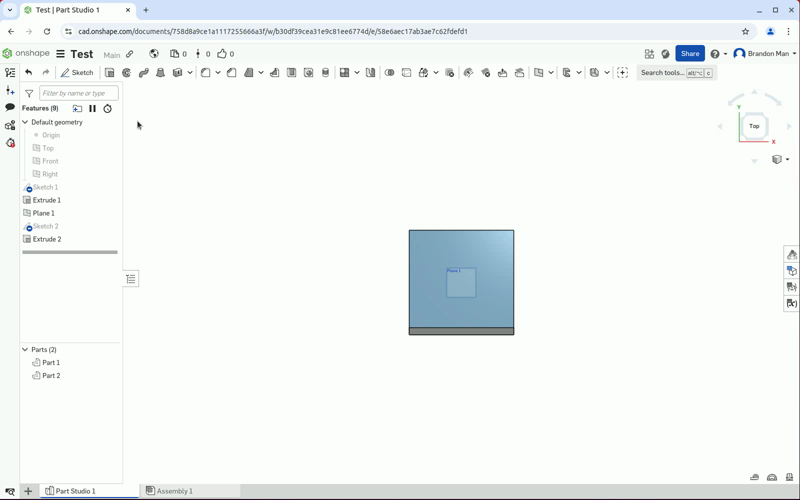
mouse_move(73, 189)
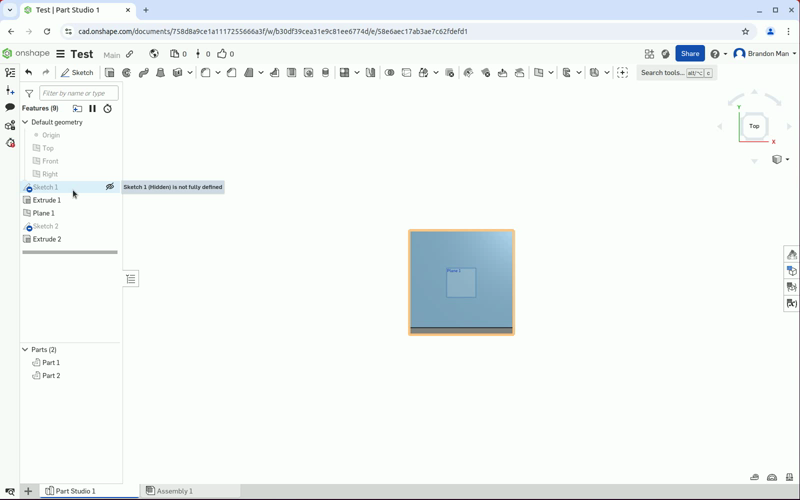
click(73, 189)
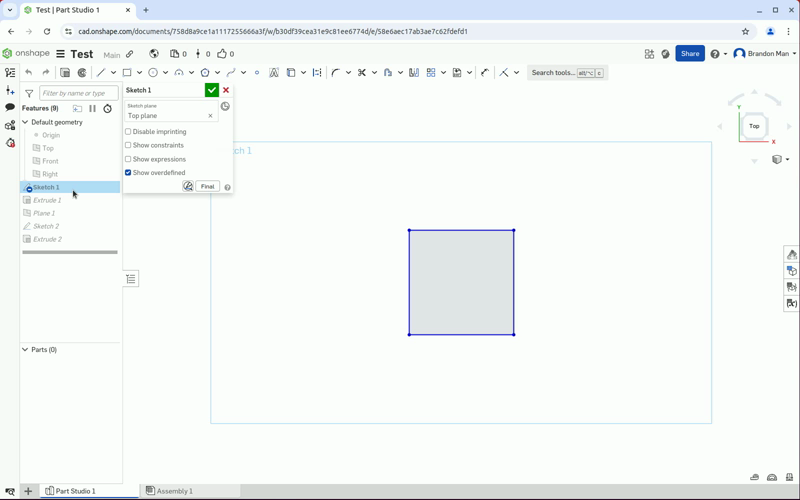
mouse_move(229, 92)
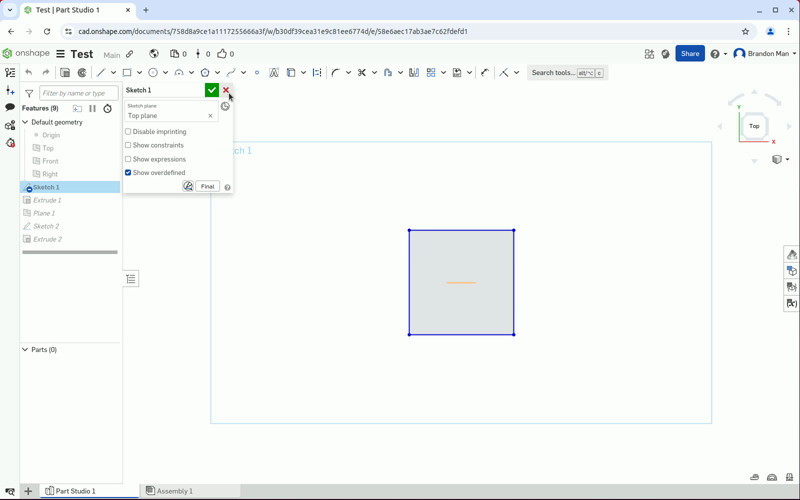
click(229, 92)
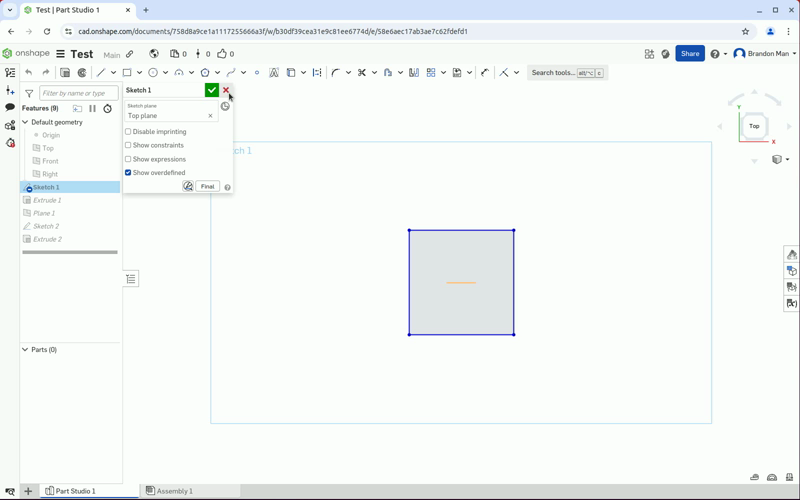
key(shift+s)
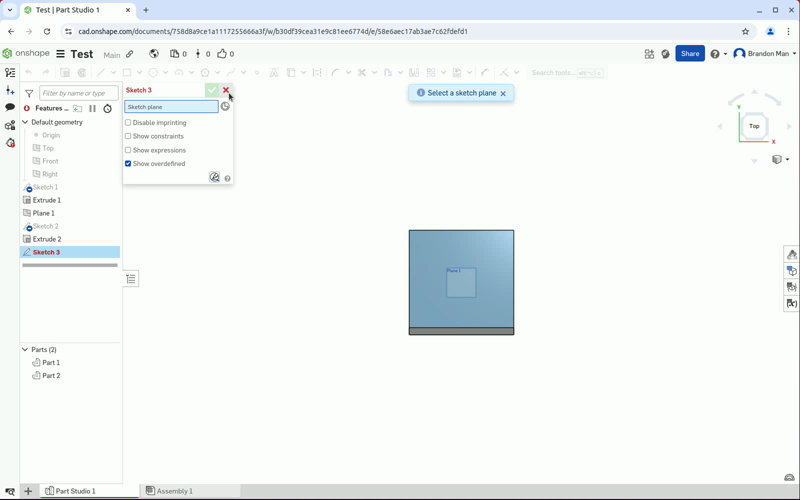
mouse_move(73, 215)
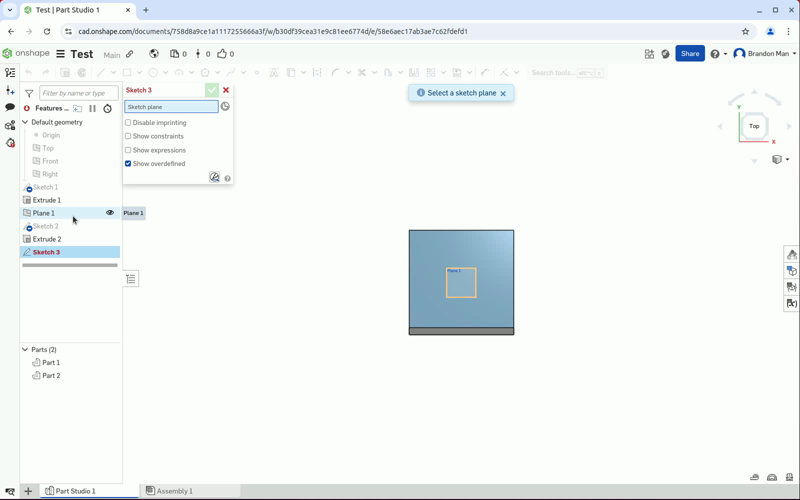
click(73, 215)
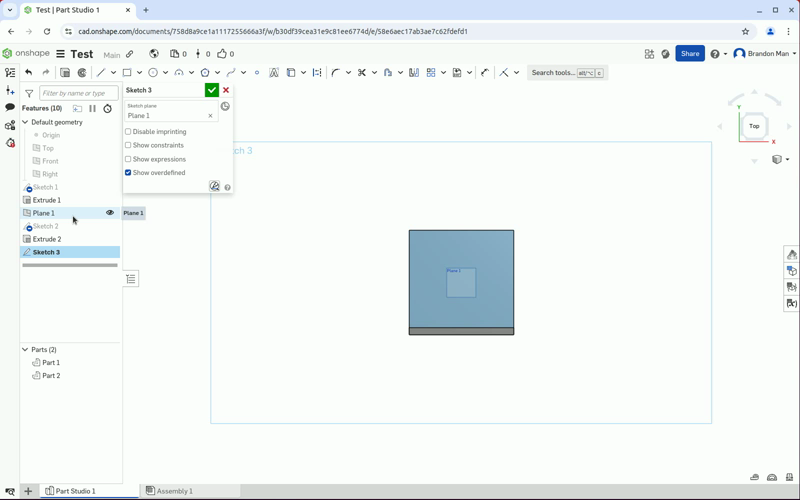
mouse_move(73, 352)
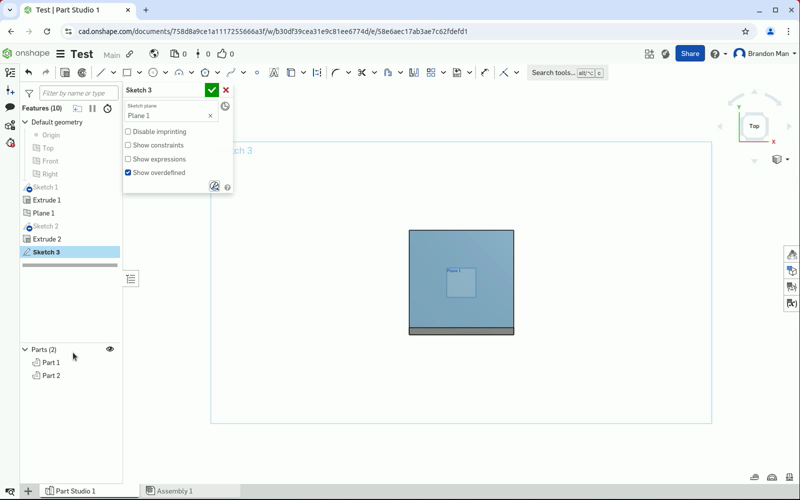
key(y)
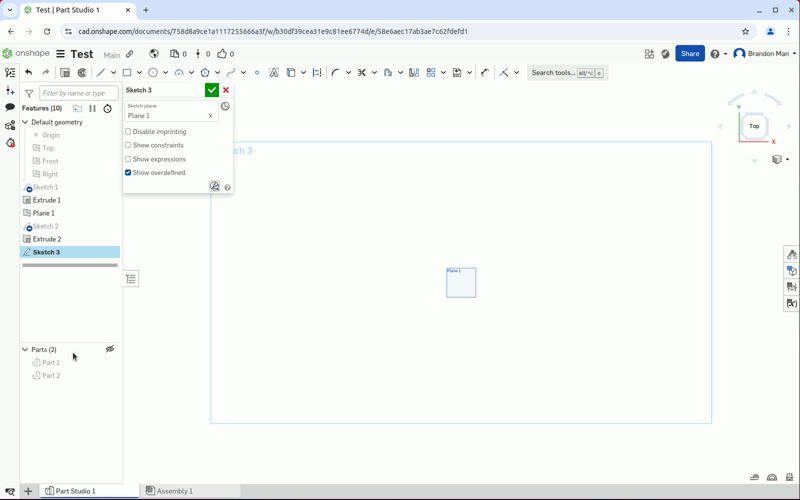
key(c)
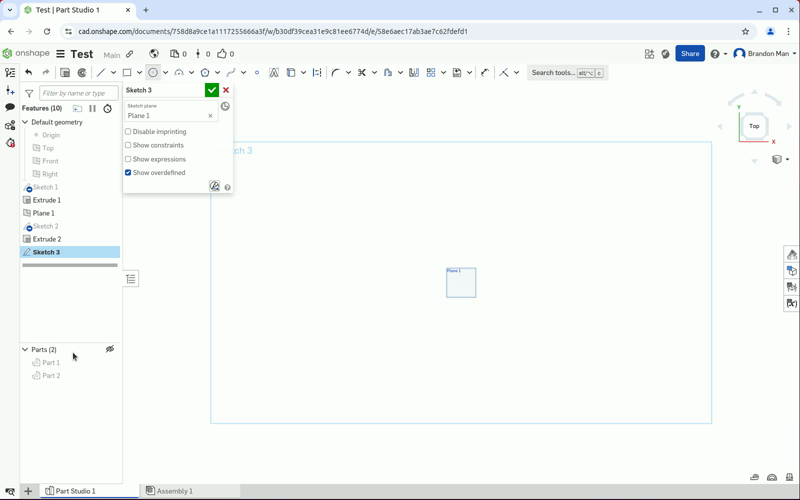
key_down(shift)
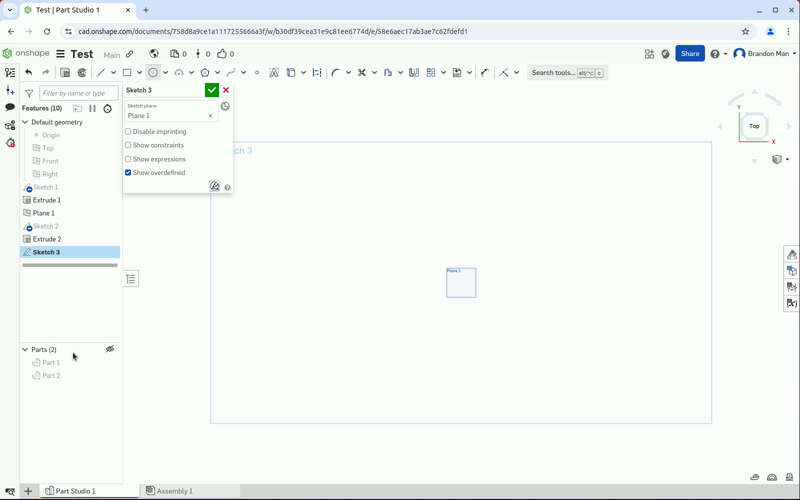
mouse_move(430, 251)
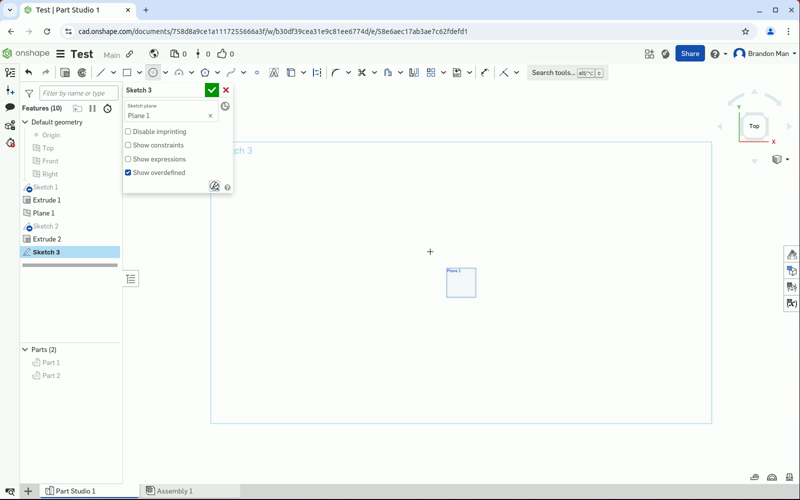
click(430, 251)
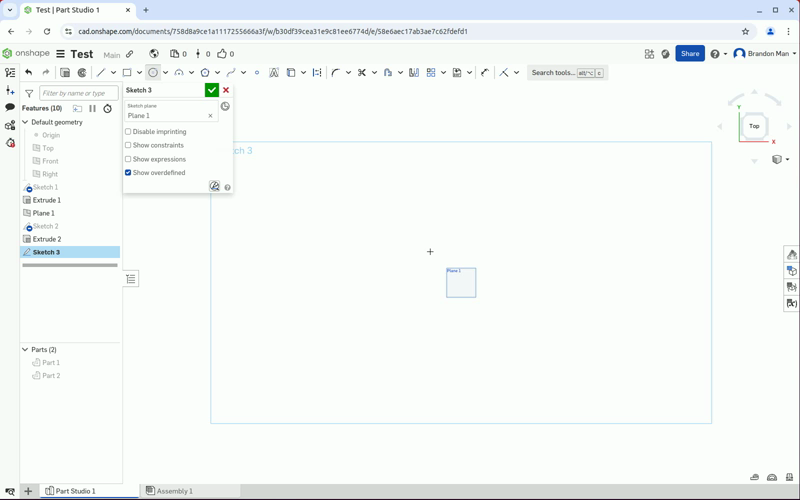
key_up(shift)
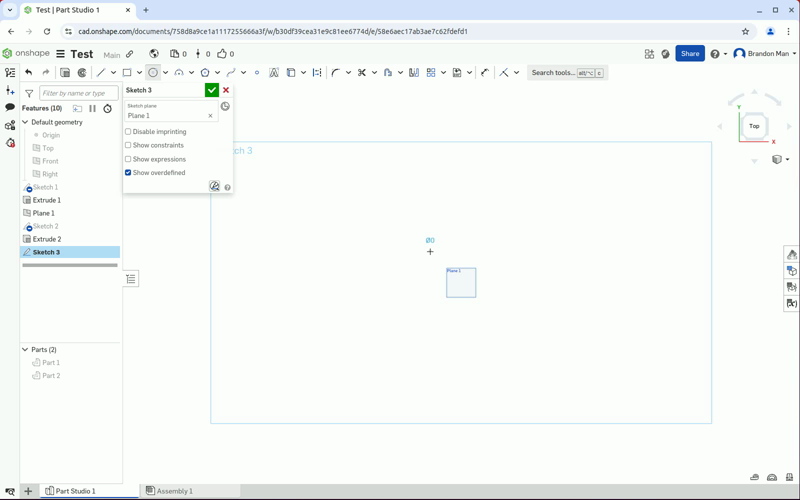
mouse_move(437, 251)
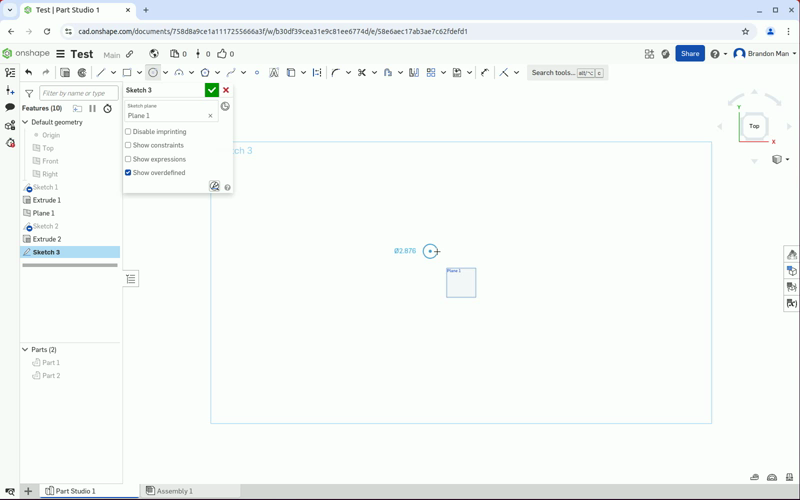
click(437, 251)
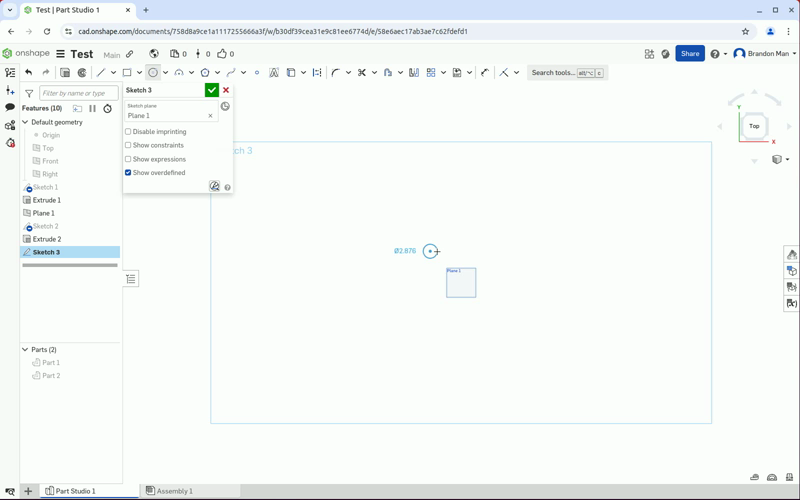
key(esc)
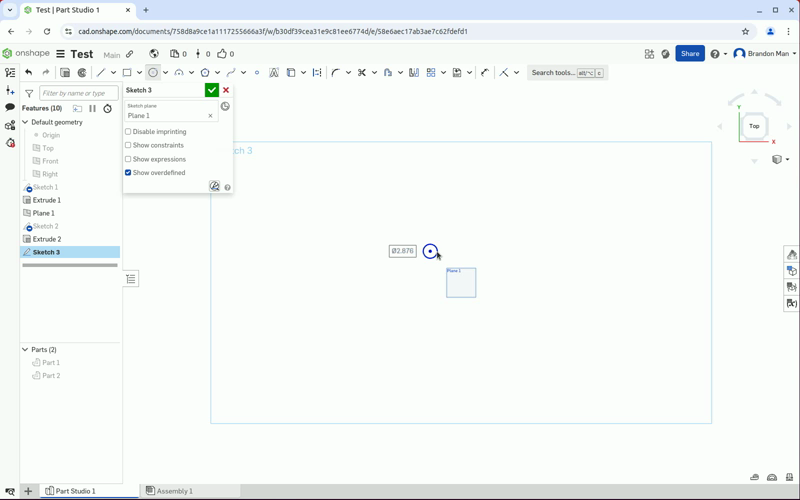
mouse_move(433, 253)
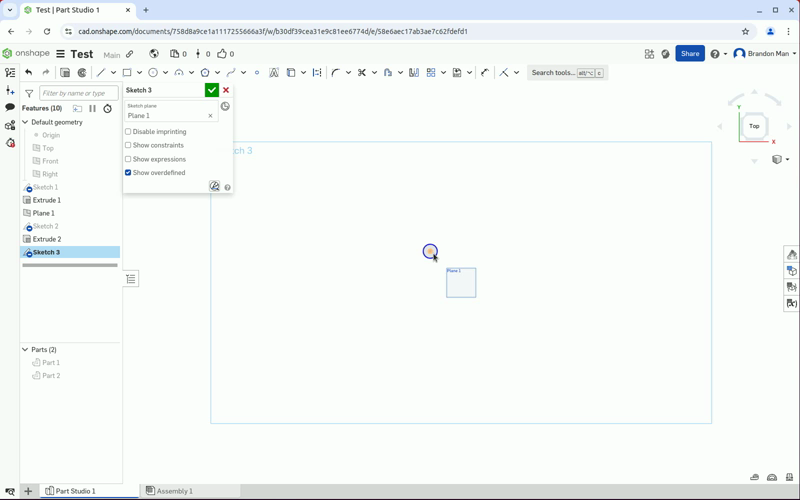
scroll(6)
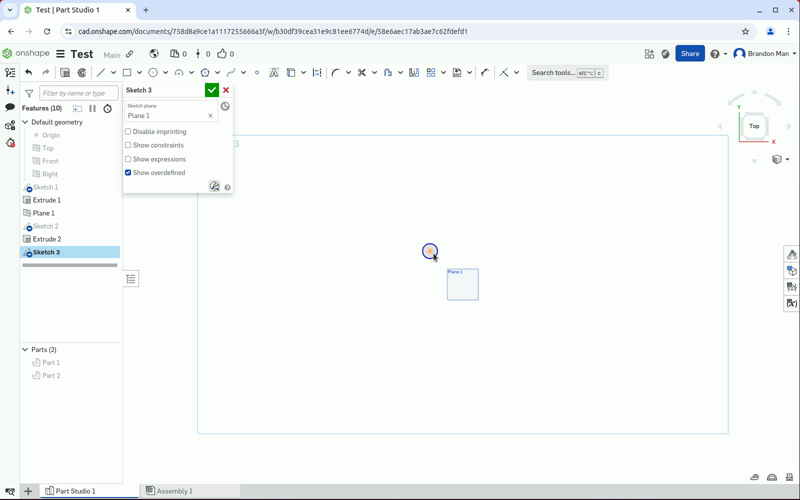
scroll(6)
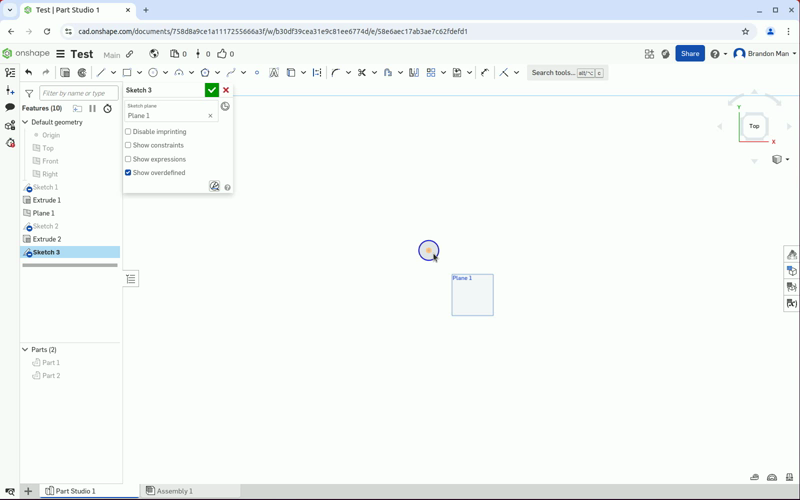
scroll(6)
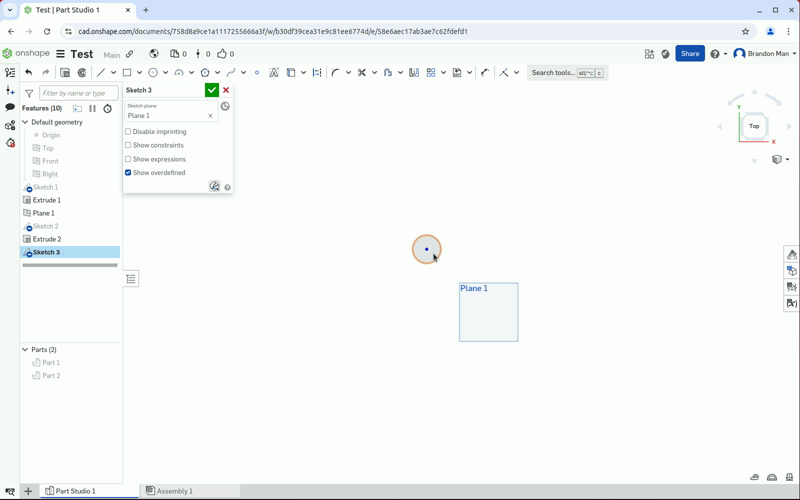
scroll(6)
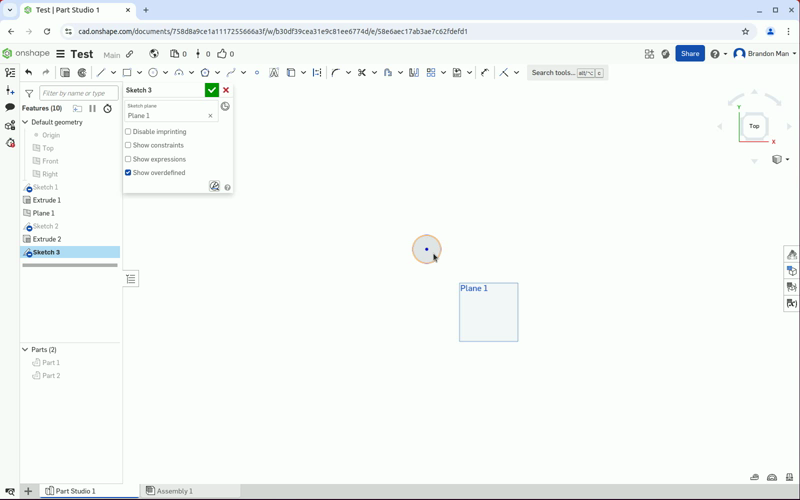
scroll(6)
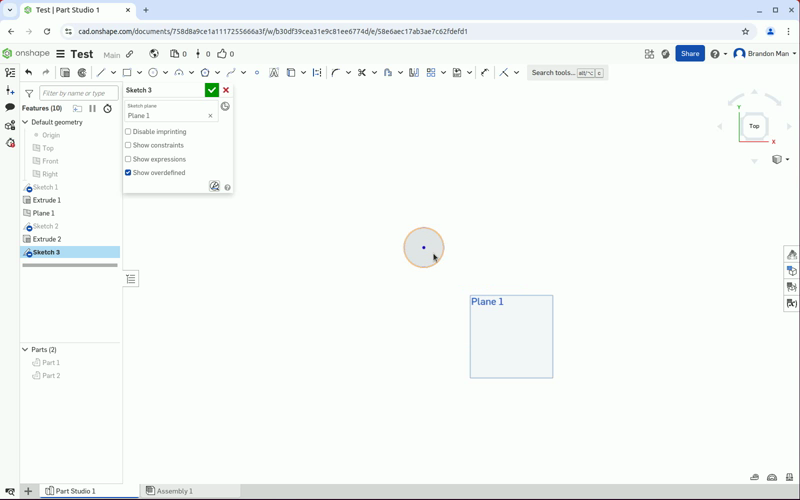
scroll(6)
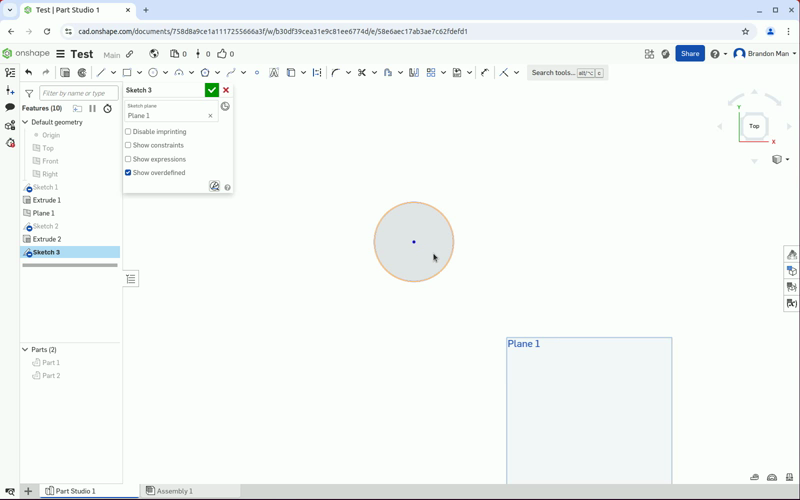
scroll(6)
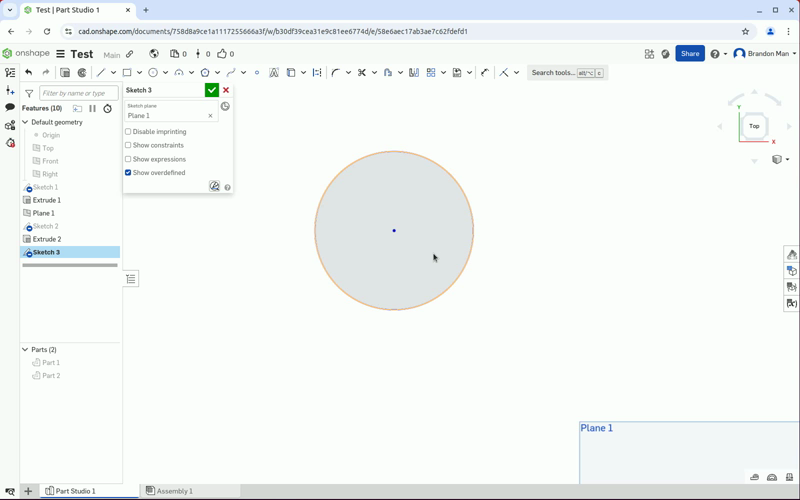
click(433, 253)
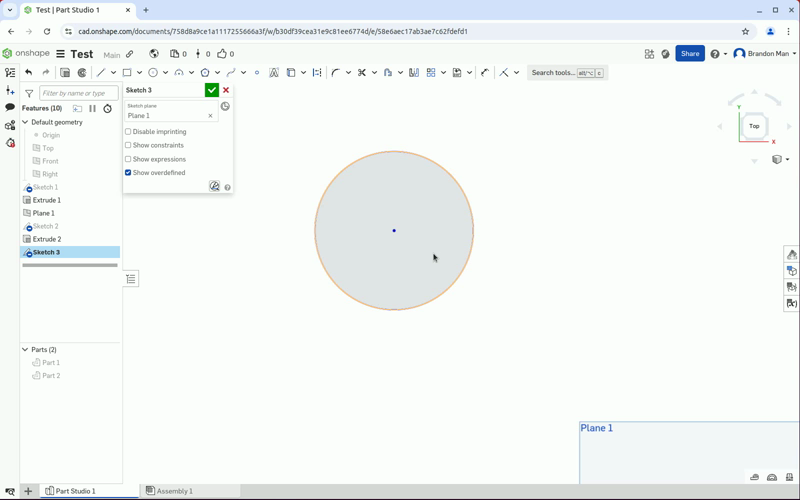
scroll(-6)
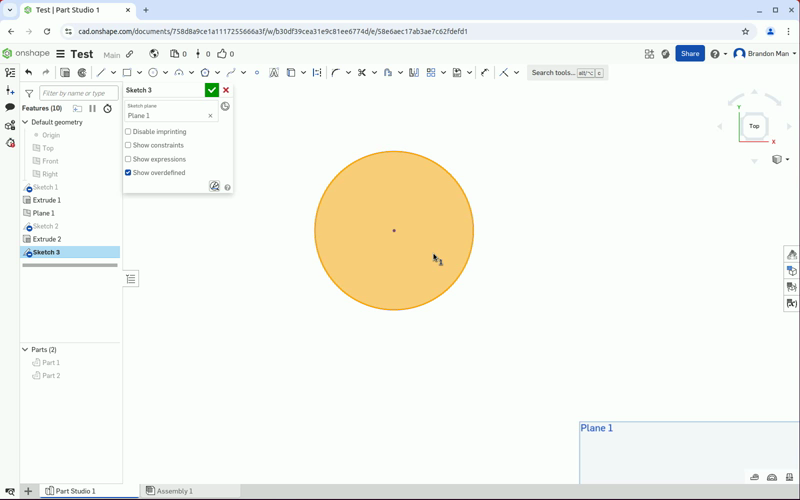
scroll(-6)
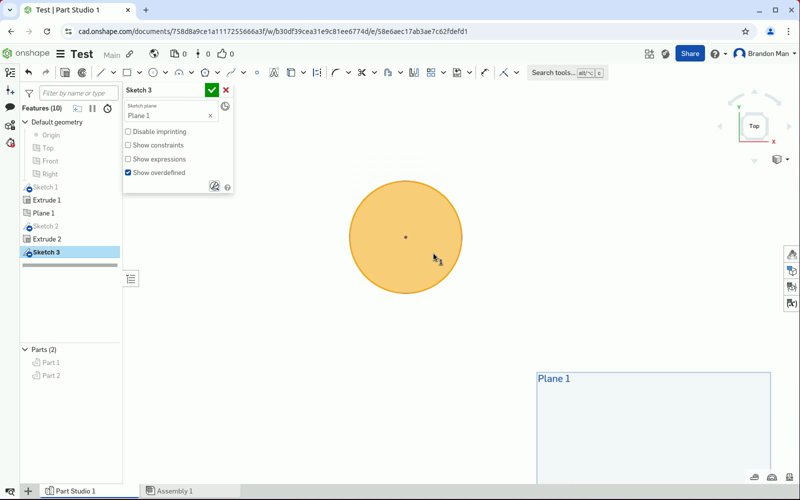
scroll(-6)
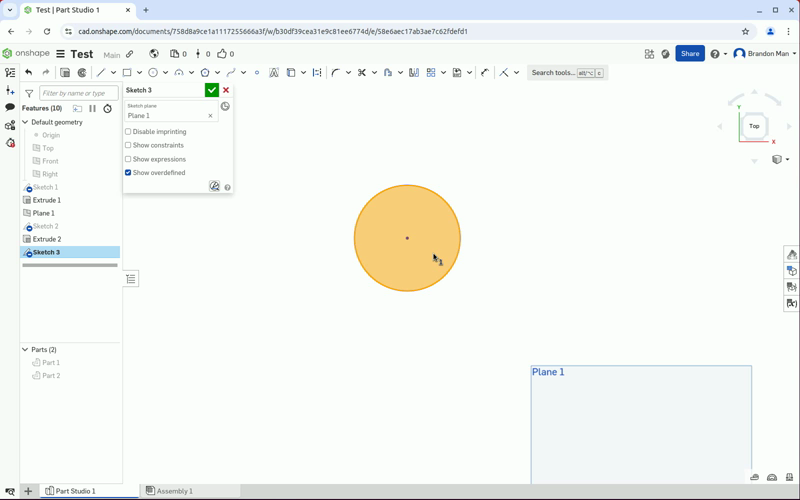
scroll(-6)
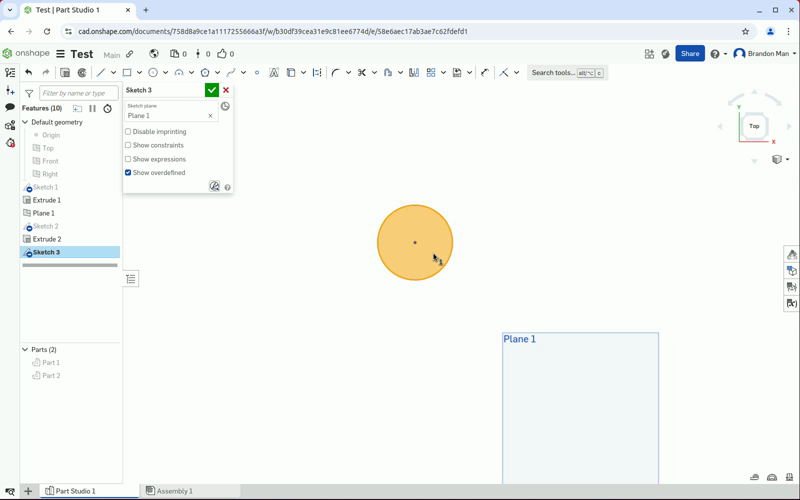
scroll(-6)
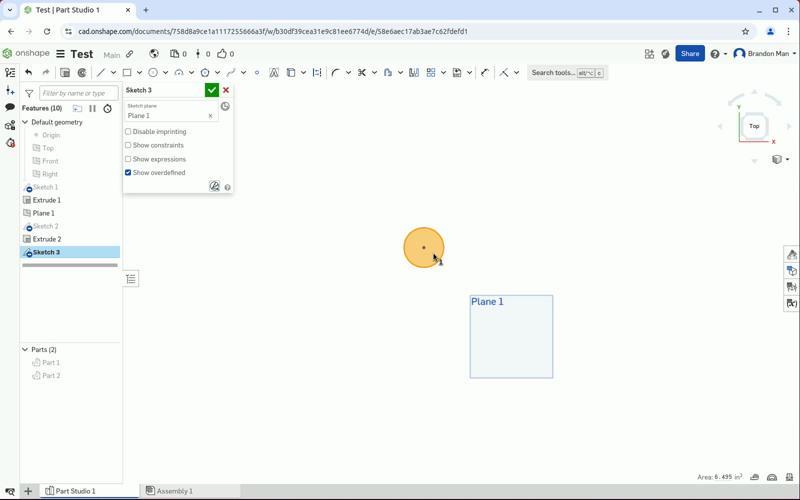
scroll(-6)
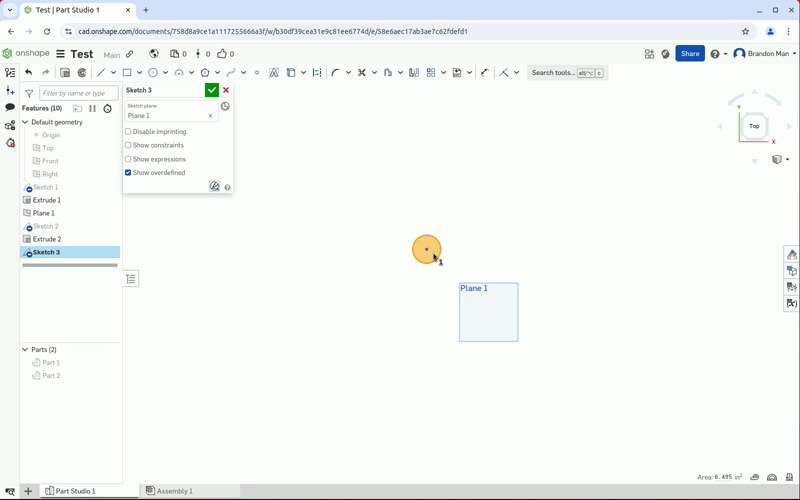
scroll(-6)
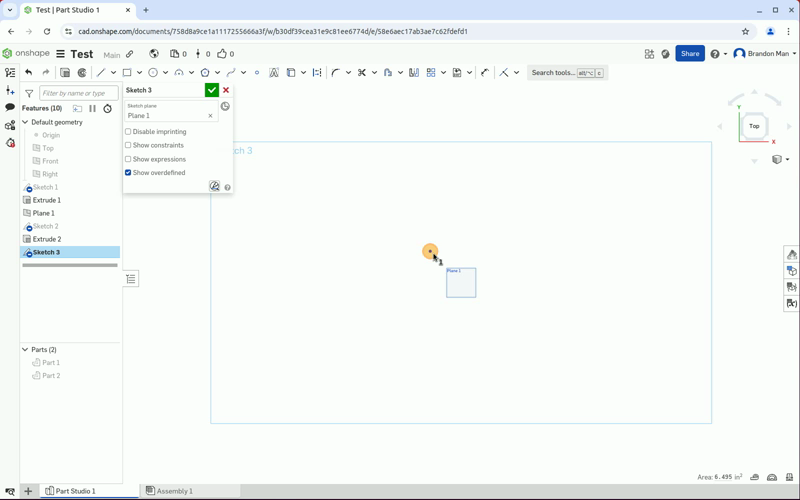
mouse_move(73, 352)
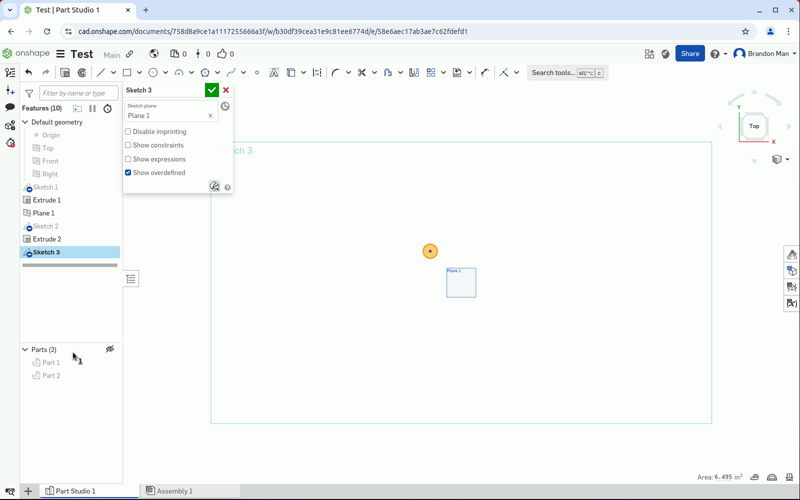
key(shift+y)
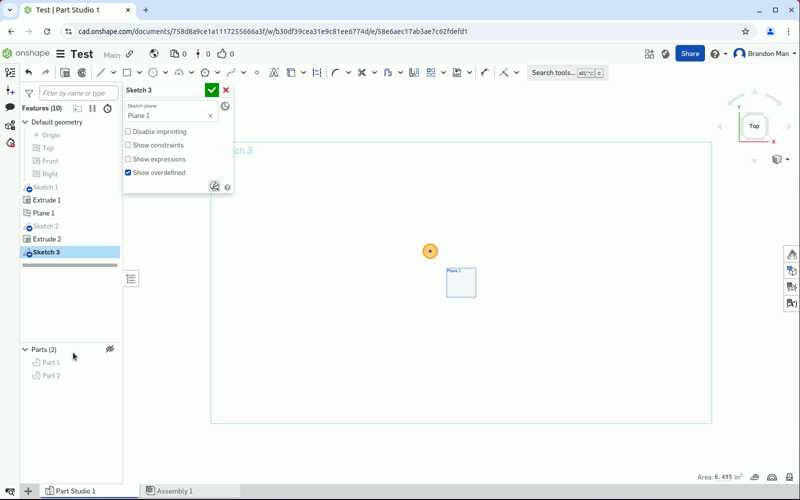
key(shift+e)
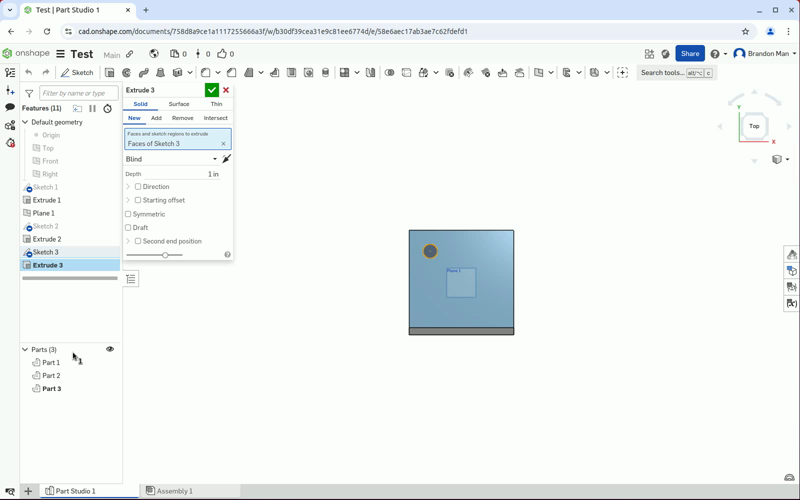
mouse_move(143, 106)
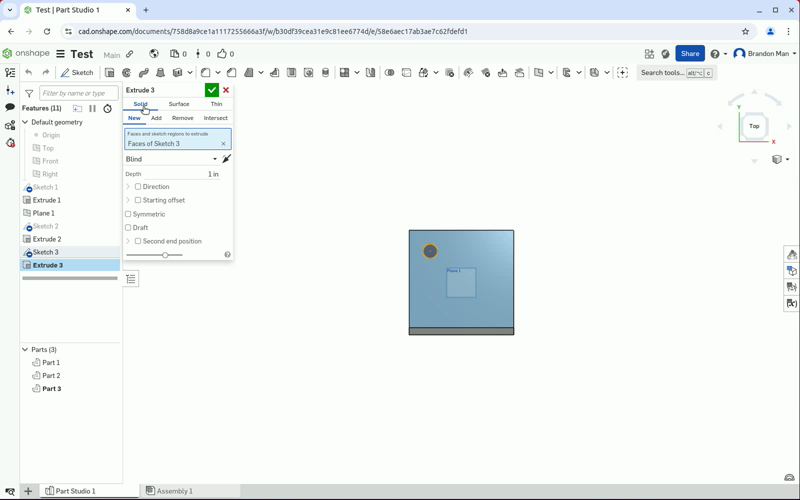
click(143, 106)
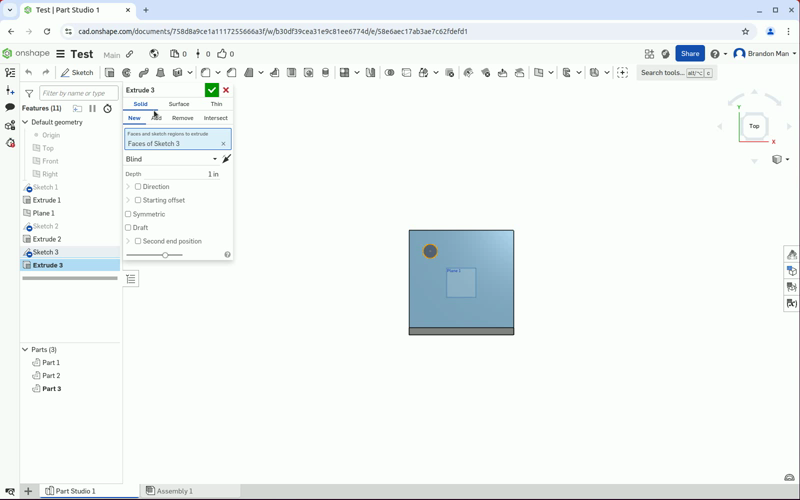
mouse_move(186, 120)
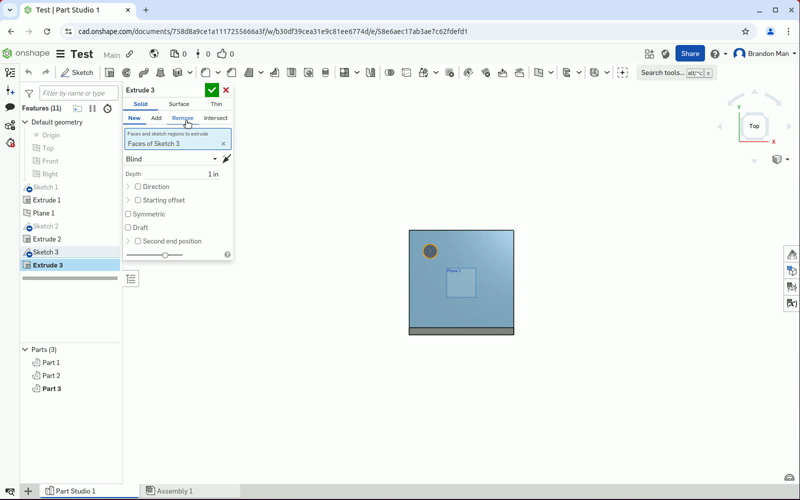
click(186, 120)
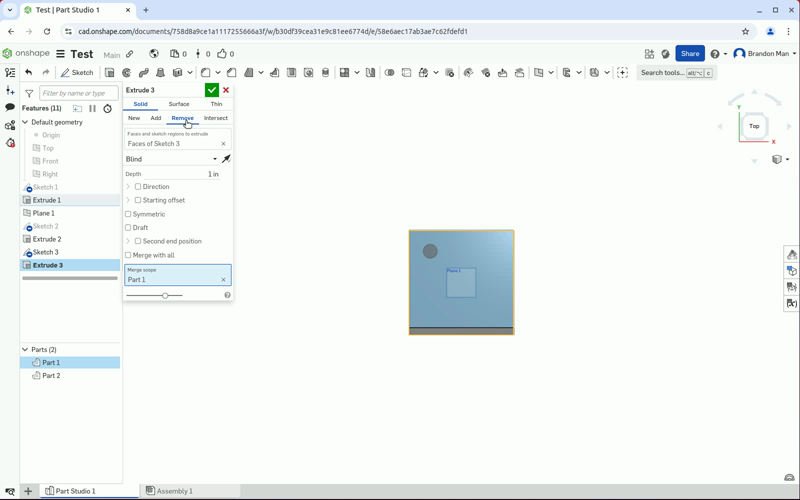
key(tab, 4)
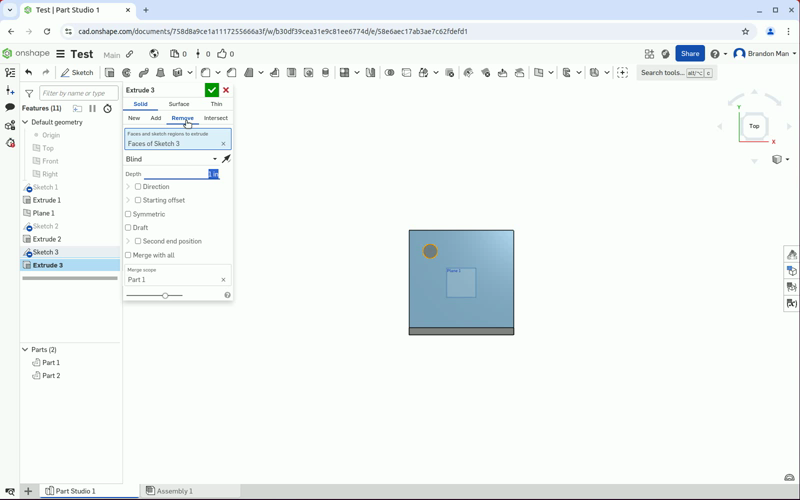
text(10.591)
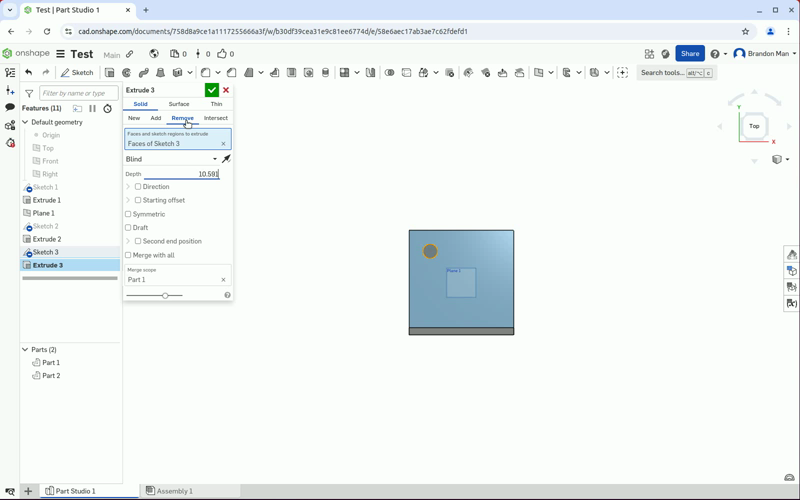
key(tab, 6)
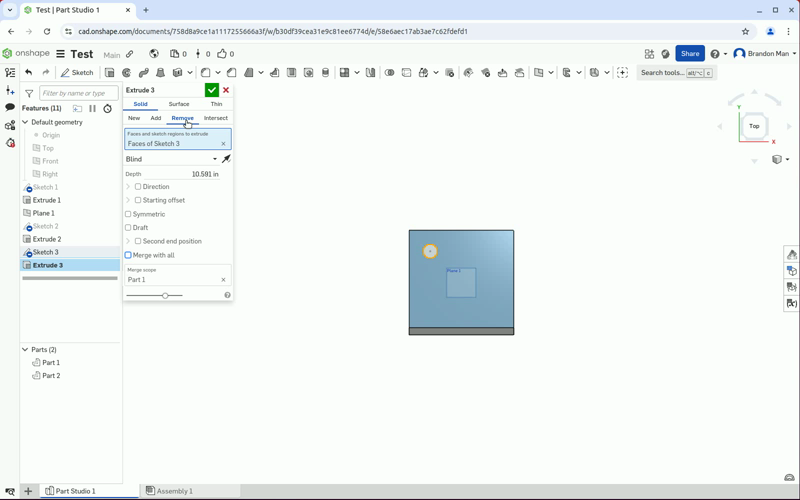
key(space)
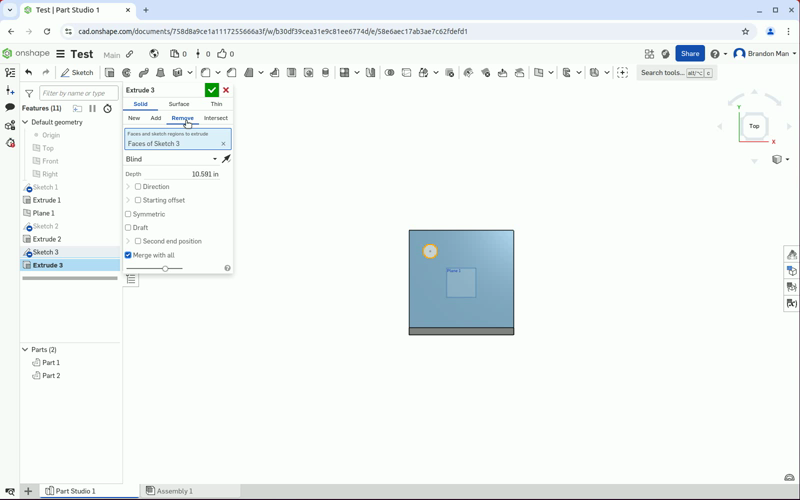
key(enter)
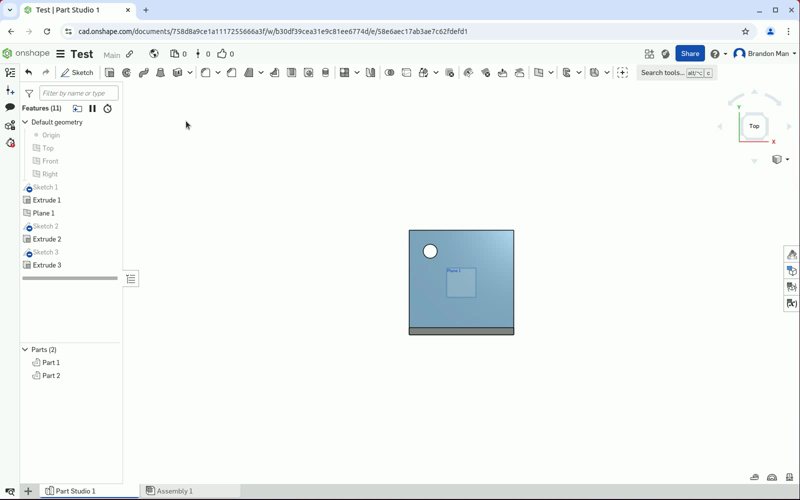
key(shift+h)
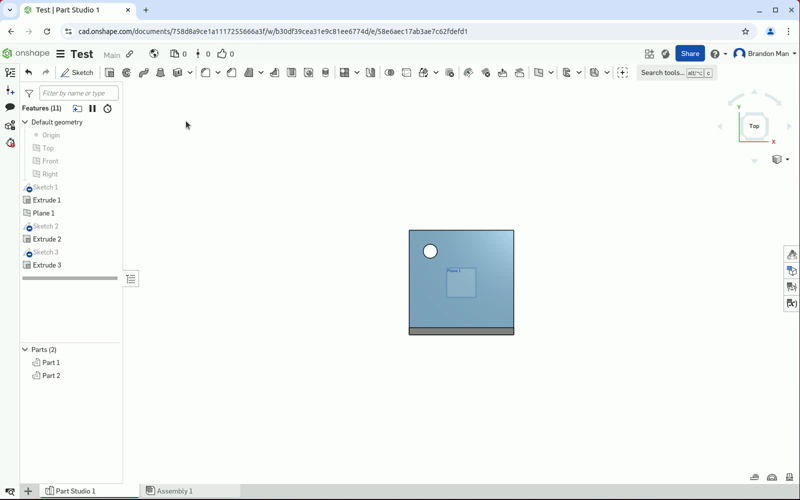
key(shift+h)
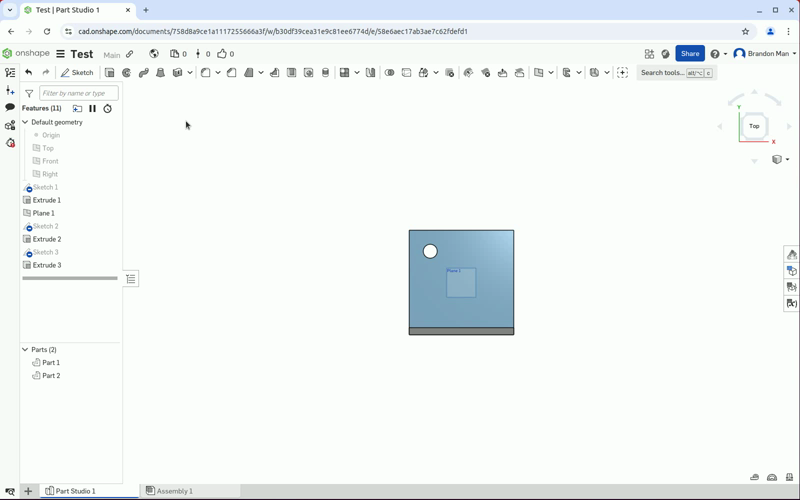
mouse_move(73, 189)
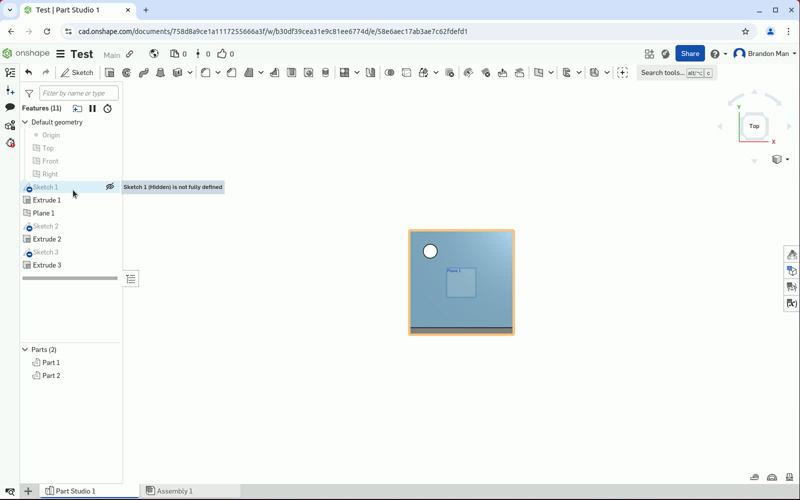
click(73, 189)
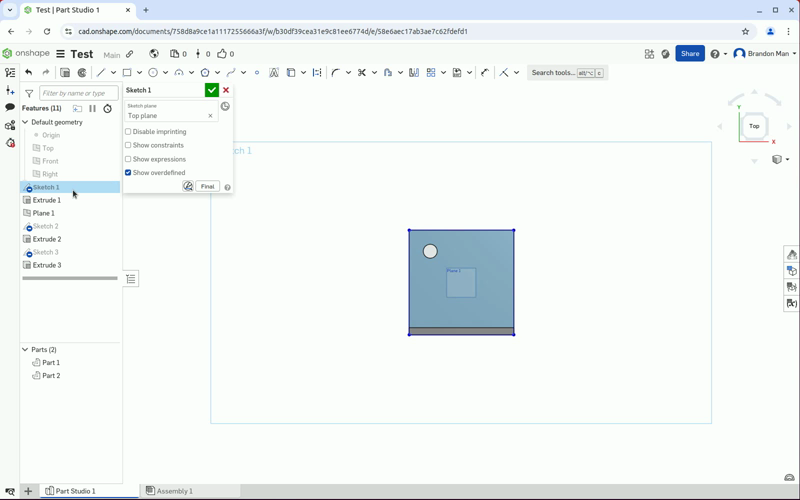
mouse_move(229, 92)
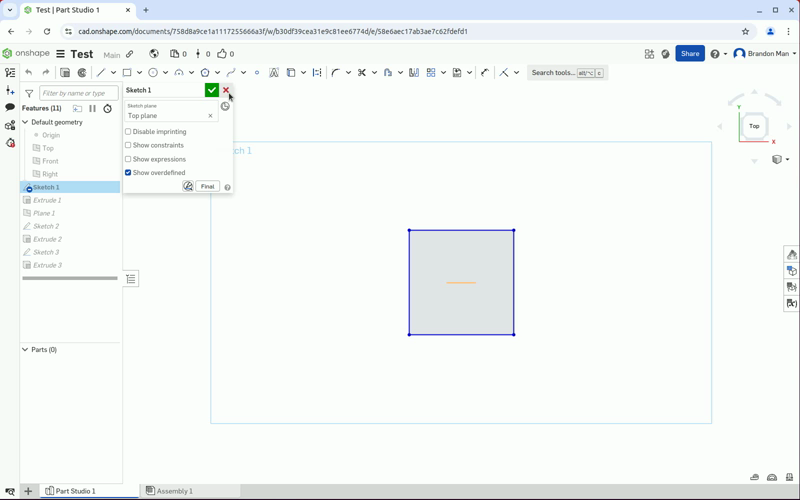
click(229, 92)
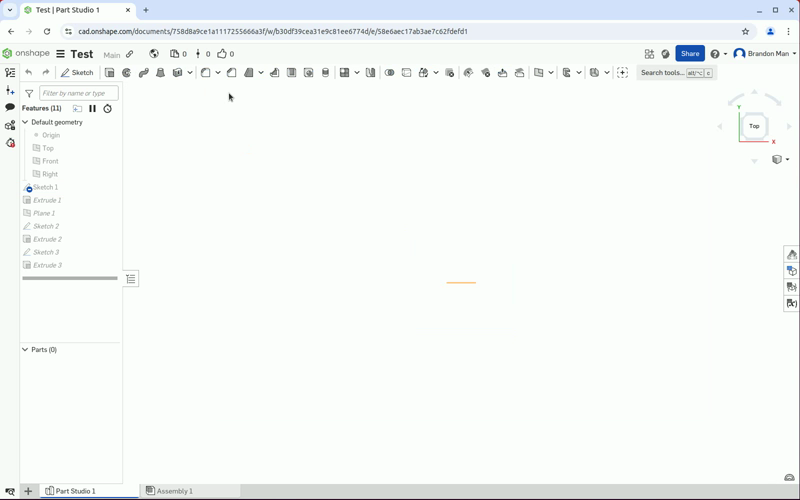
key(shift+s)
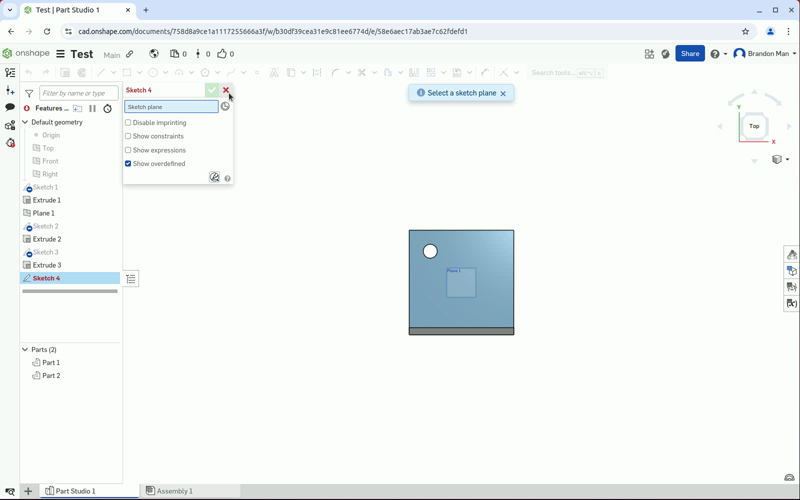
mouse_move(73, 215)
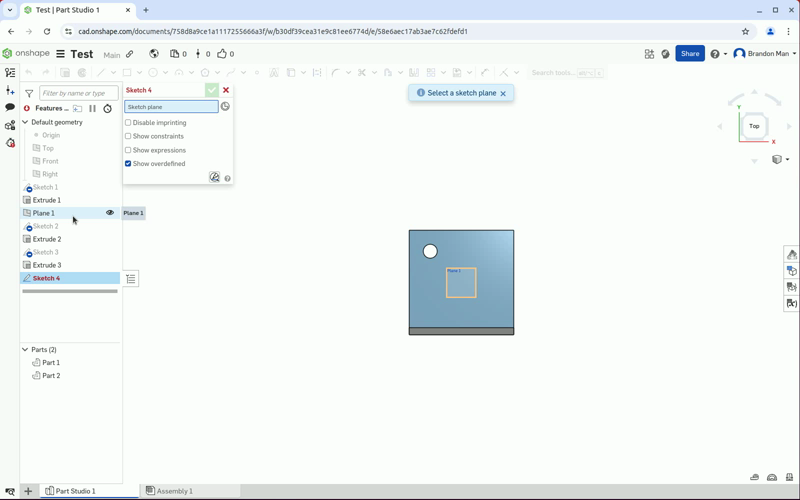
click(73, 215)
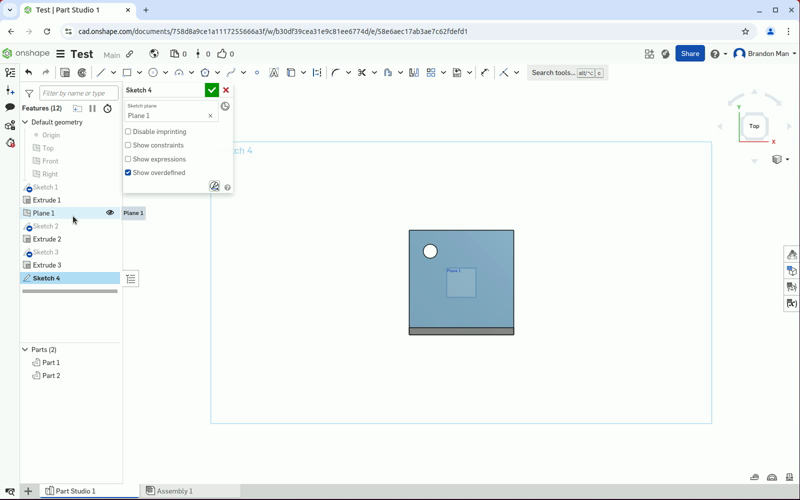
mouse_move(73, 352)
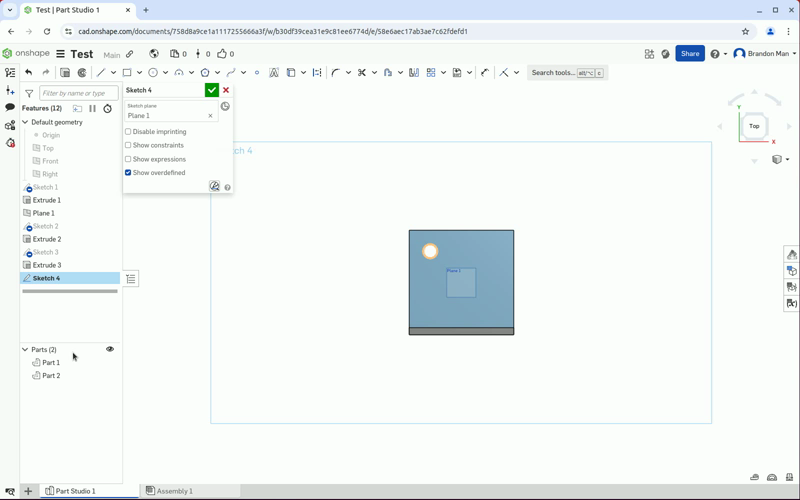
key(y)
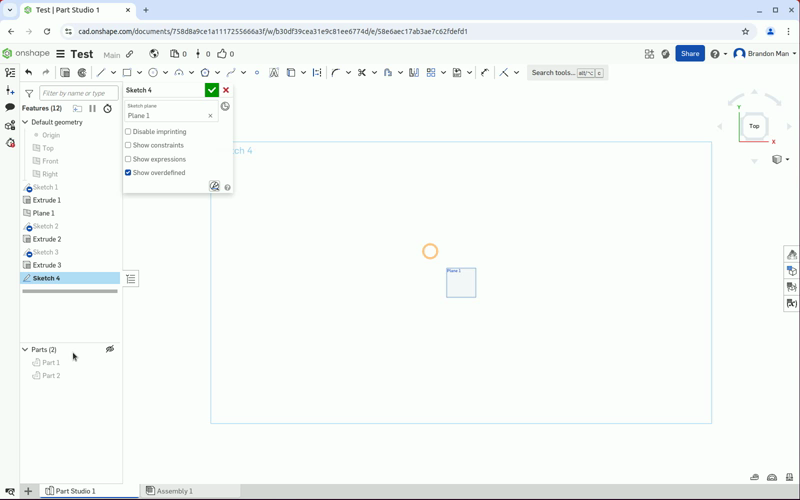
key(c)
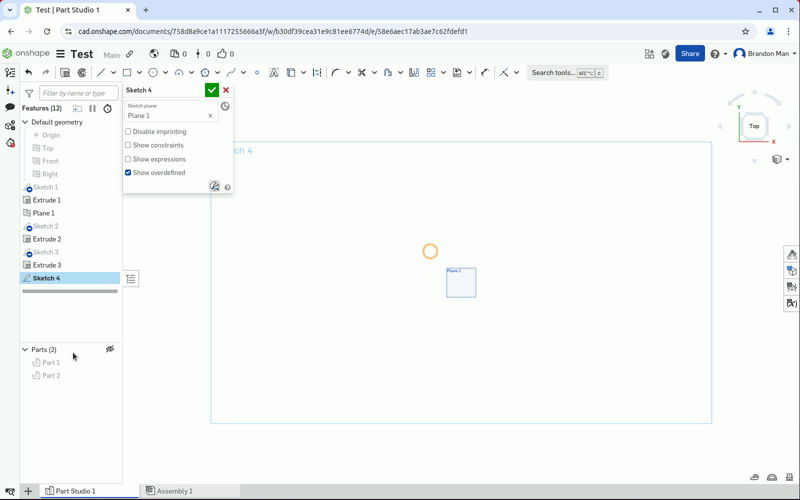
key_down(shift)
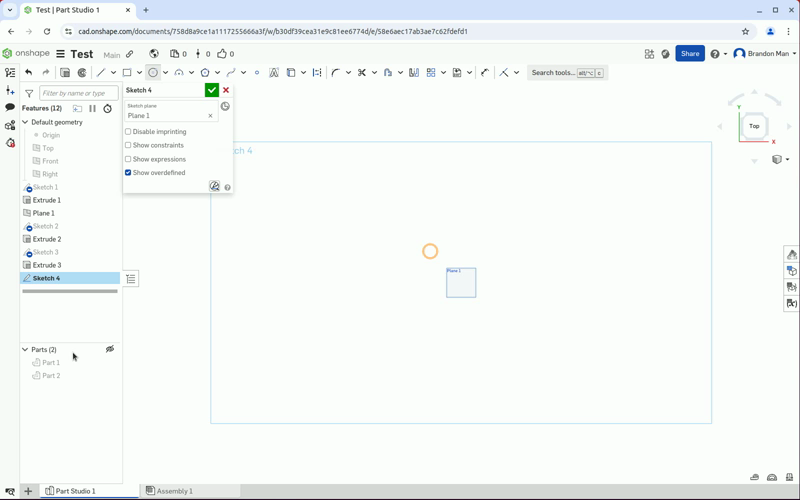
mouse_move(430, 314)
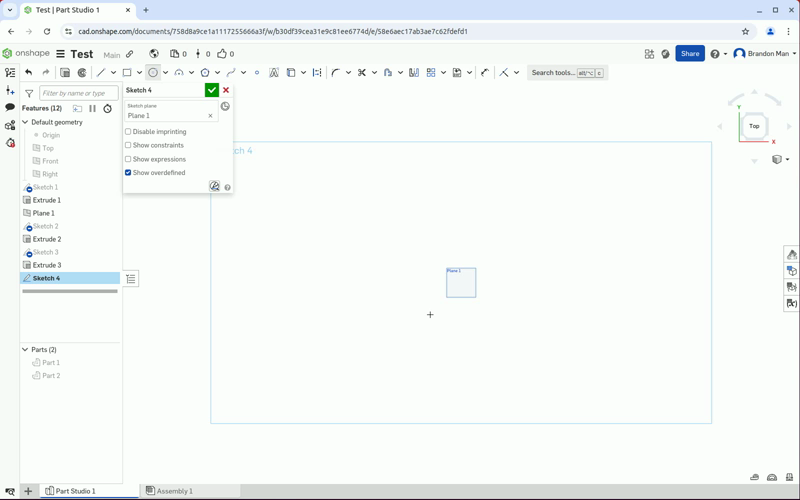
click(430, 314)
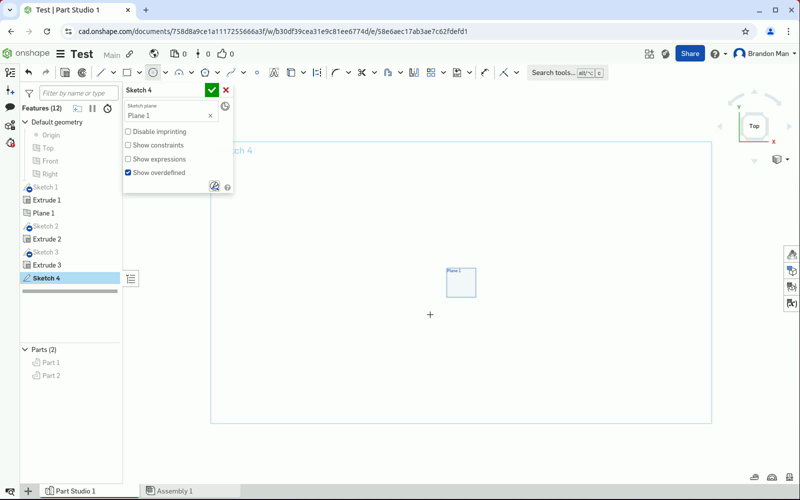
key_up(shift)
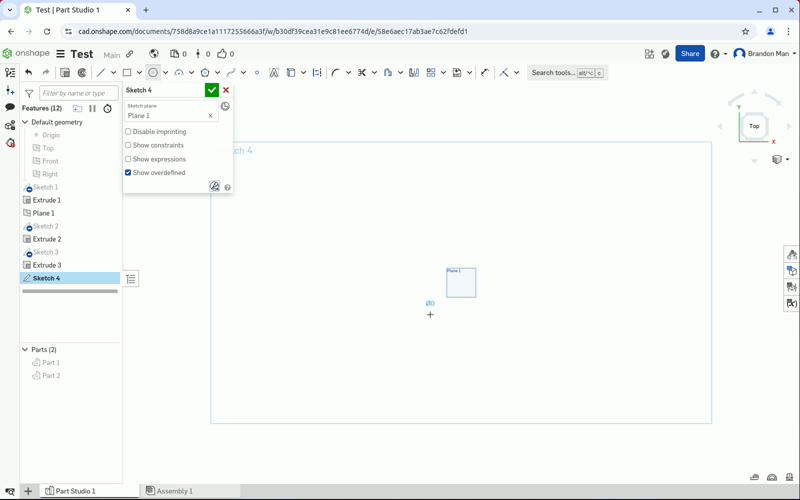
mouse_move(437, 314)
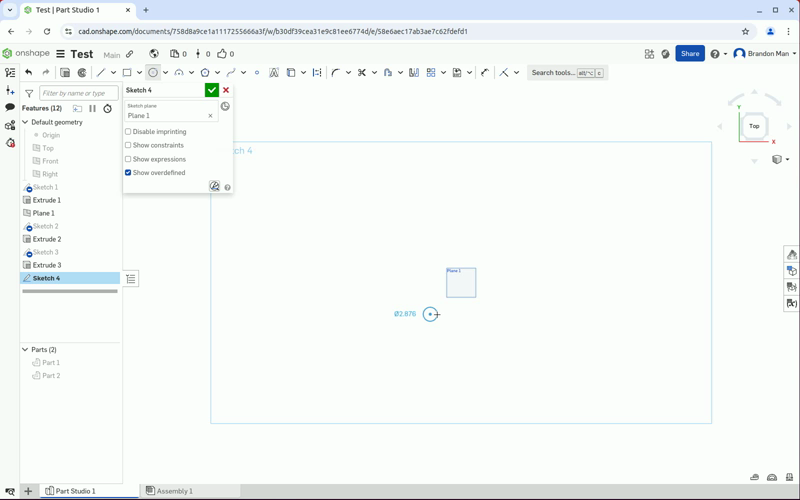
click(437, 314)
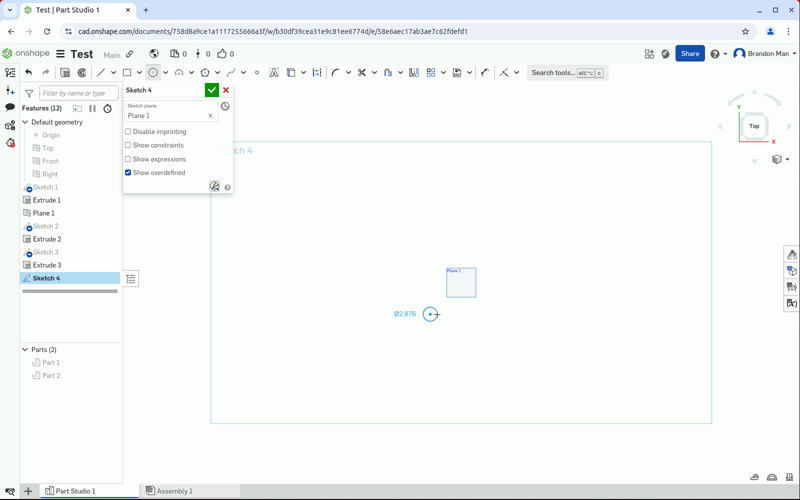
key(esc)
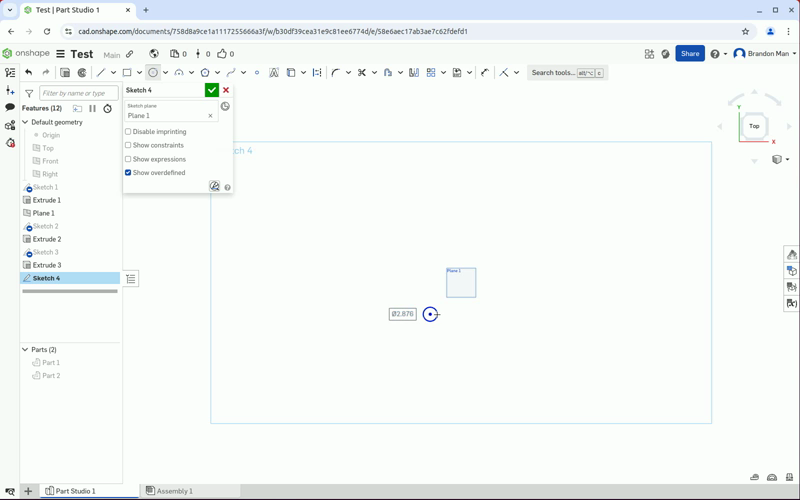
mouse_move(430, 318)
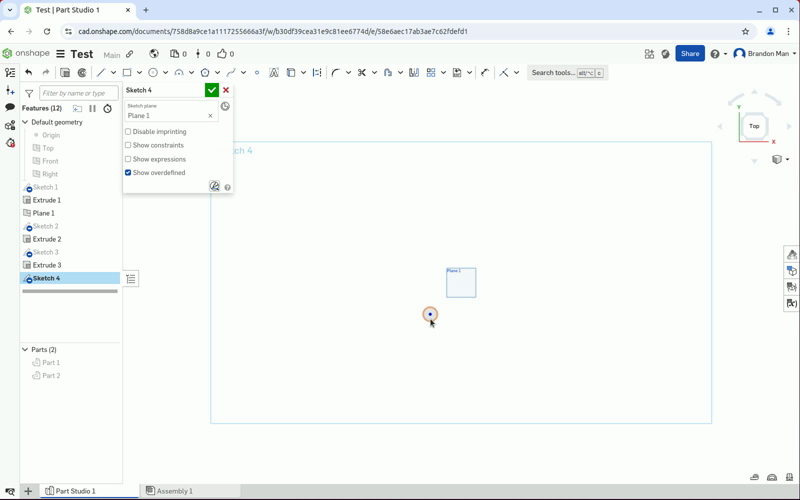
scroll(6)
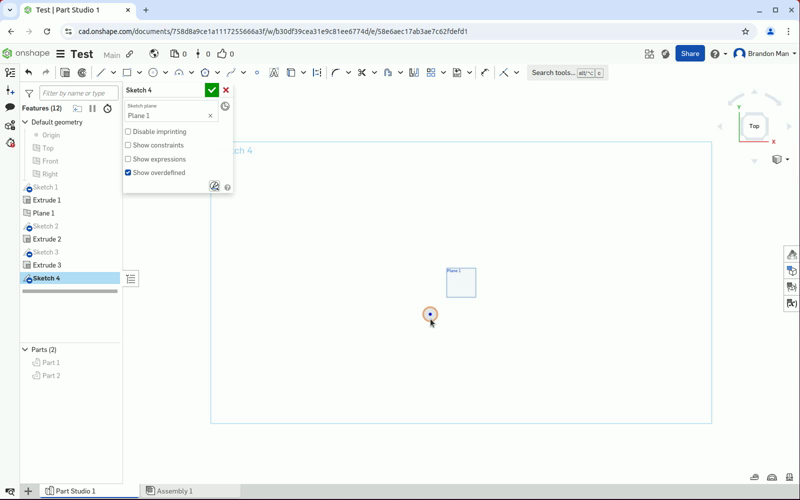
scroll(6)
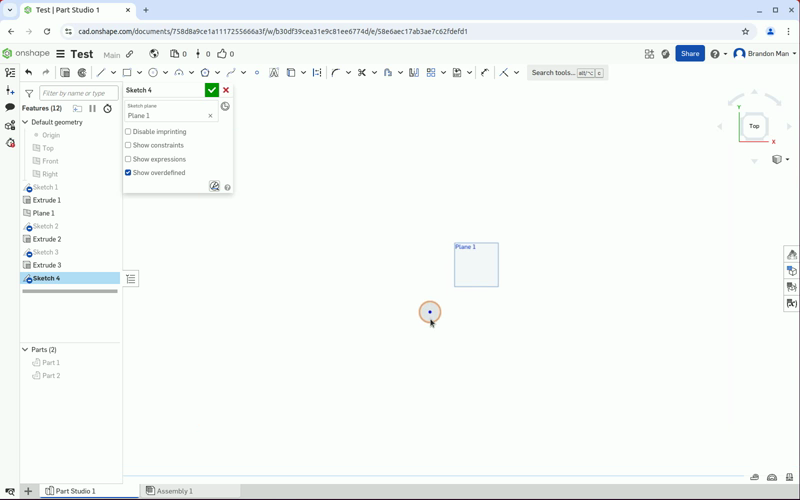
scroll(6)
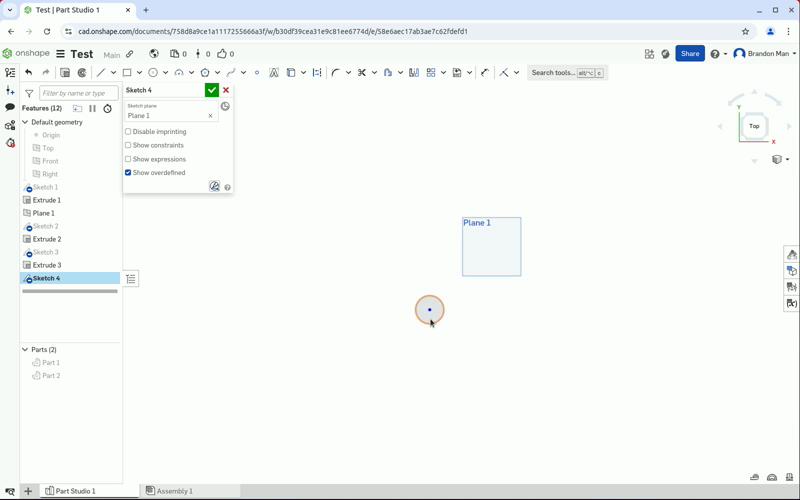
scroll(6)
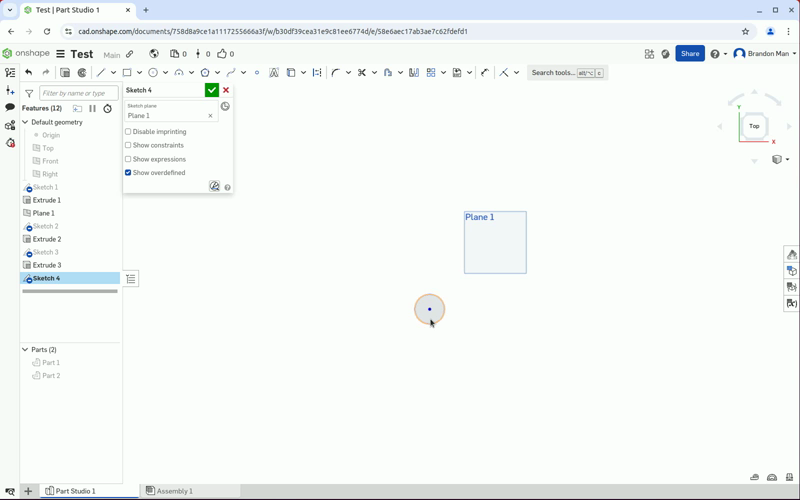
scroll(6)
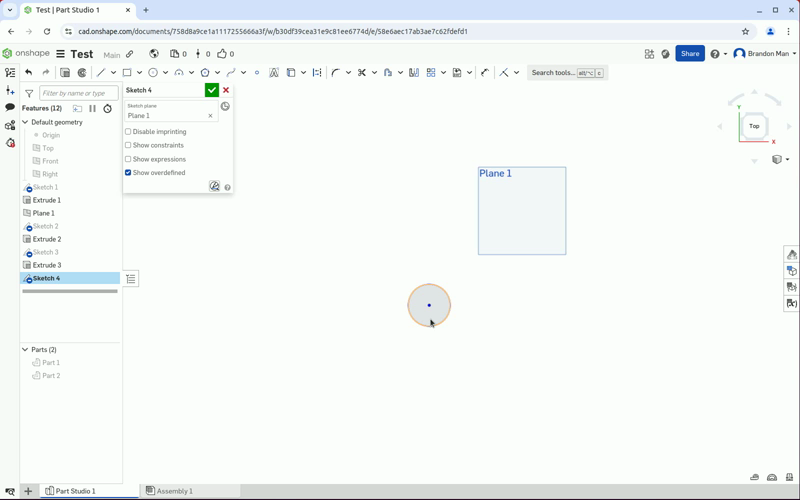
scroll(6)
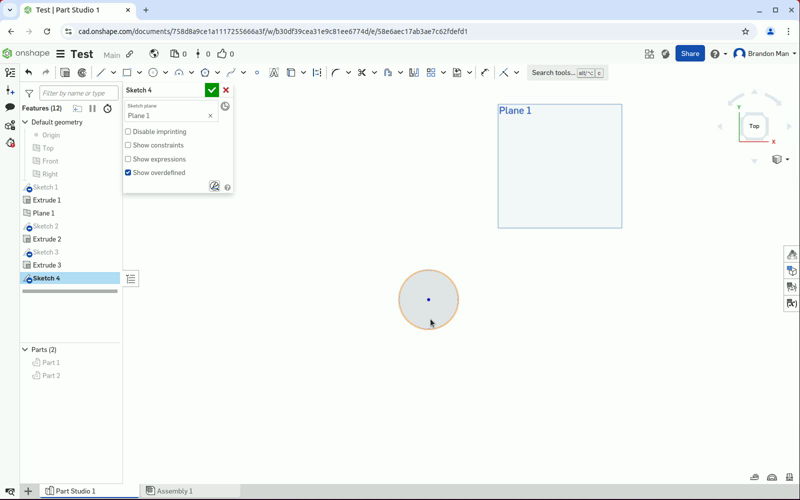
scroll(6)
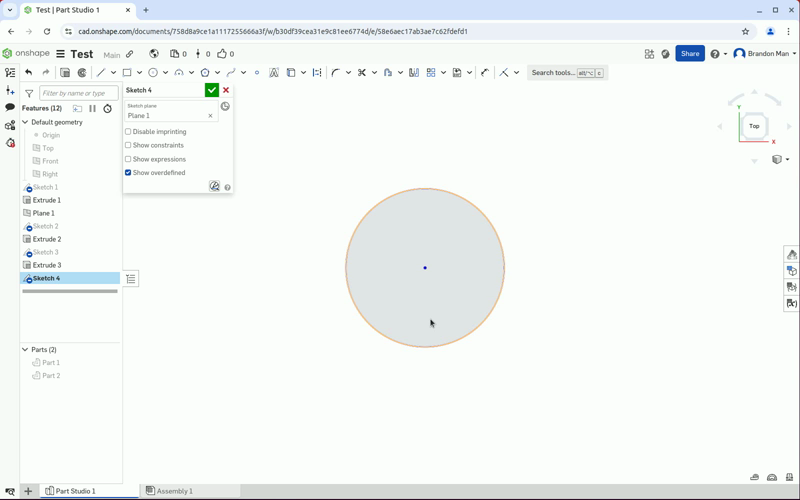
click(430, 318)
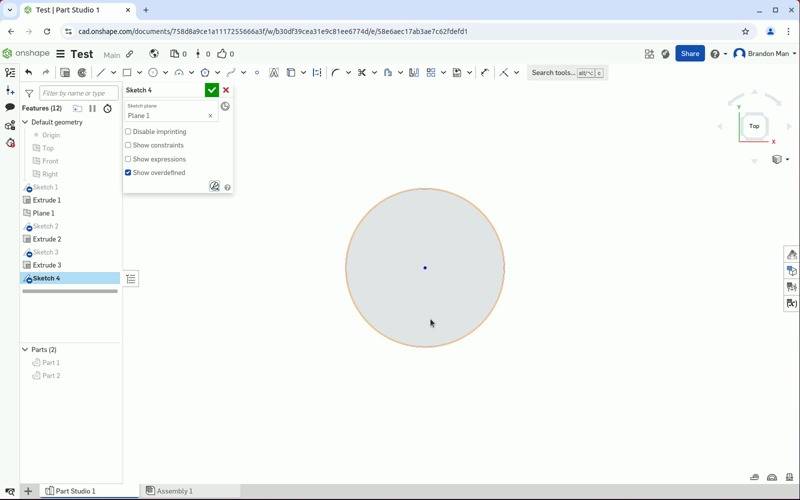
scroll(-6)
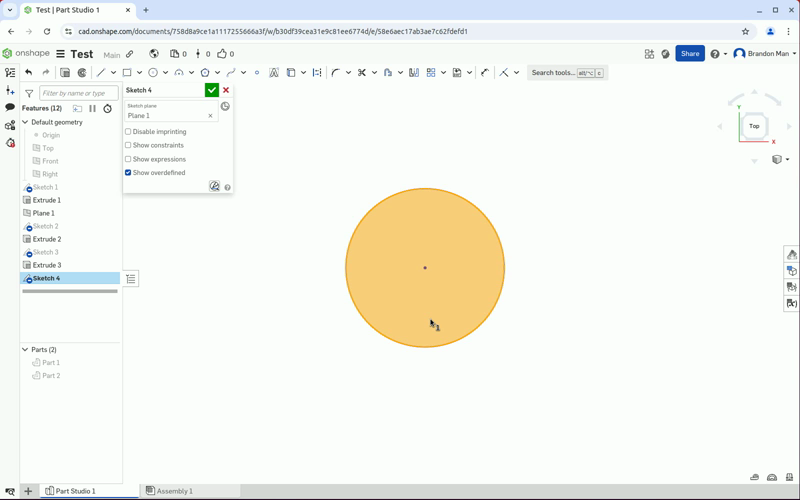
scroll(-6)
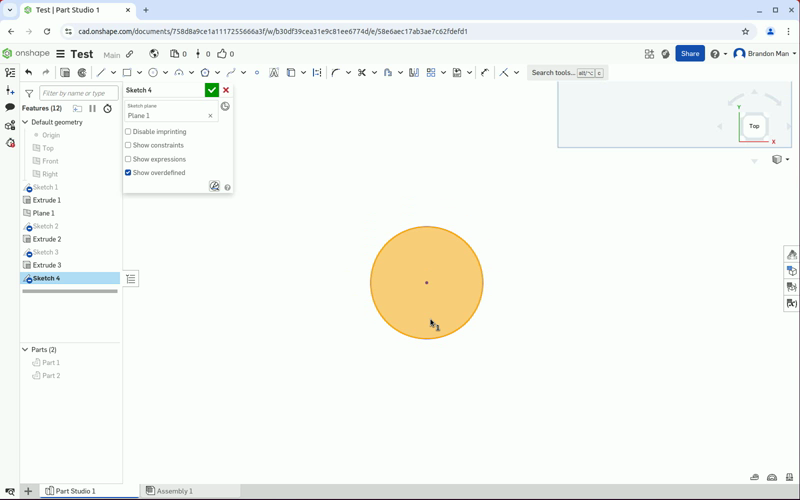
scroll(-6)
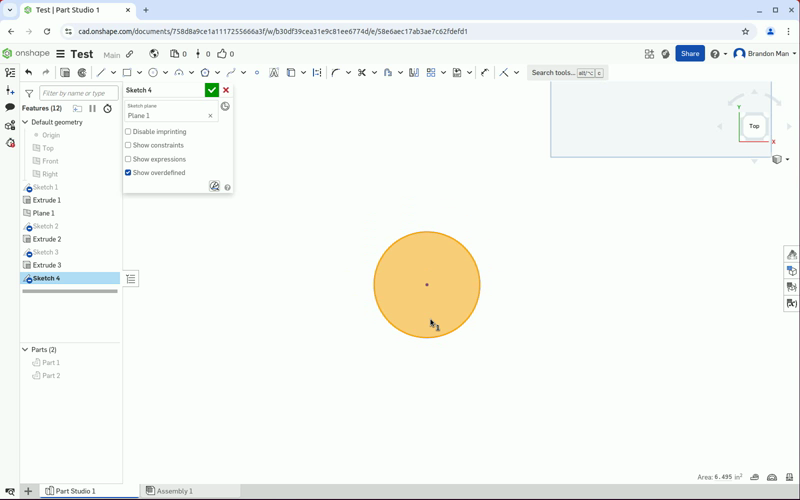
scroll(-6)
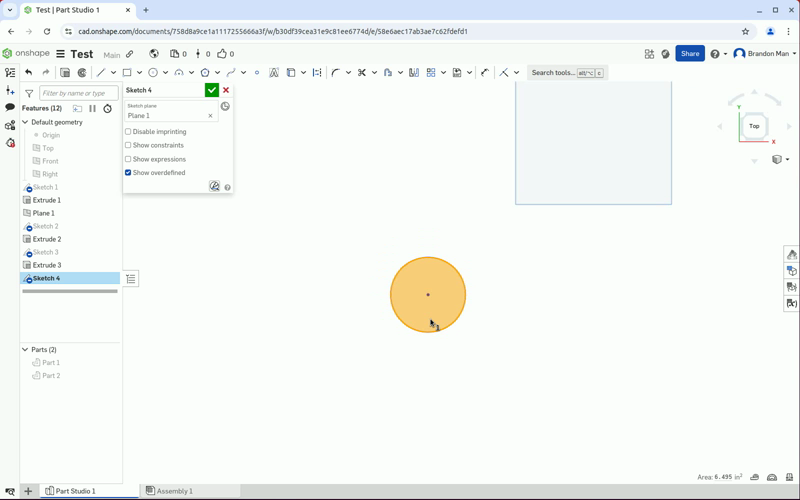
scroll(-6)
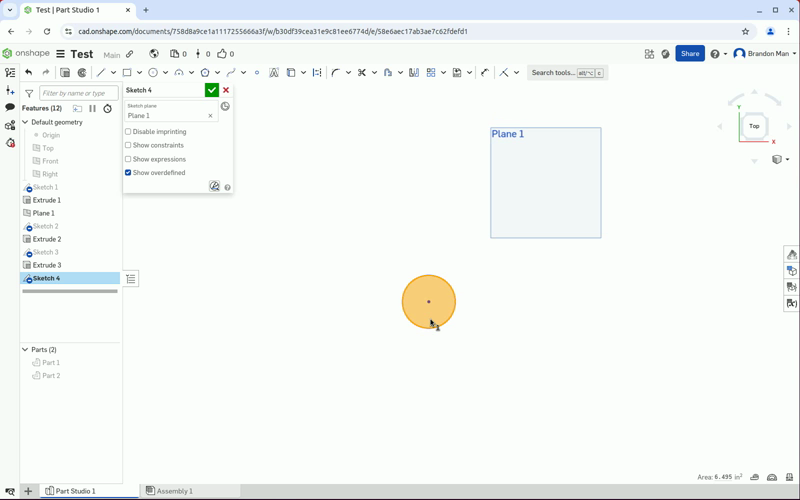
scroll(-6)
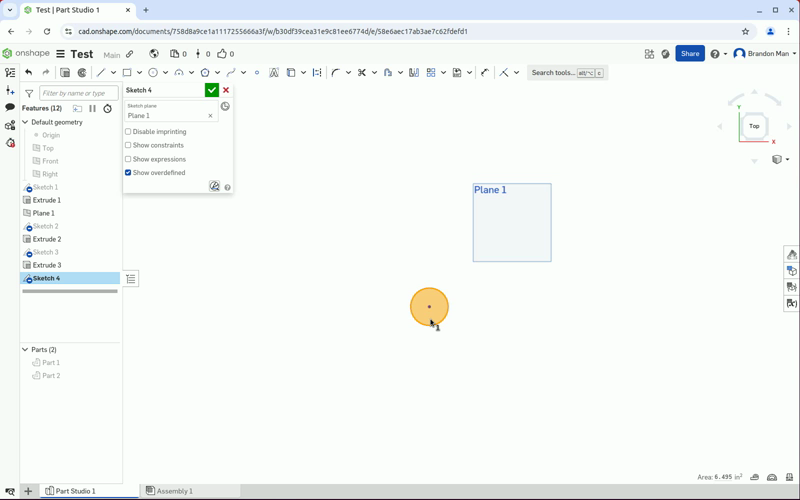
scroll(-6)
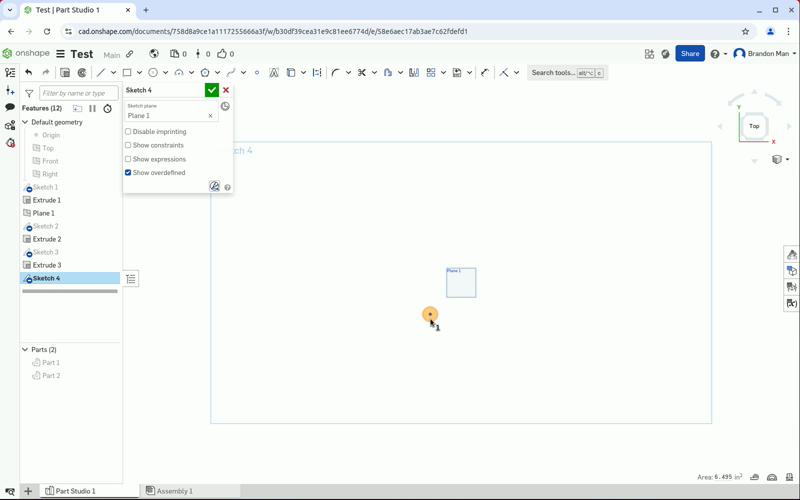
mouse_move(73, 352)
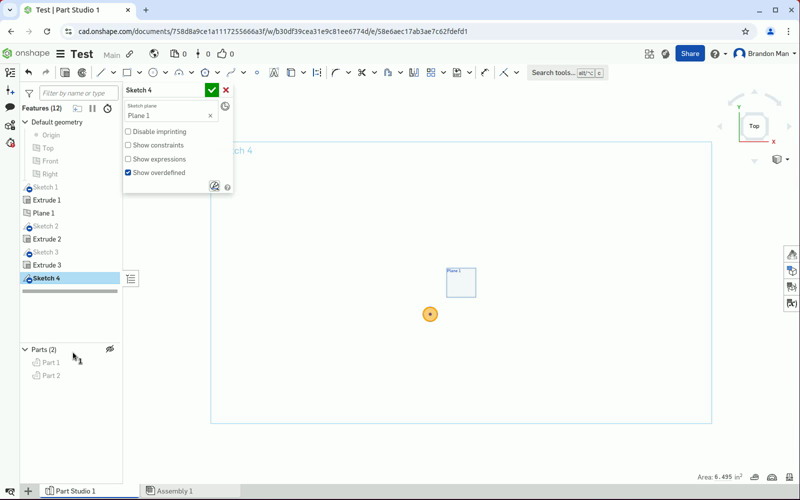
key(shift+y)
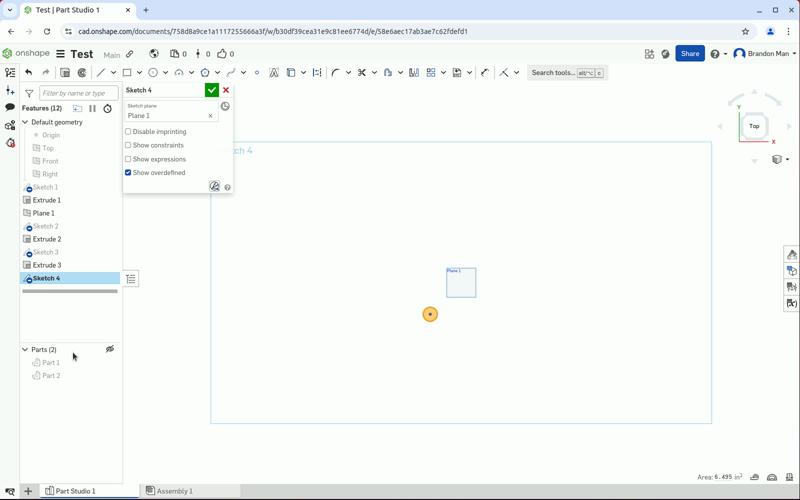
key(shift+e)
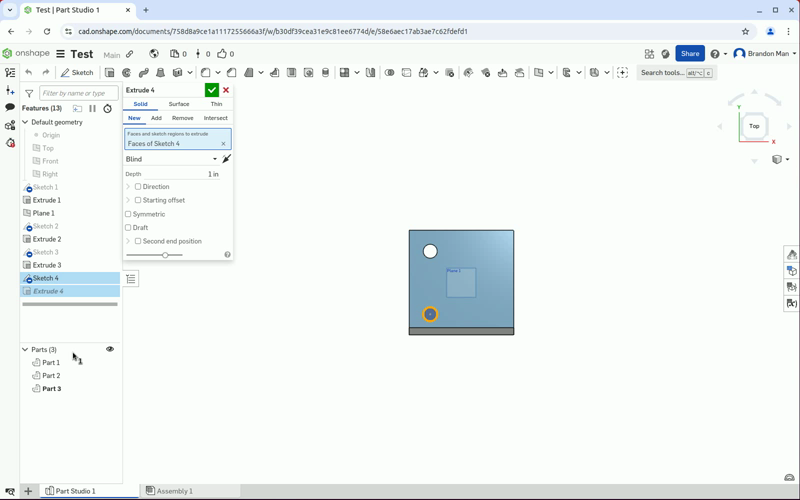
mouse_move(143, 106)
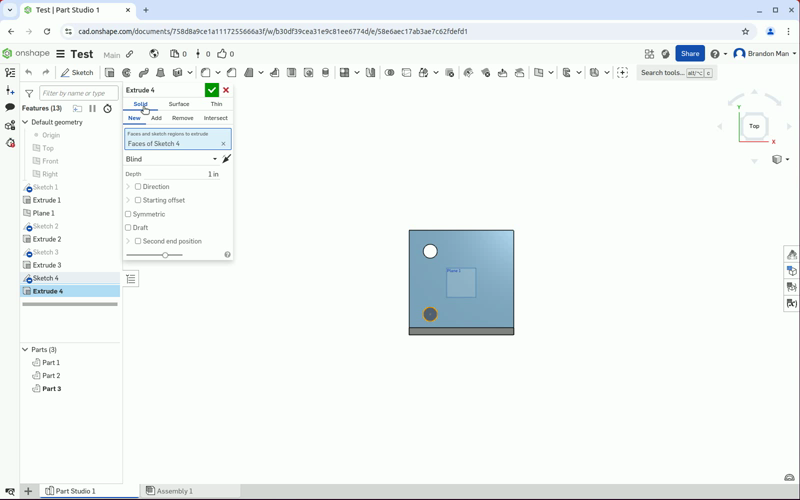
click(143, 106)
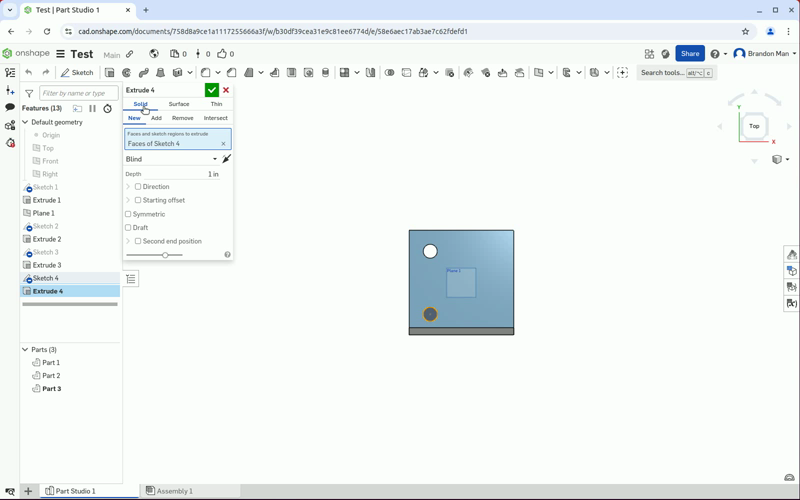
mouse_move(186, 120)
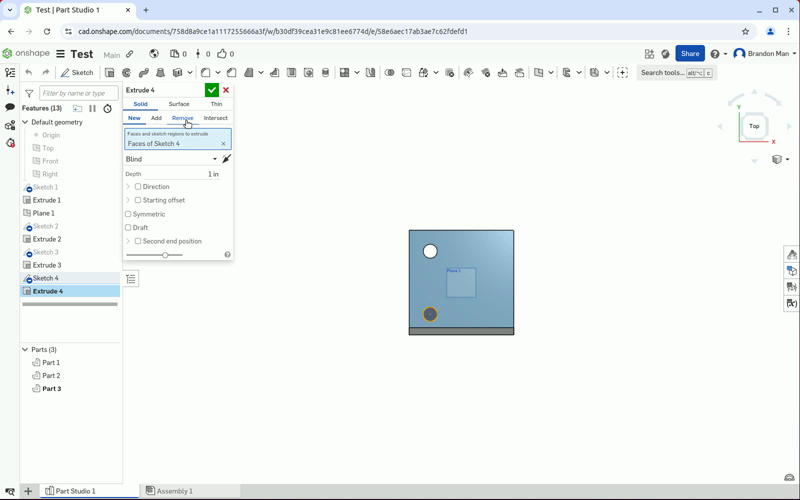
click(186, 120)
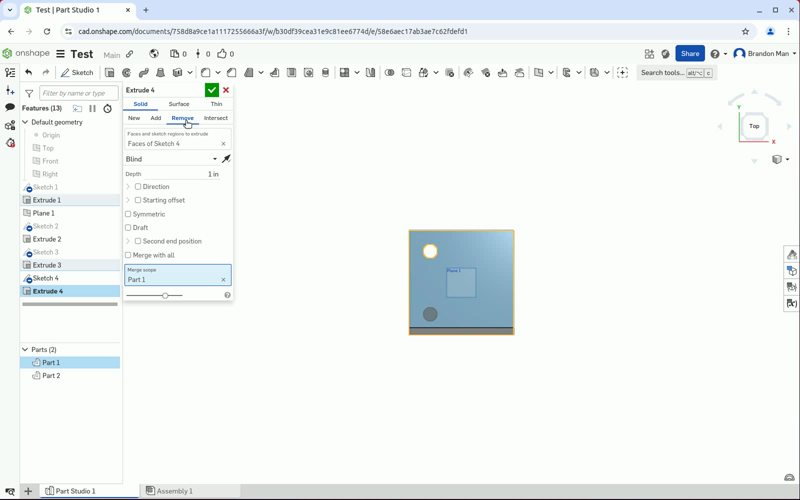
key(tab, 4)
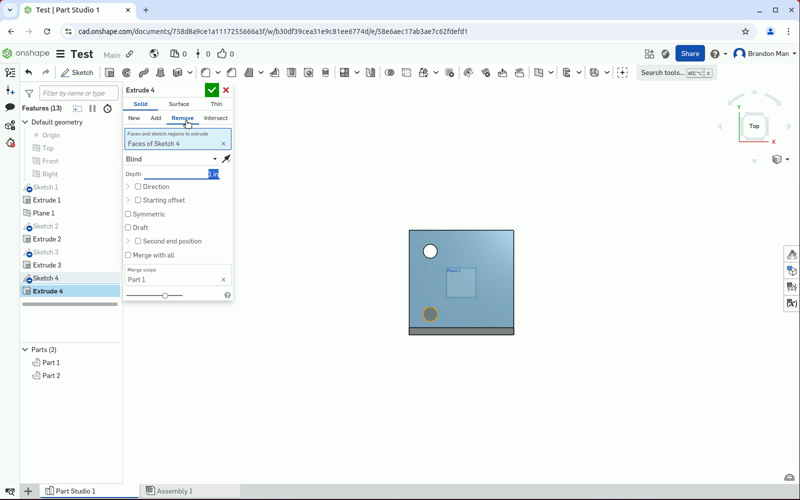
text(10.591)
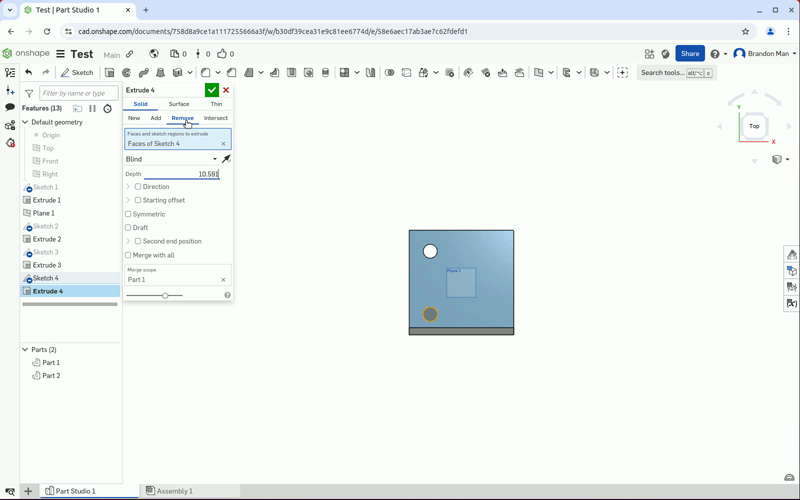
key(tab, 6)
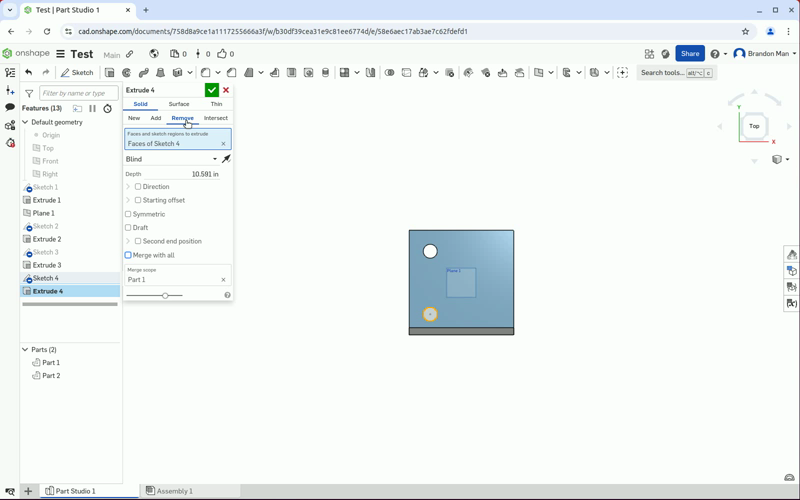
key(space)
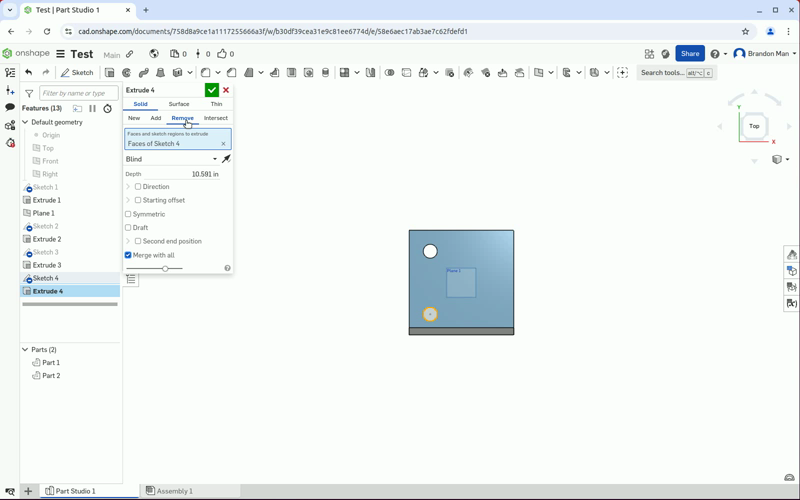
key(enter)
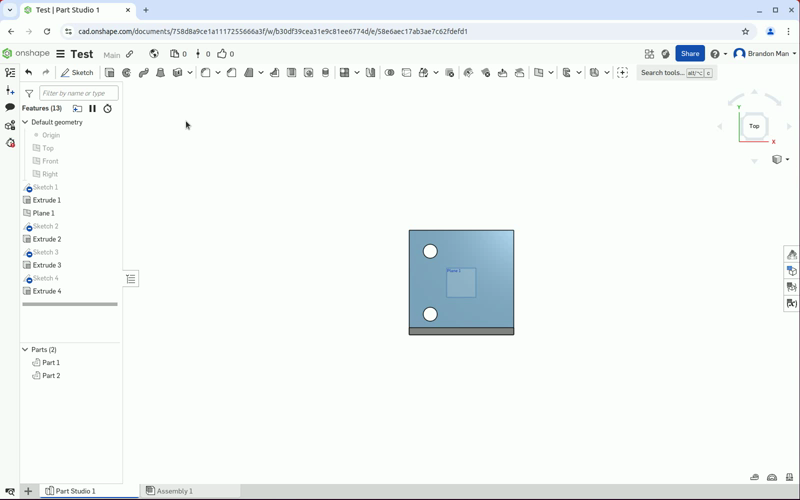
key(shift+h)
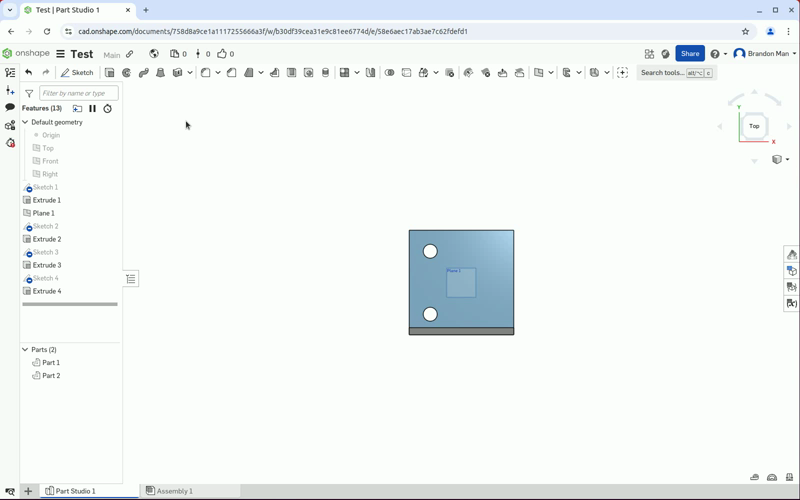
key(shift+h)
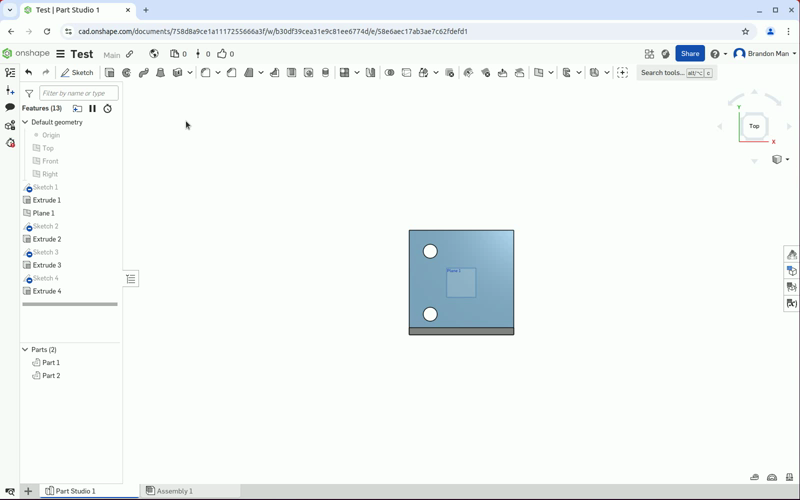
mouse_move(73, 189)
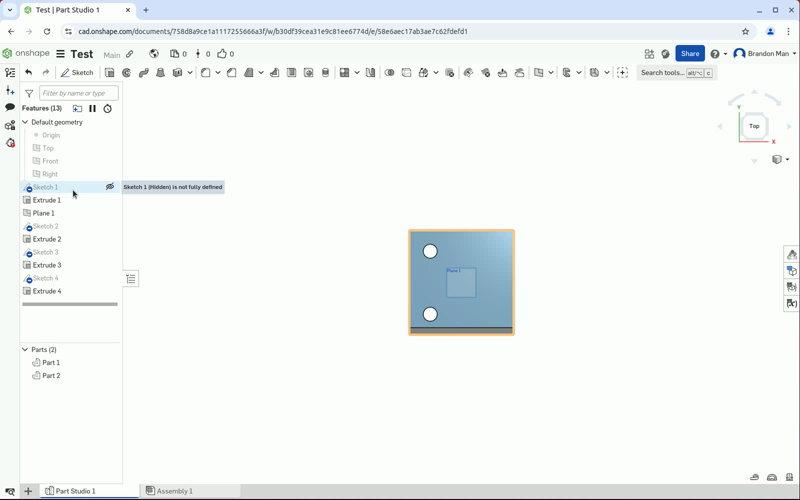
click(73, 189)
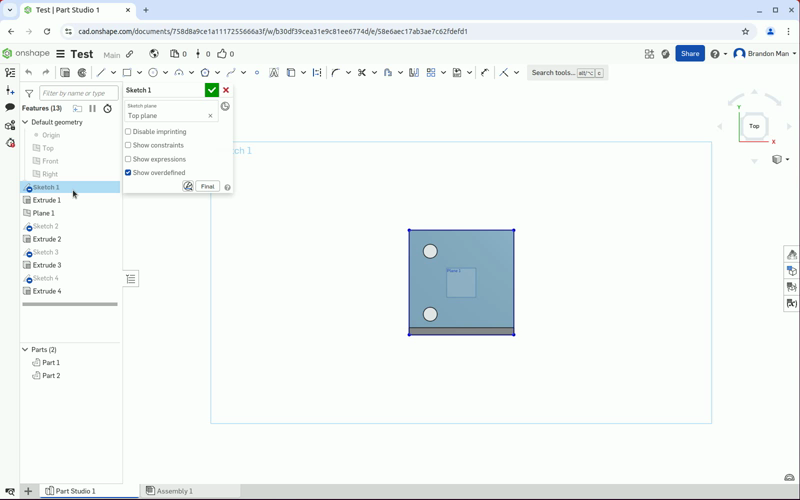
mouse_move(229, 92)
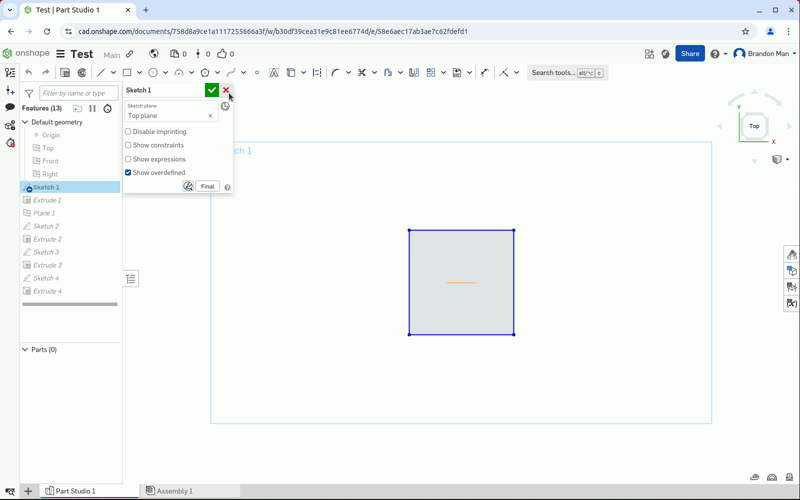
click(229, 92)
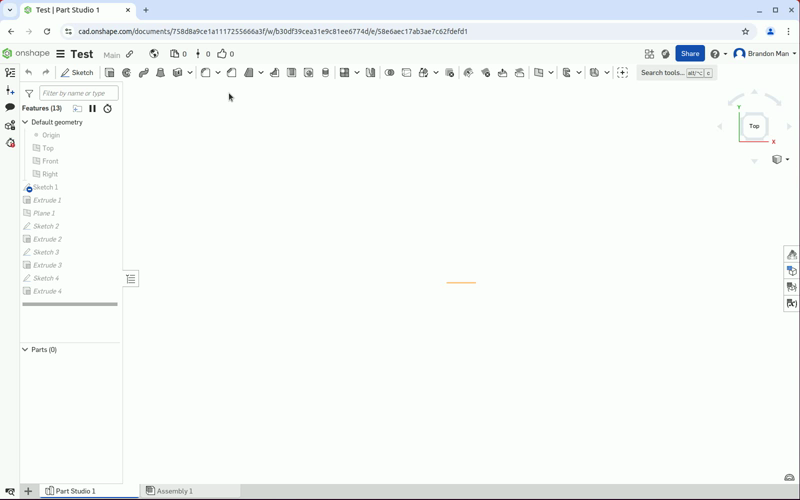
key(shift+s)
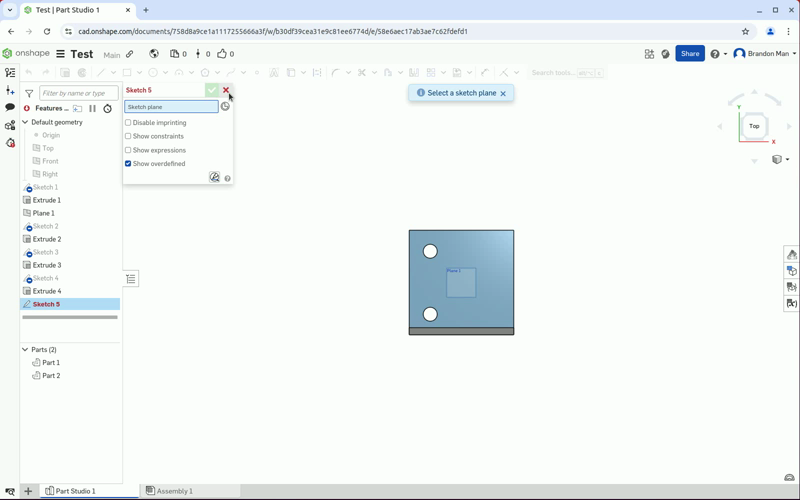
mouse_move(73, 215)
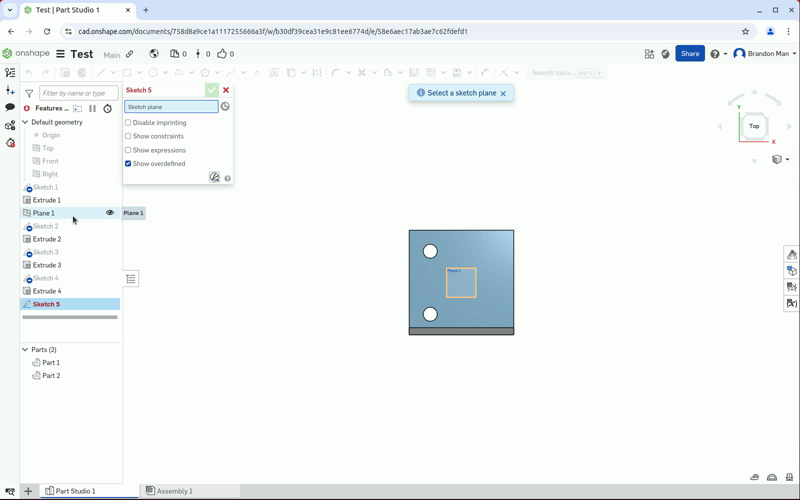
click(73, 215)
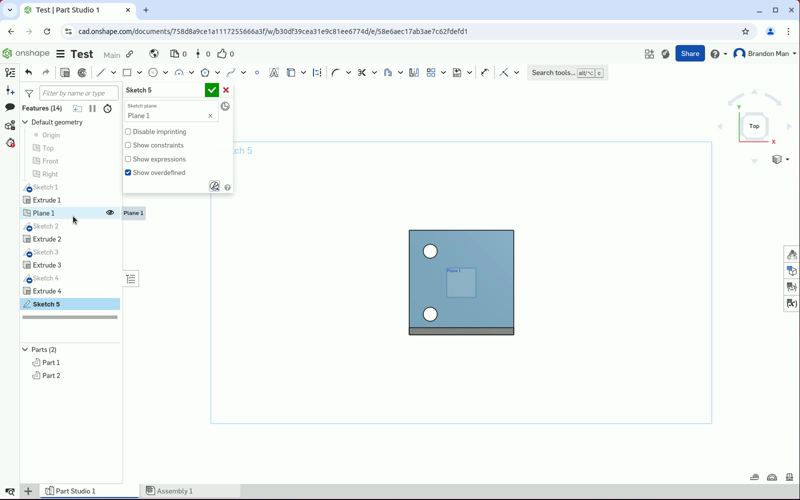
mouse_move(73, 352)
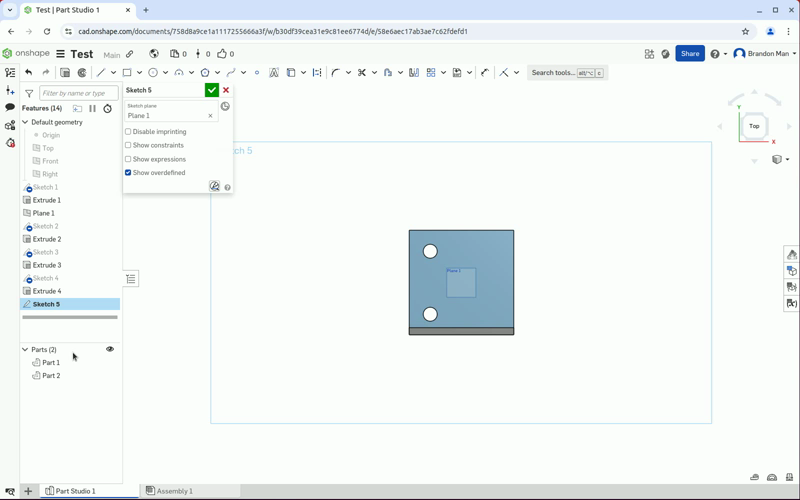
key(y)
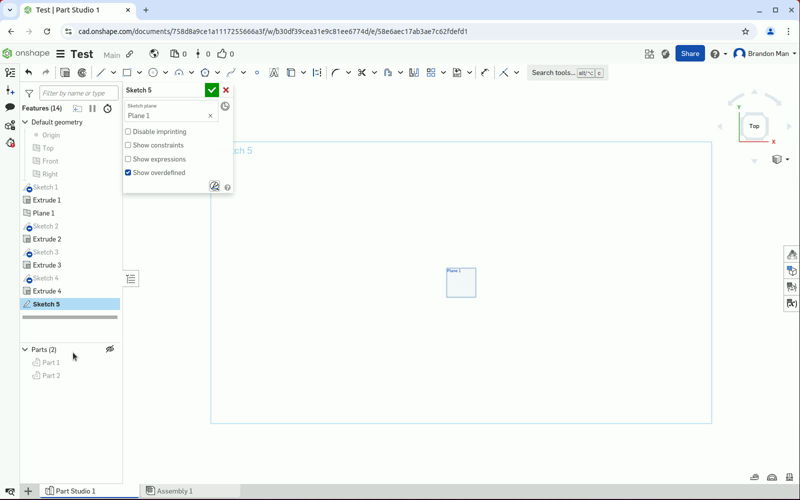
key(c)
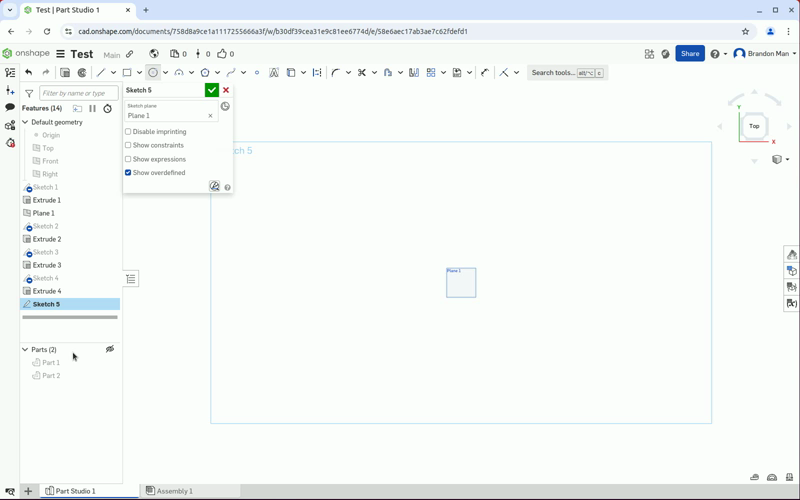
key_down(shift)
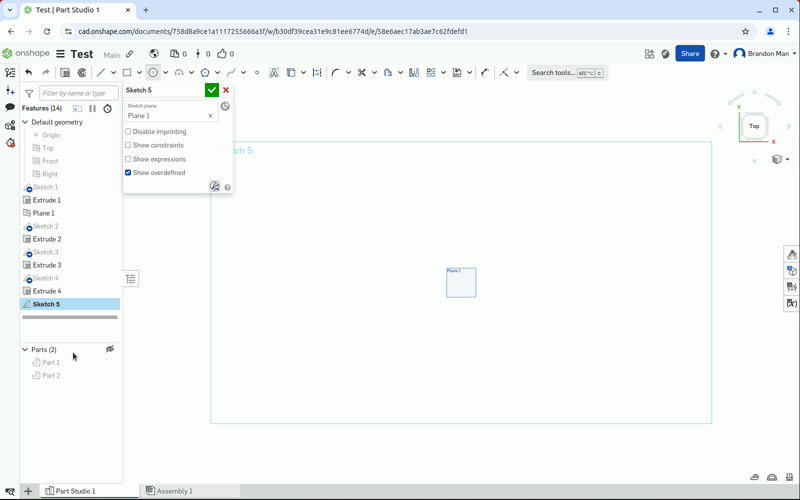
mouse_move(492, 314)
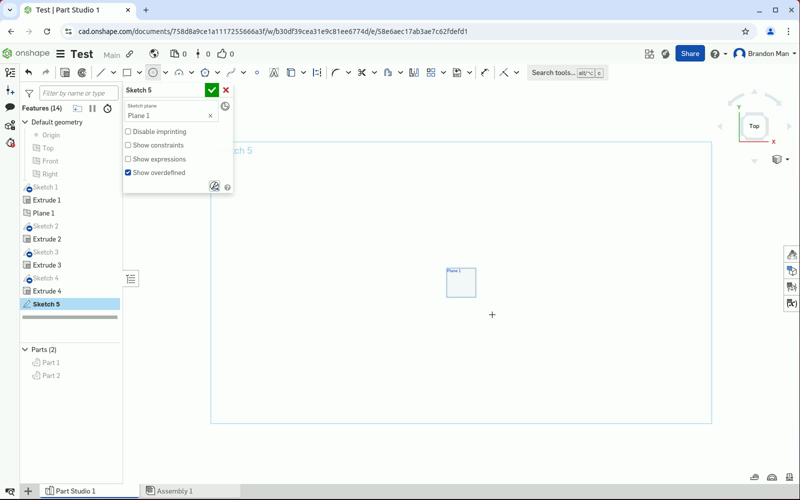
click(492, 314)
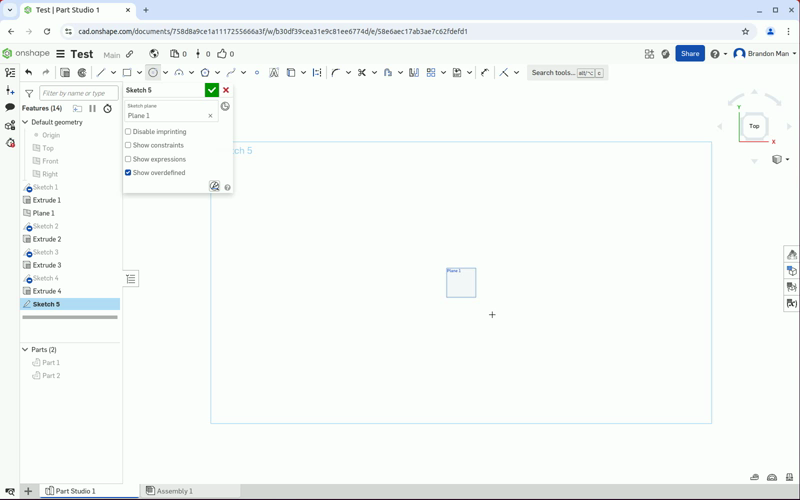
key_up(shift)
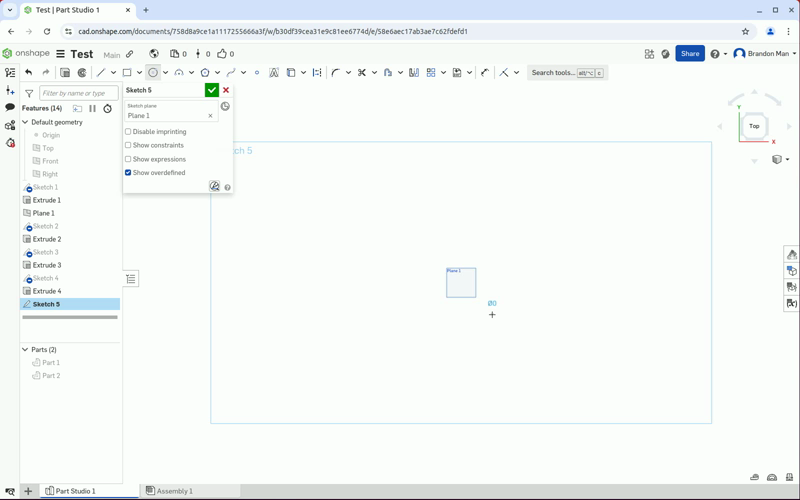
mouse_move(499, 314)
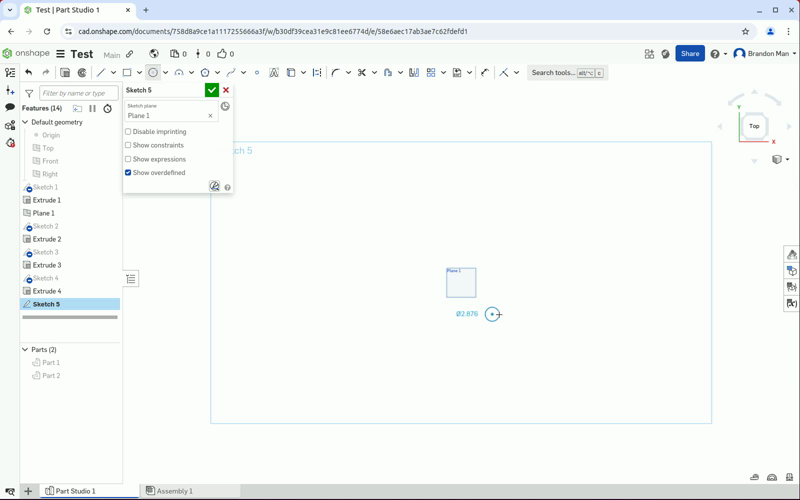
click(499, 314)
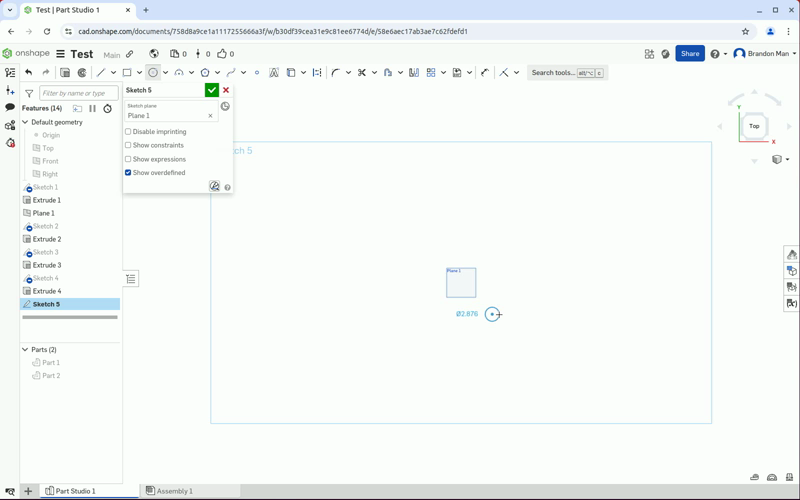
key(esc)
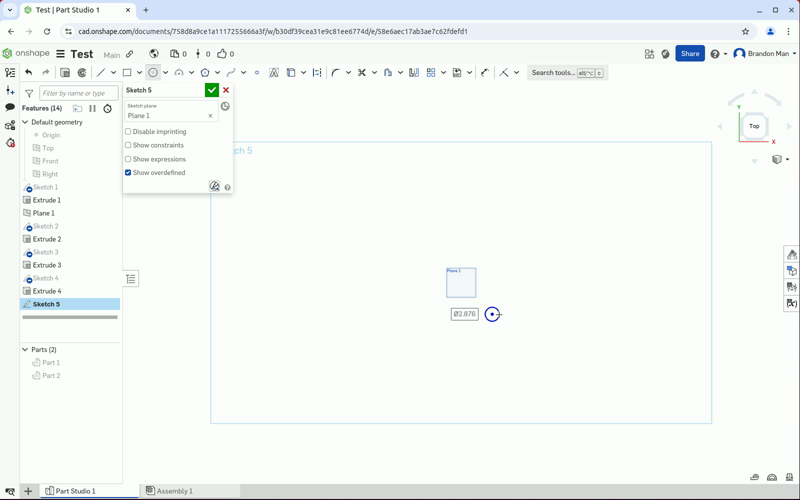
mouse_move(495, 317)
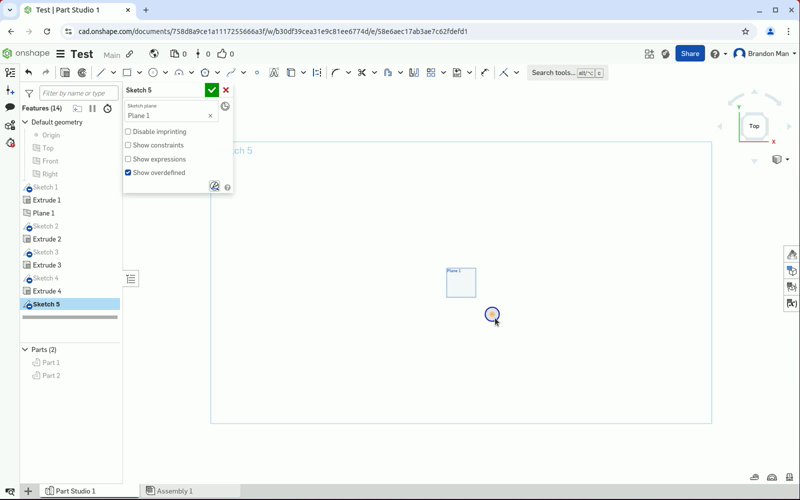
scroll(6)
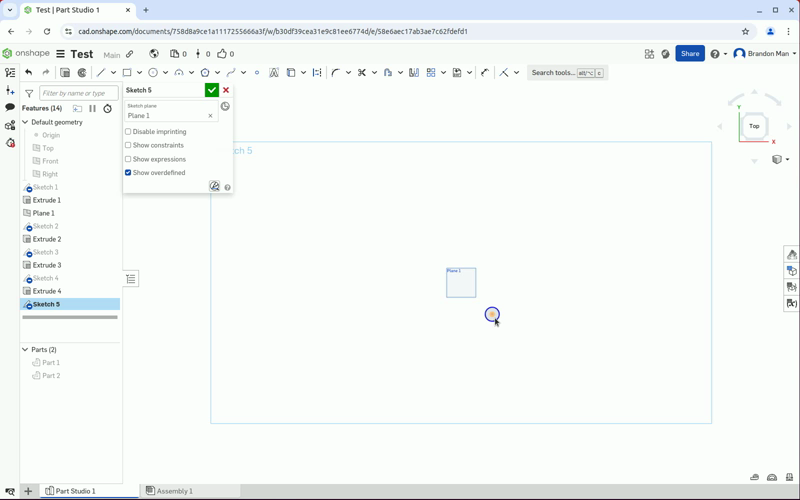
scroll(6)
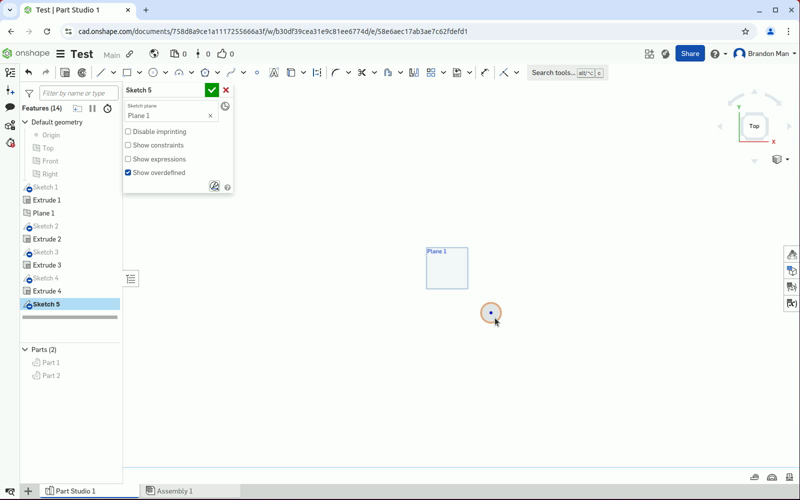
scroll(6)
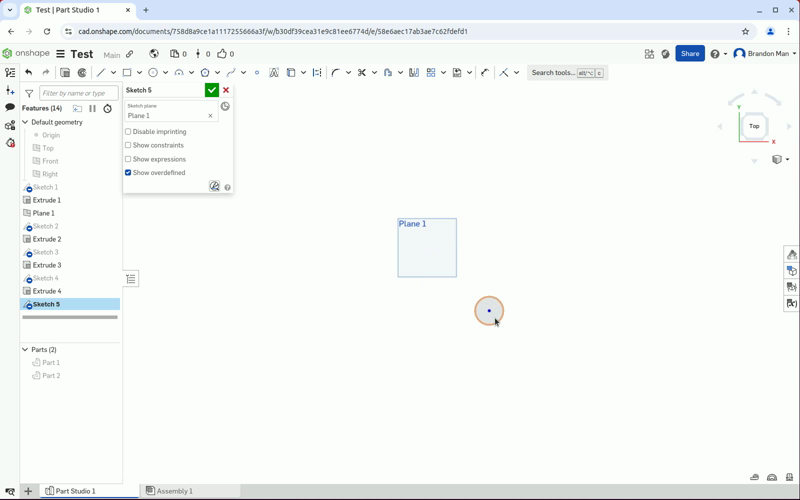
scroll(6)
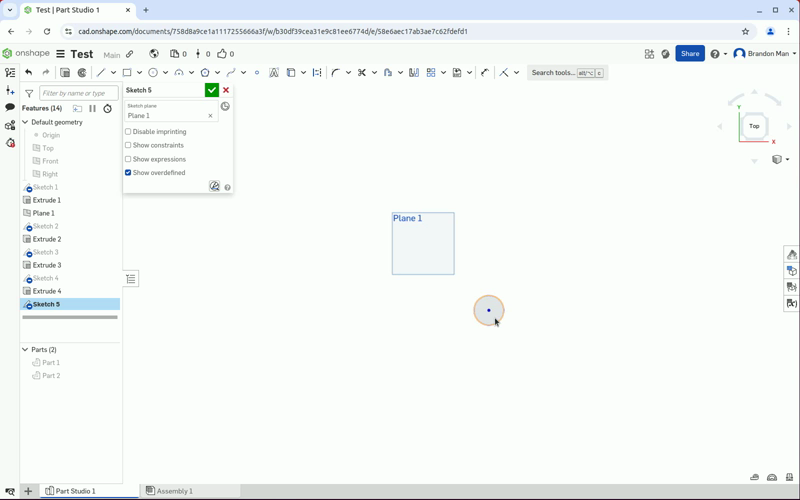
scroll(6)
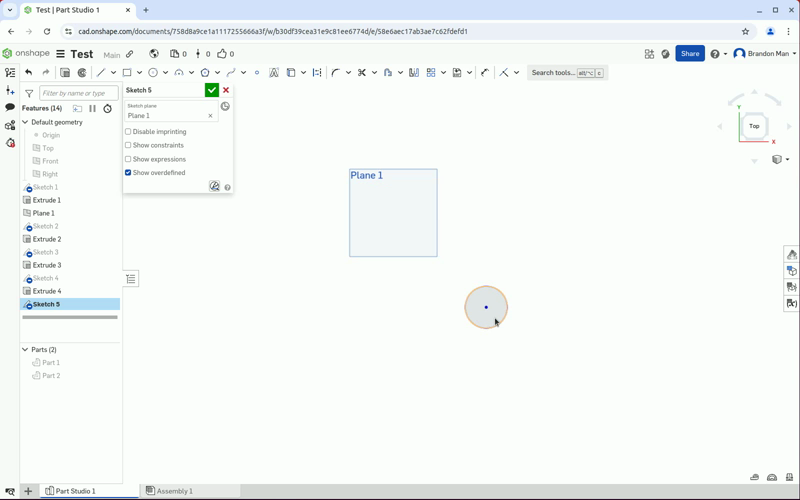
scroll(6)
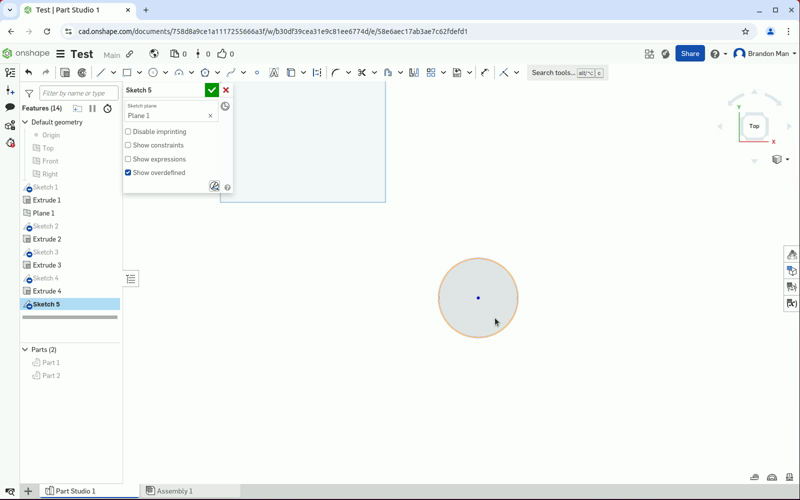
scroll(6)
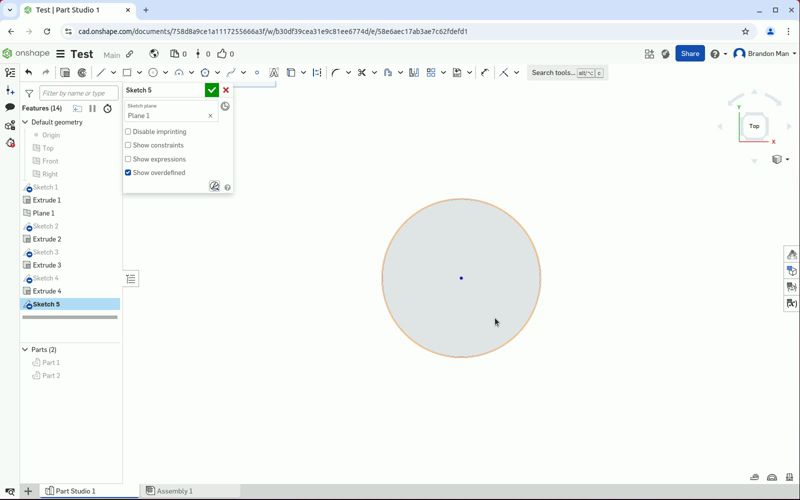
click(495, 317)
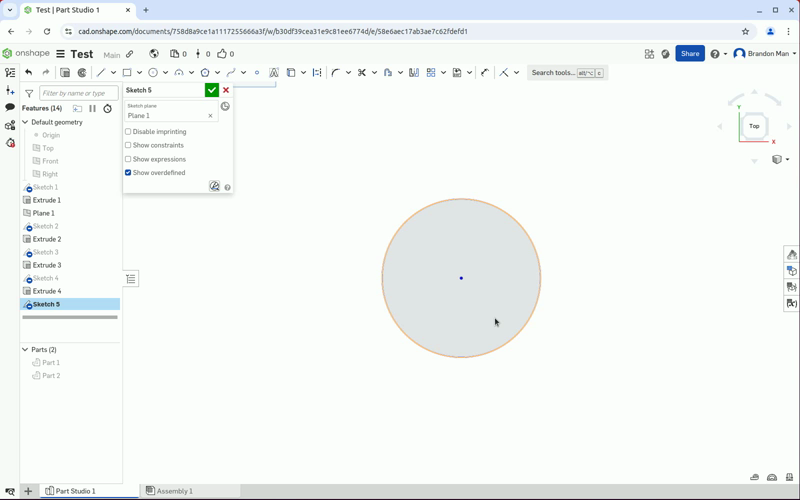
scroll(-6)
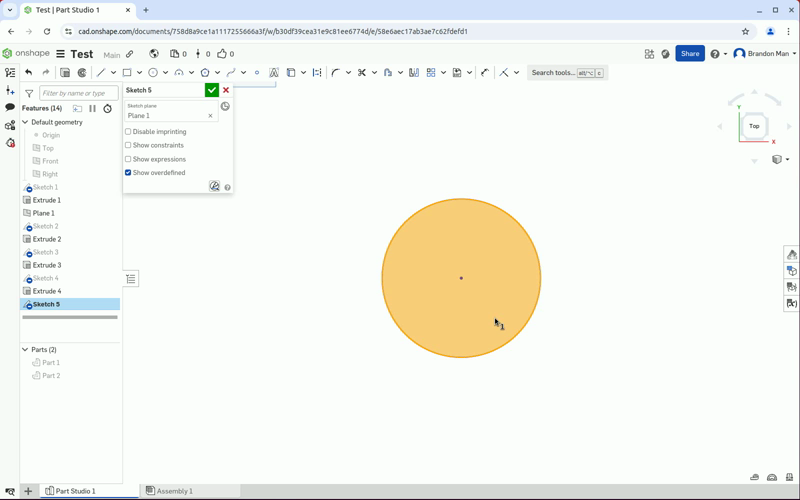
scroll(-6)
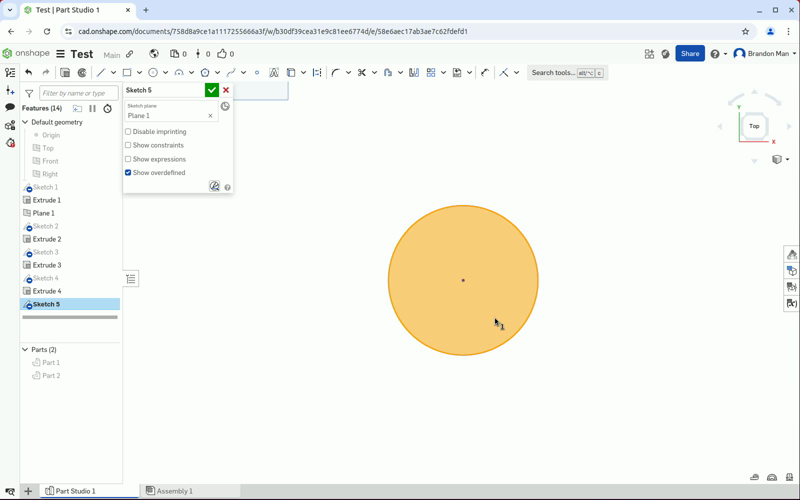
scroll(-6)
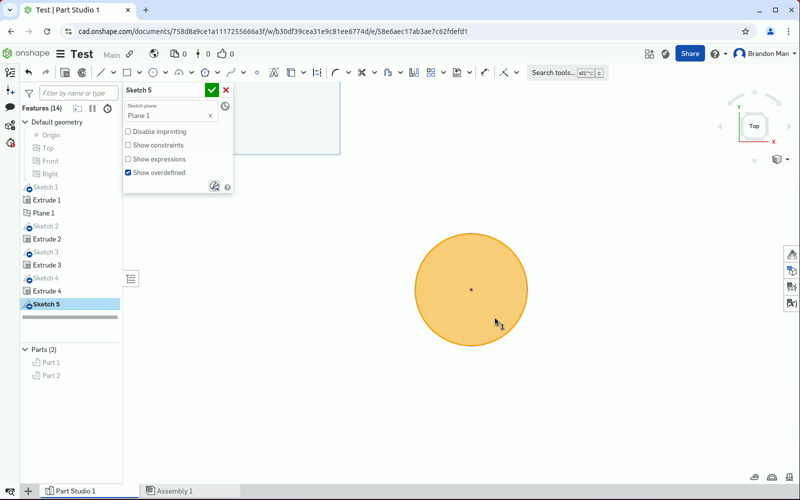
scroll(-6)
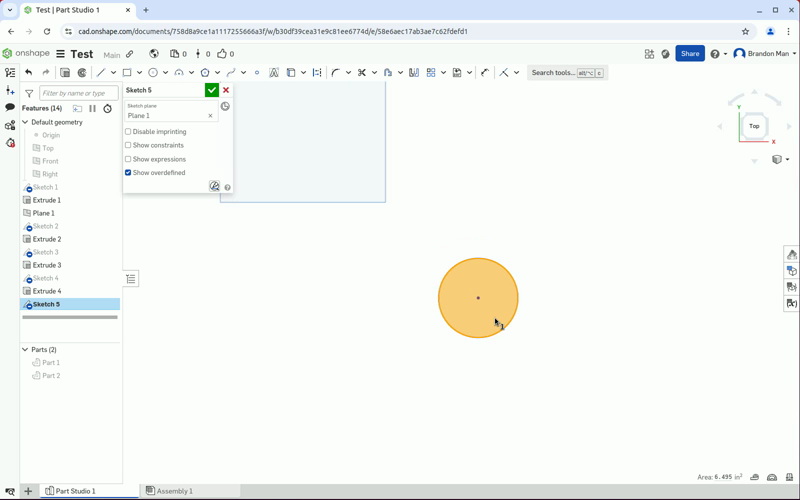
scroll(-6)
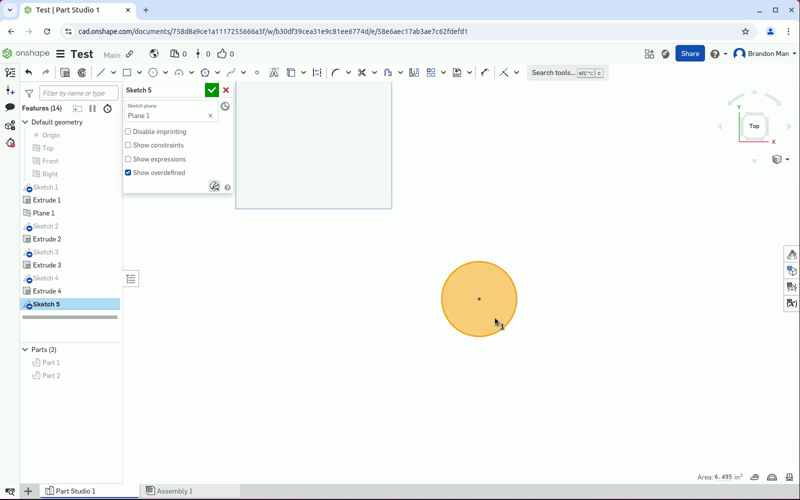
scroll(-6)
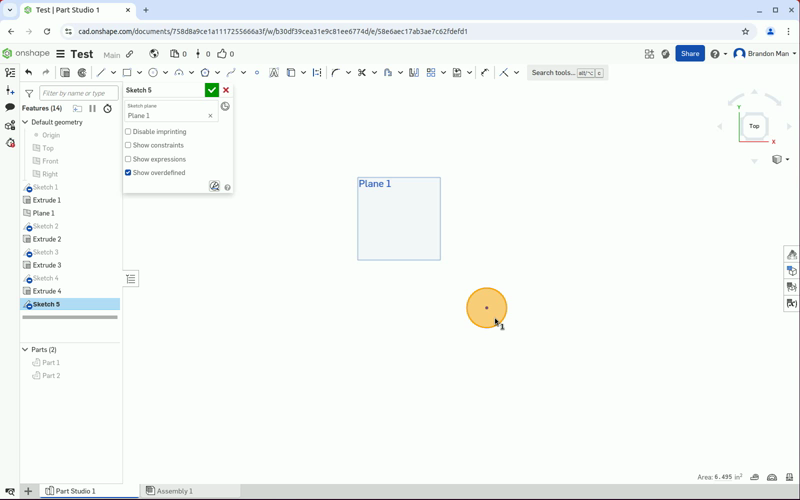
scroll(-6)
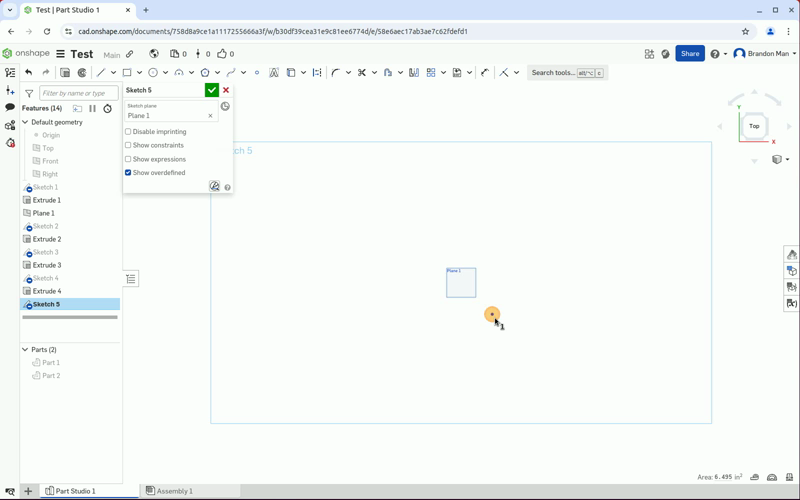
mouse_move(73, 352)
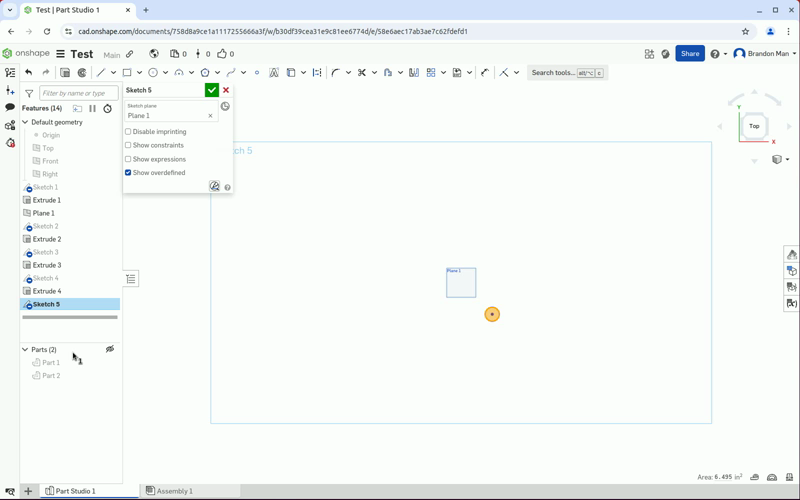
key(shift+y)
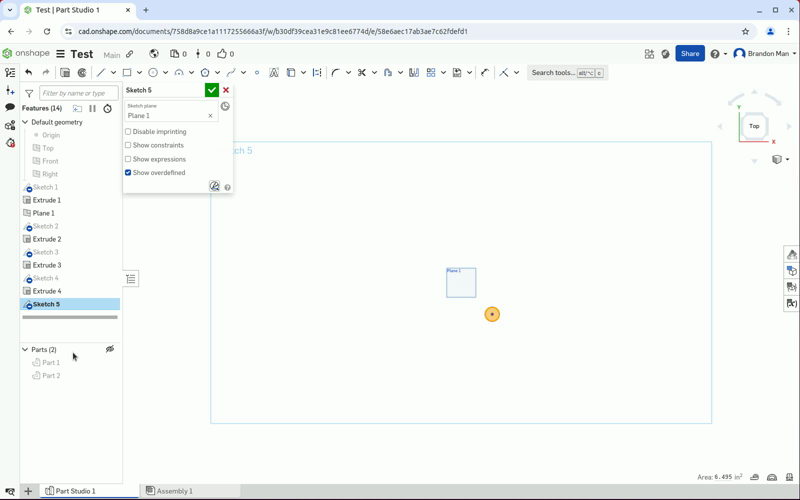
key(shift+e)
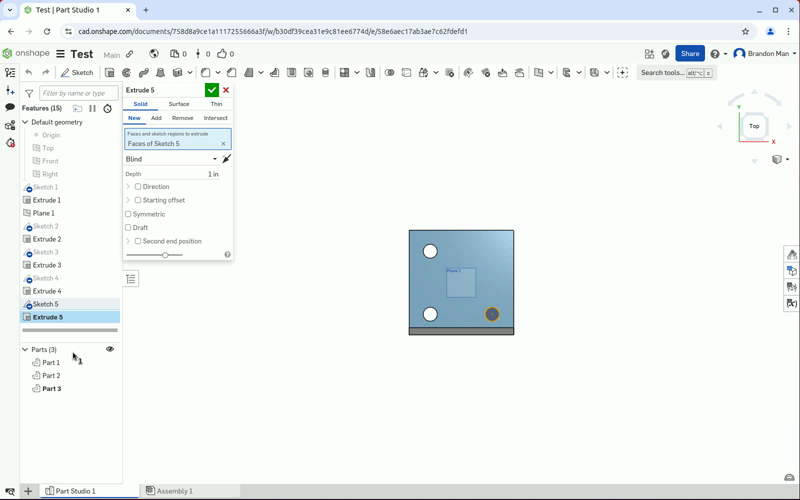
mouse_move(143, 106)
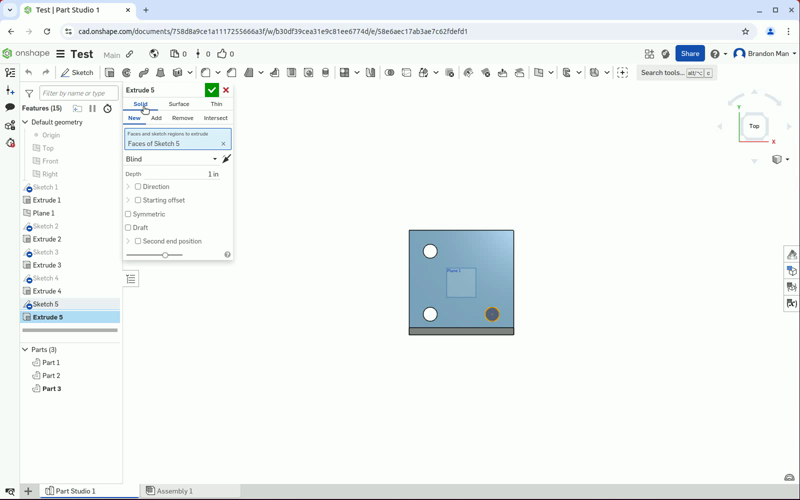
click(143, 106)
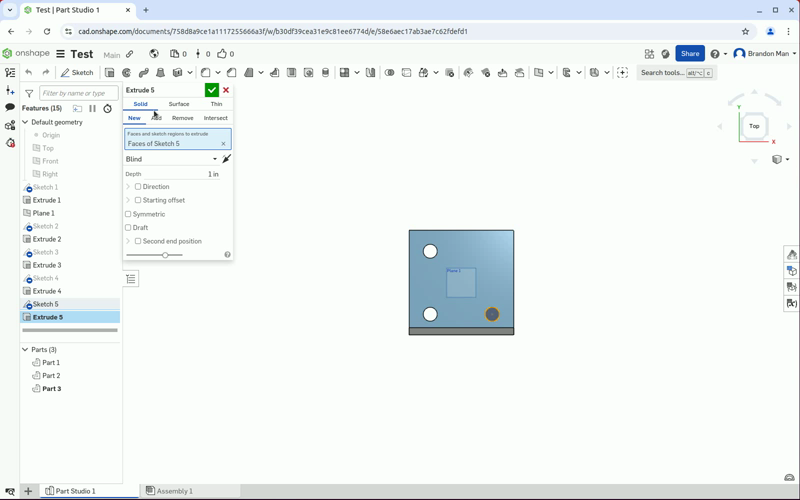
mouse_move(186, 120)
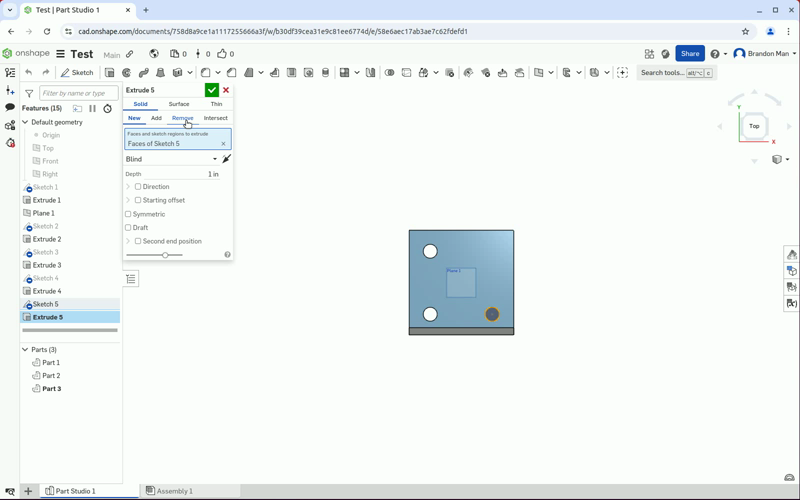
click(186, 120)
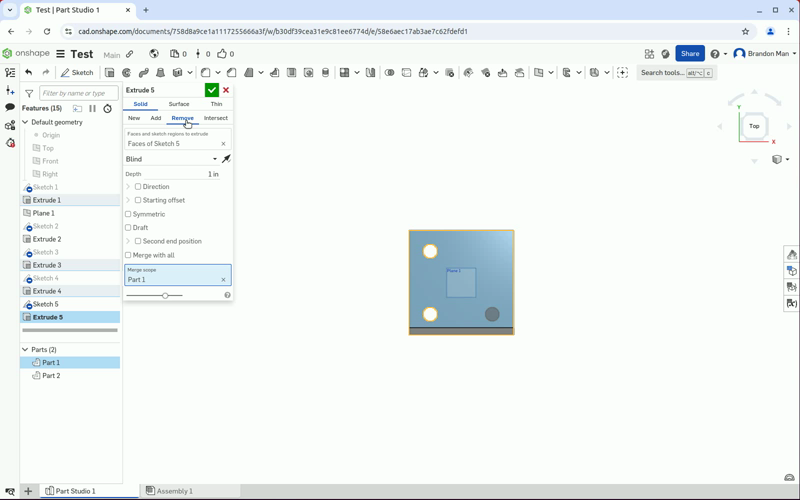
key(tab, 4)
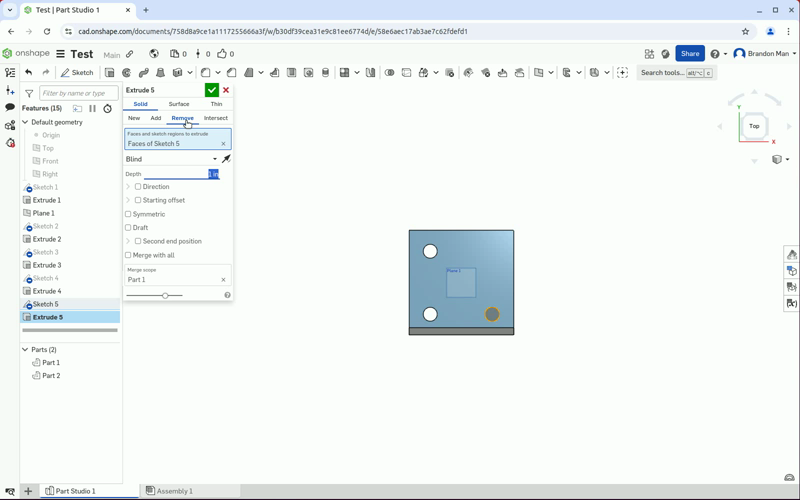
text(10.591)
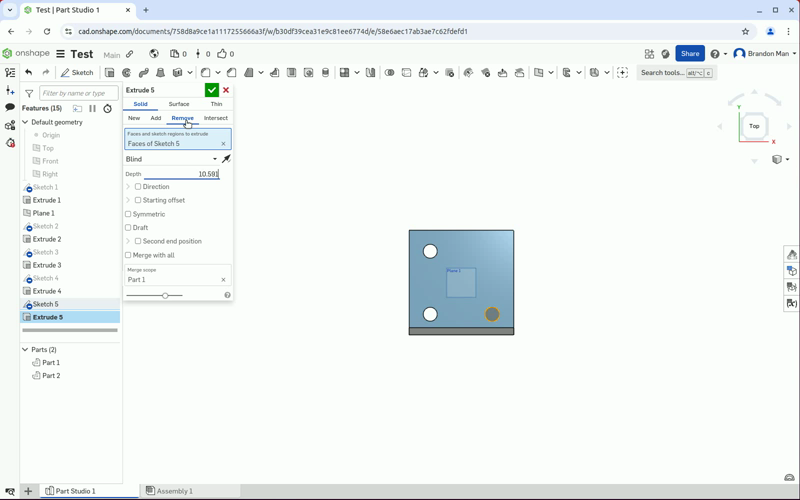
key(tab, 6)
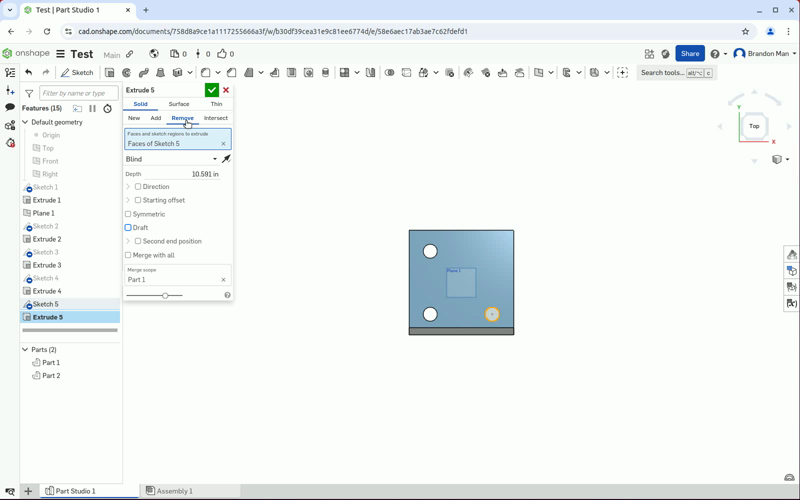
key(space)
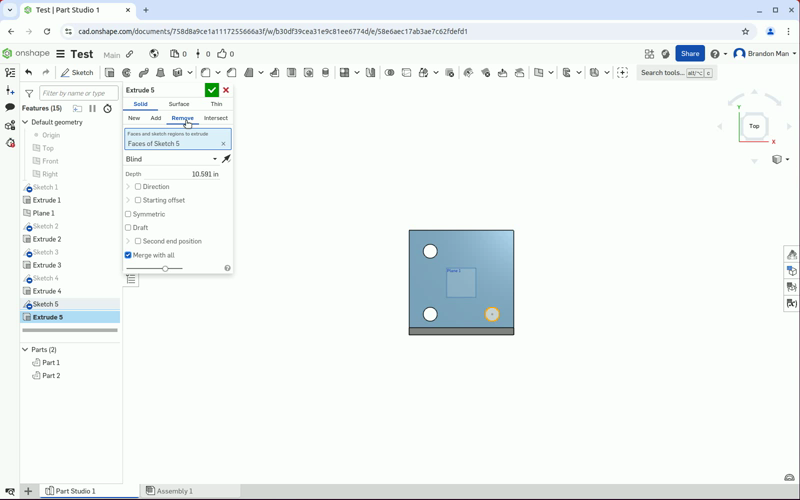
key(enter)
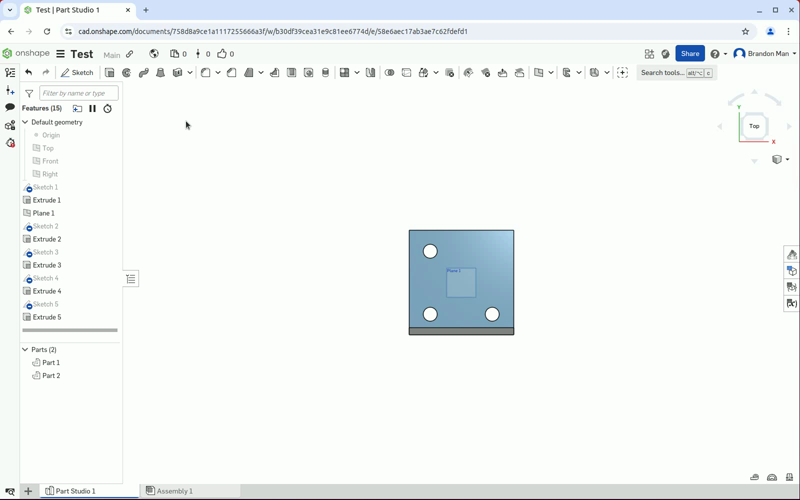
key(shift+h)
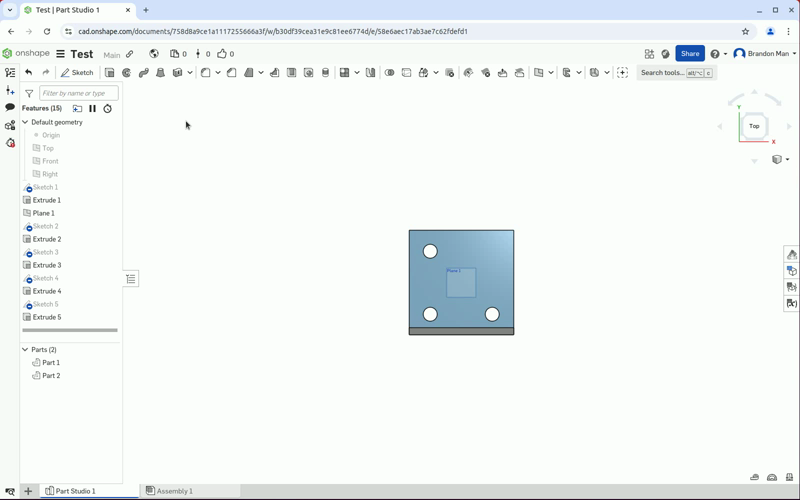
key(shift+h)
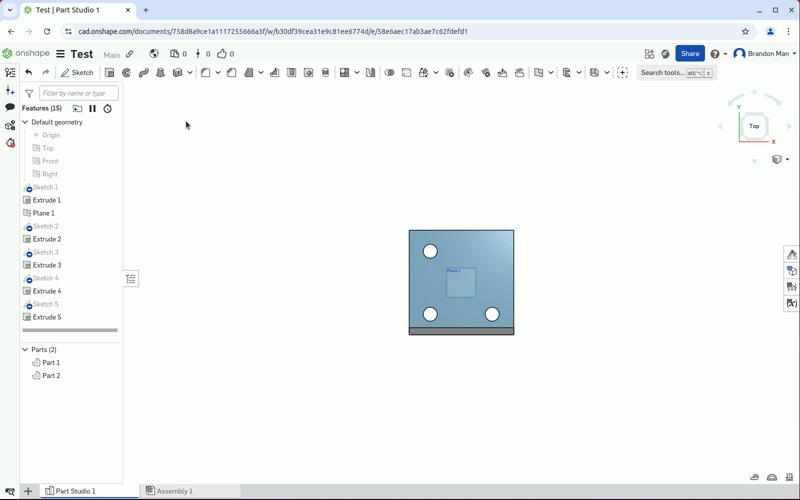
mouse_move(73, 189)
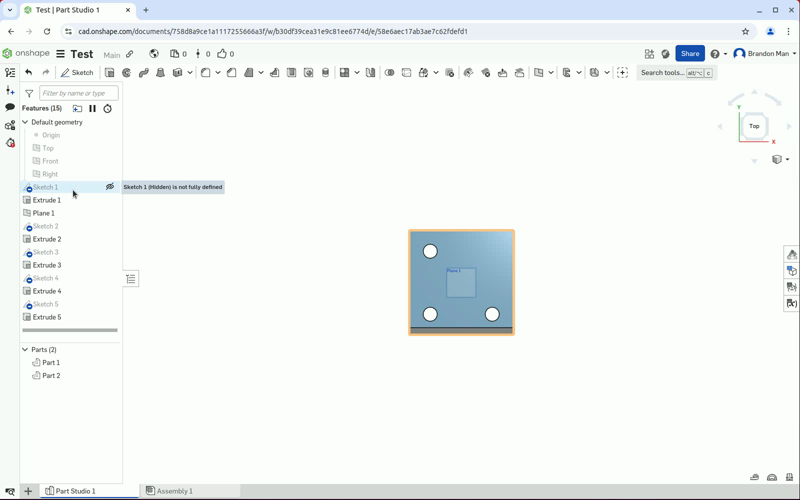
click(73, 189)
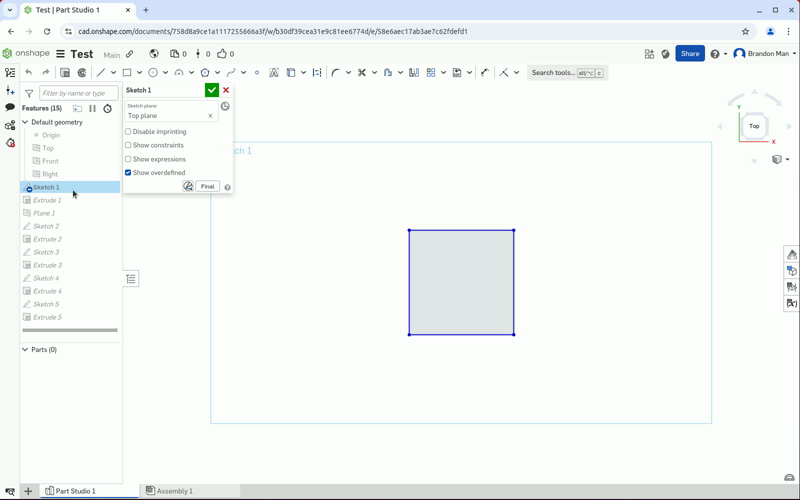
mouse_move(229, 92)
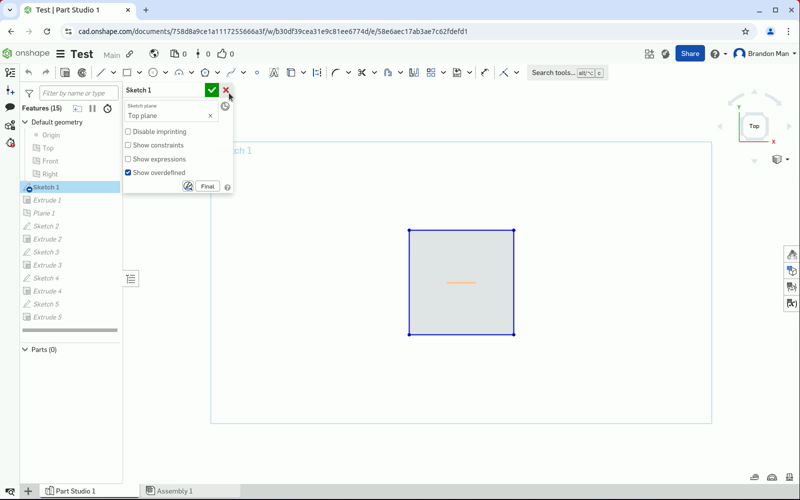
click(229, 92)
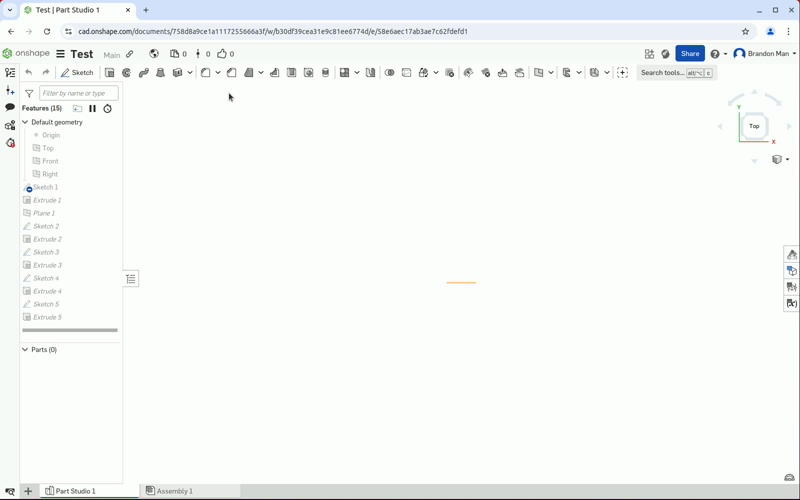
key(shift+s)
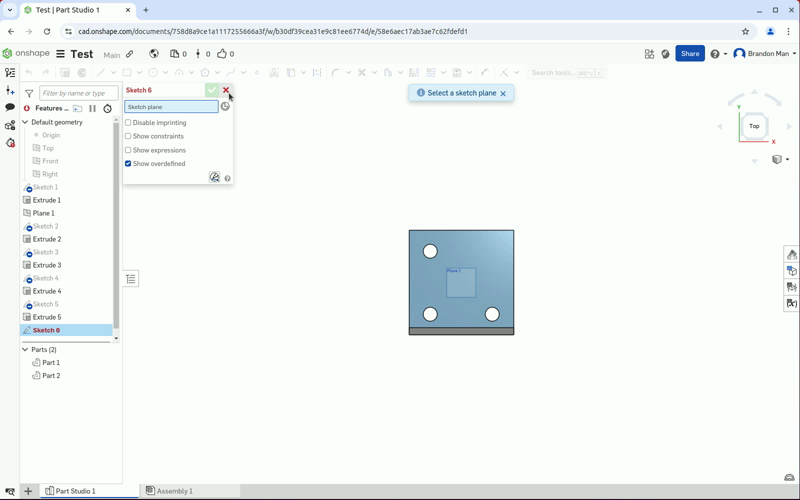
mouse_move(69, 215)
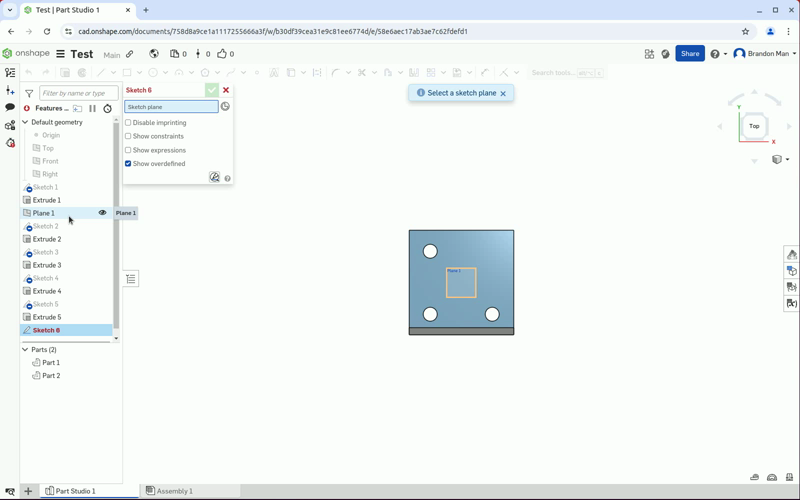
click(69, 215)
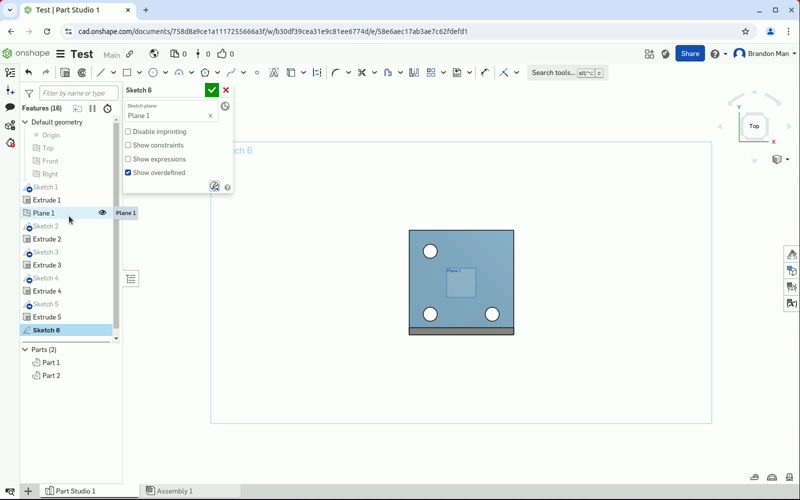
mouse_move(73, 352)
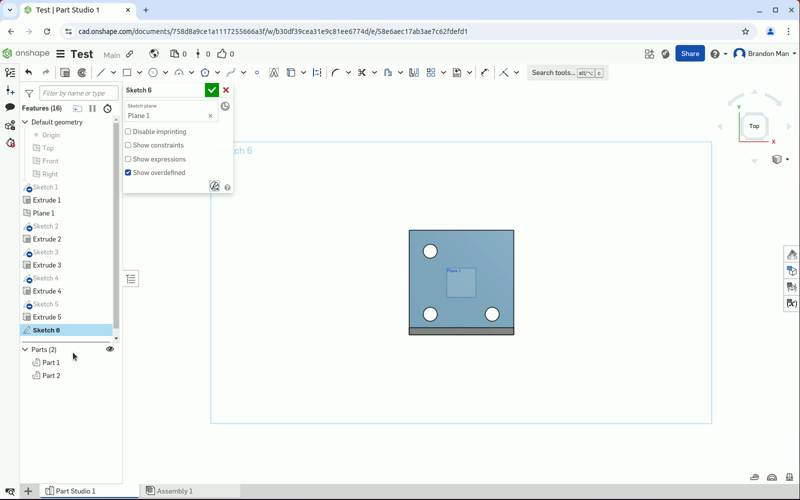
key(y)
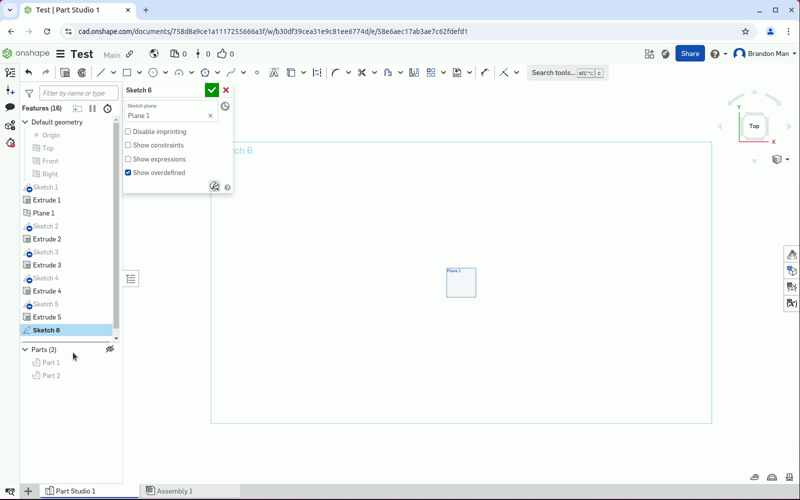
key(c)
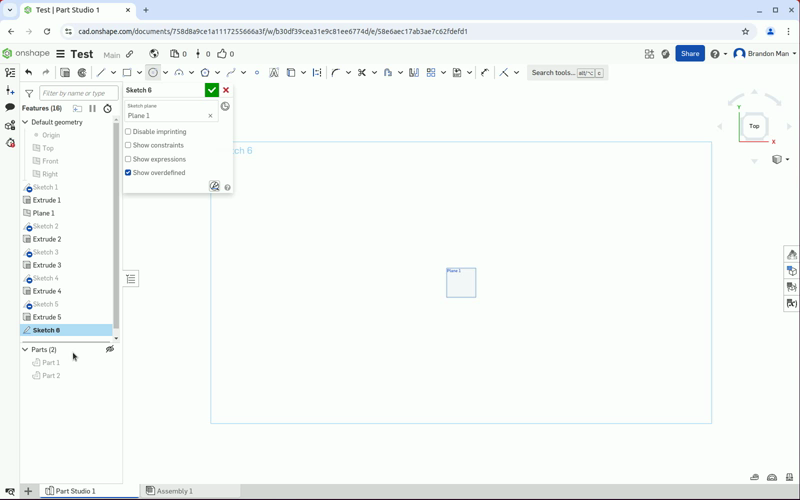
key_down(shift)
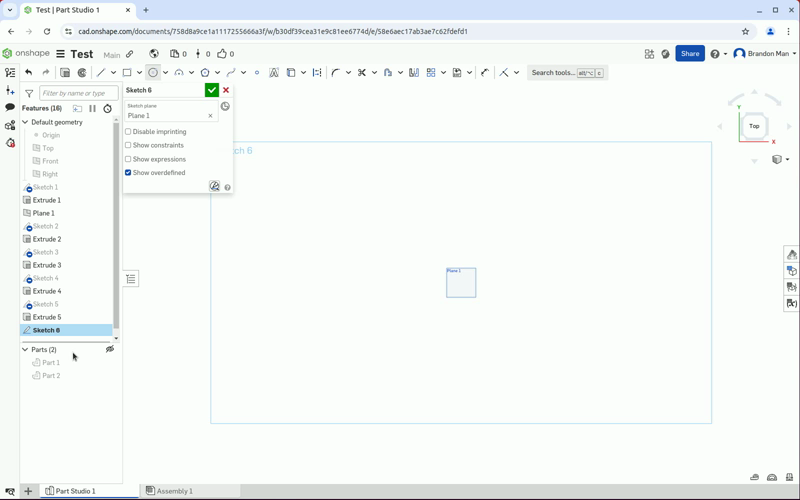
mouse_move(492, 251)
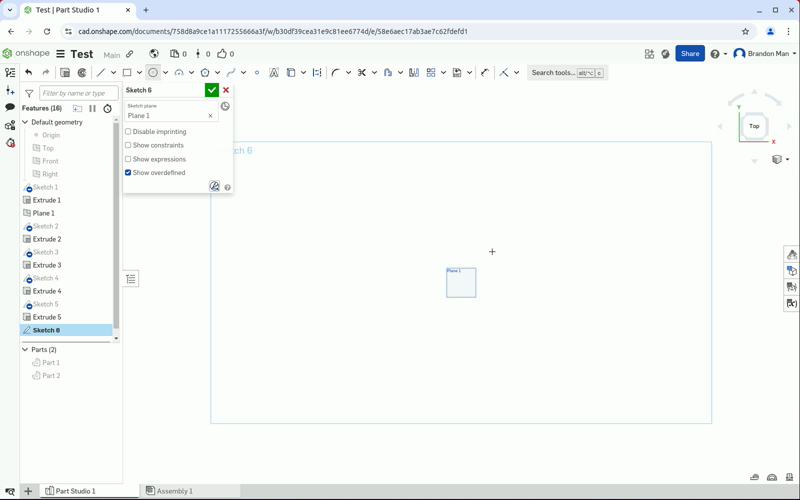
click(492, 251)
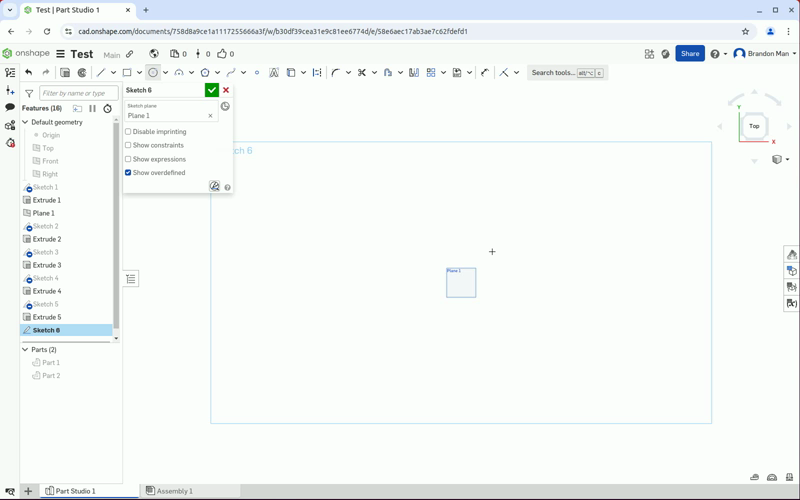
key_up(shift)
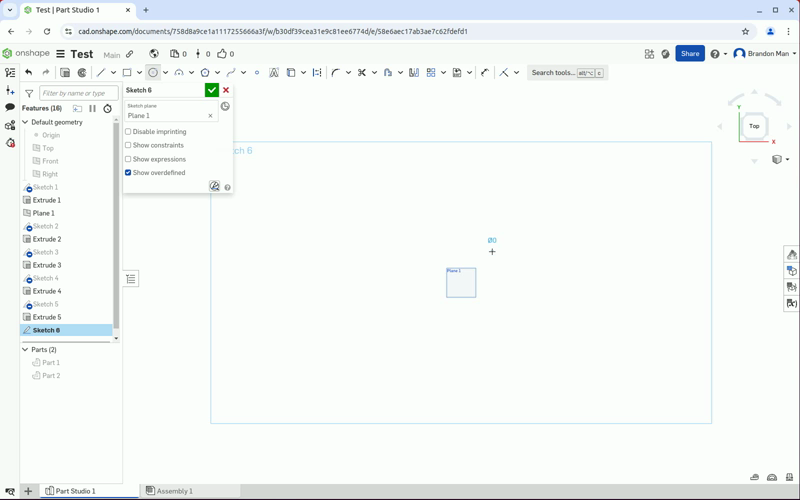
mouse_move(499, 251)
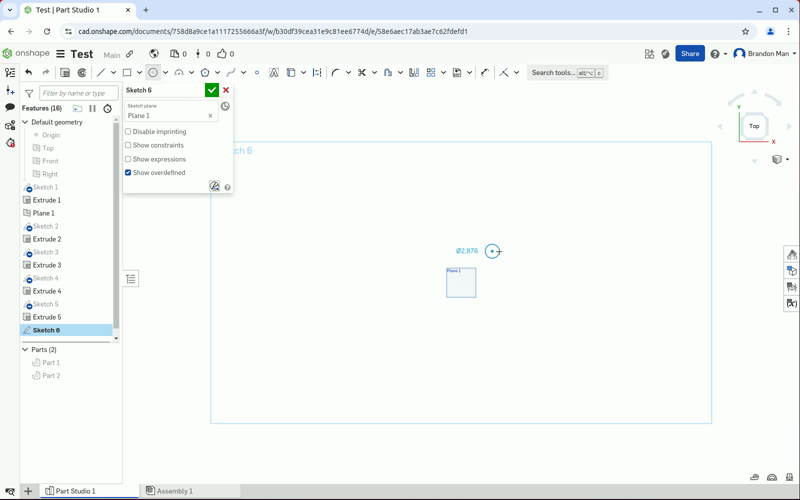
click(499, 251)
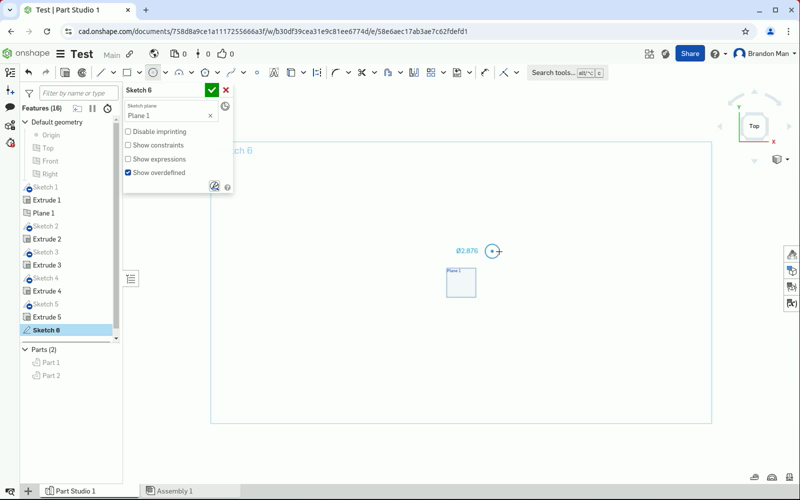
key(esc)
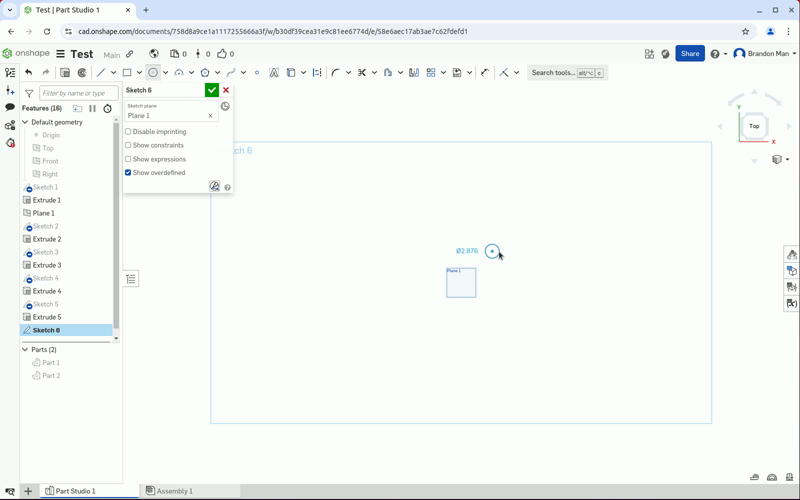
mouse_move(491, 251)
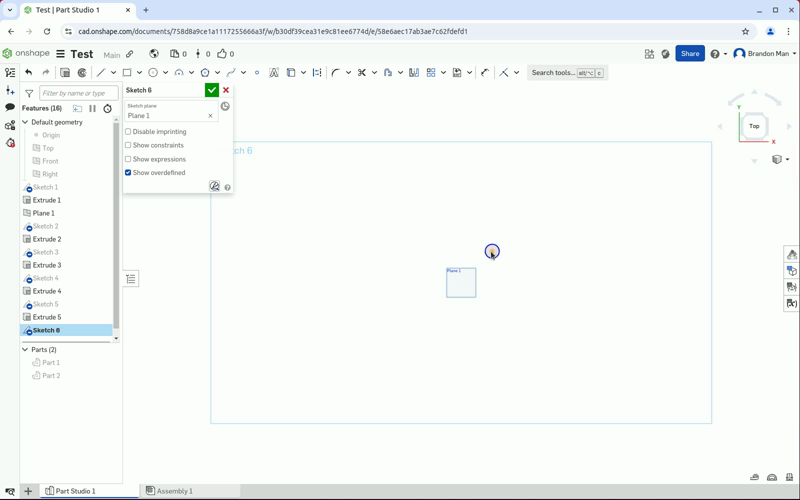
scroll(6)
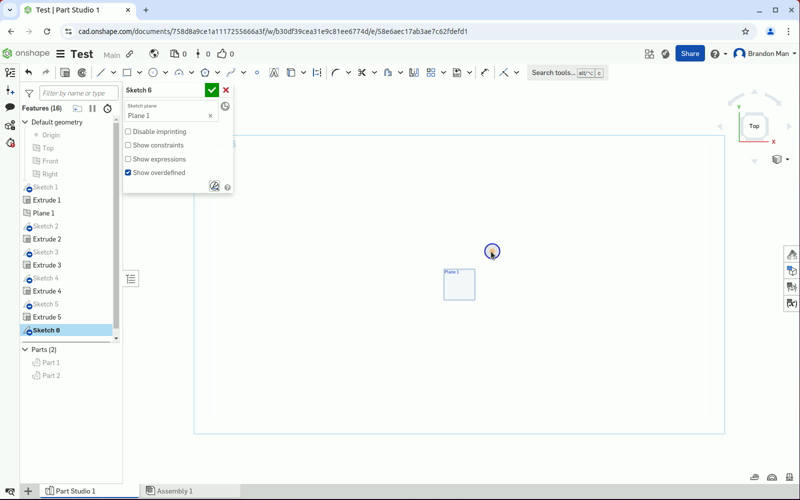
scroll(6)
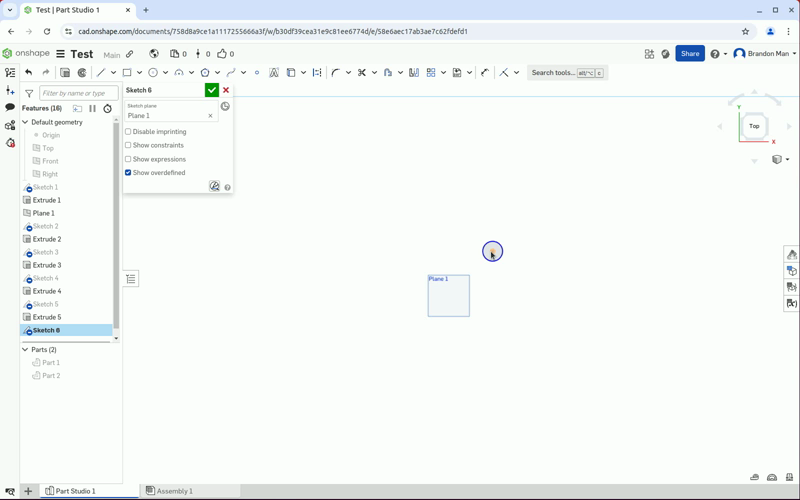
scroll(6)
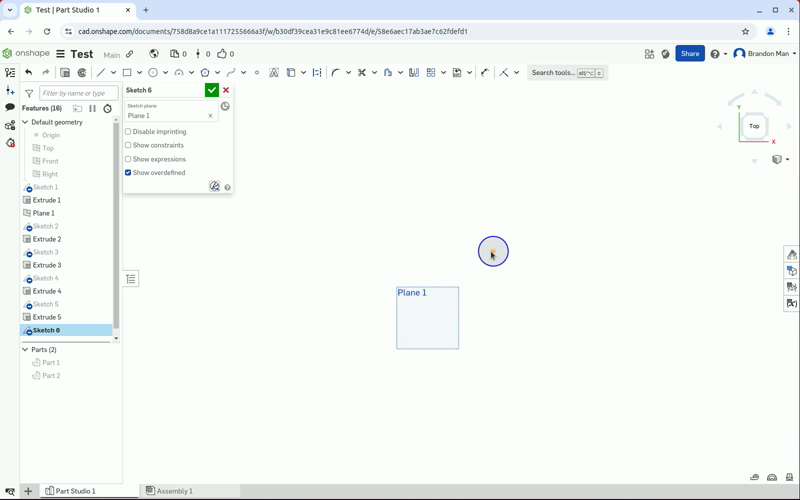
scroll(6)
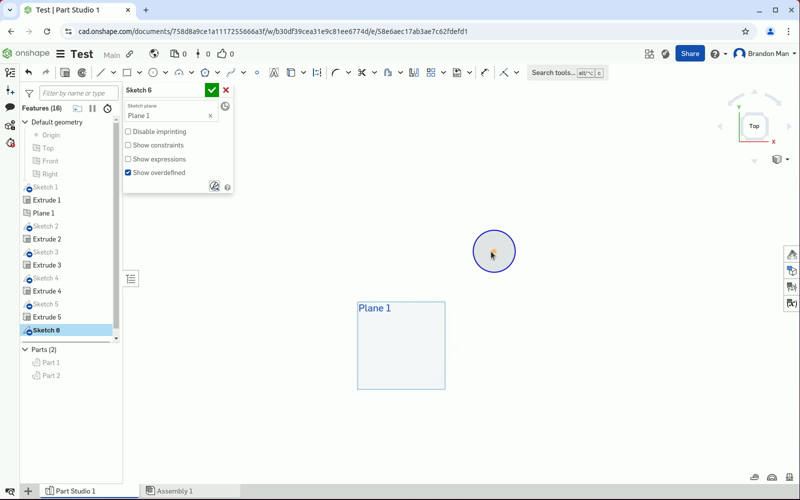
scroll(6)
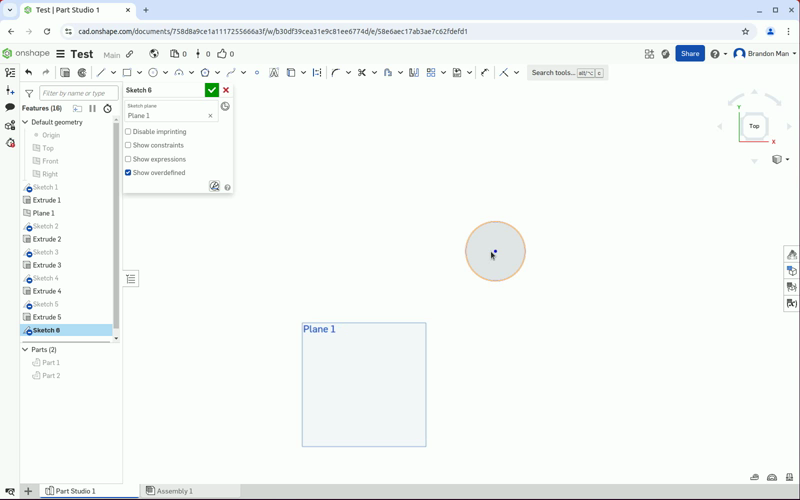
scroll(6)
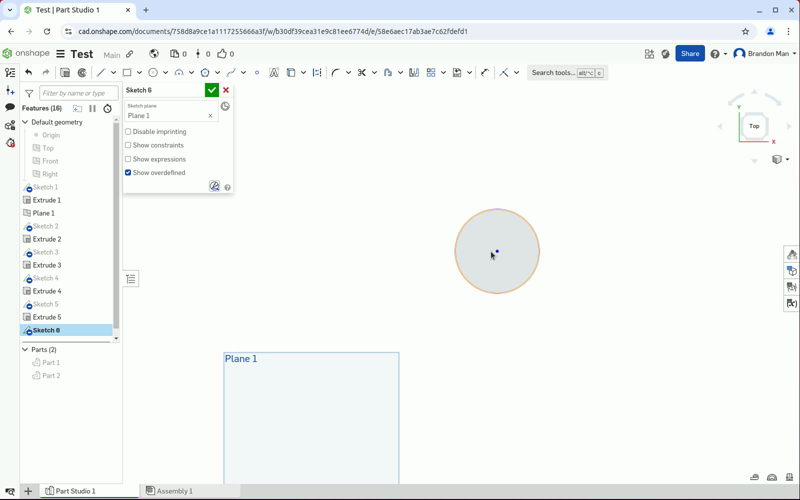
scroll(6)
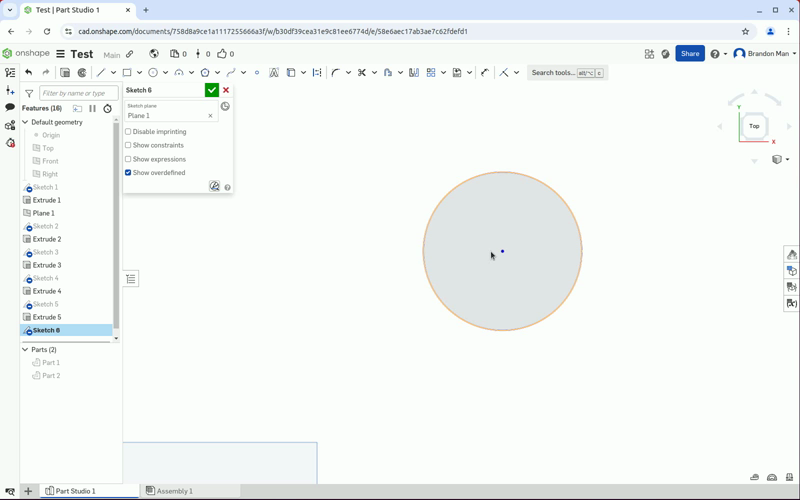
click(491, 251)
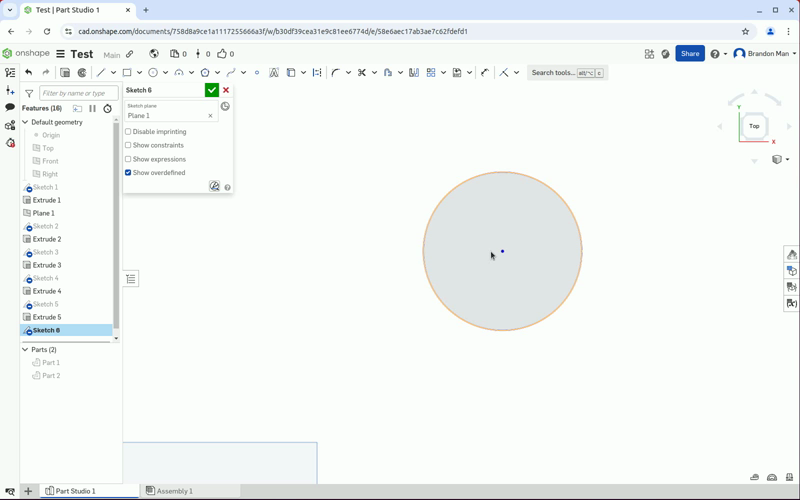
scroll(-6)
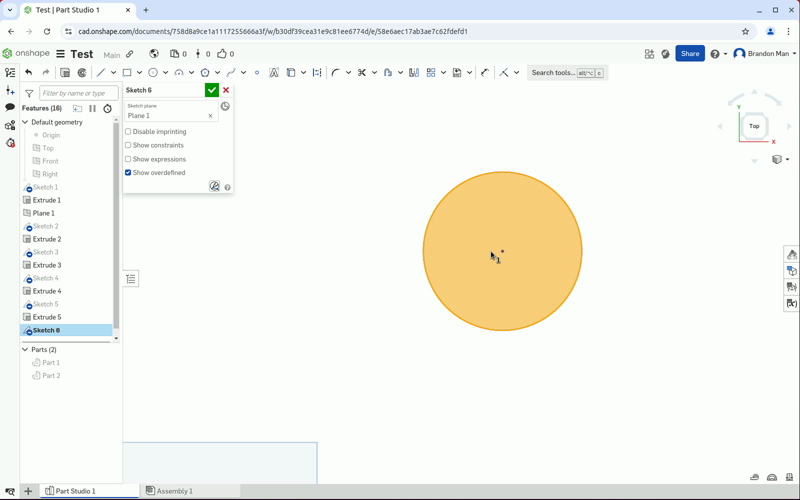
scroll(-6)
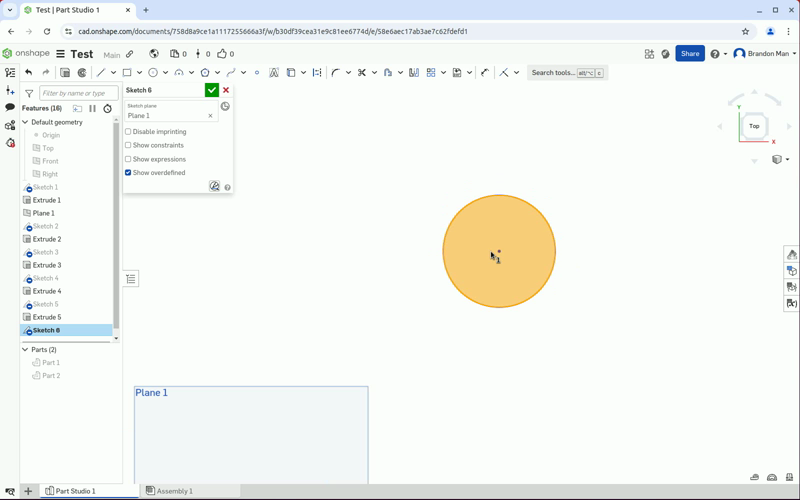
scroll(-6)
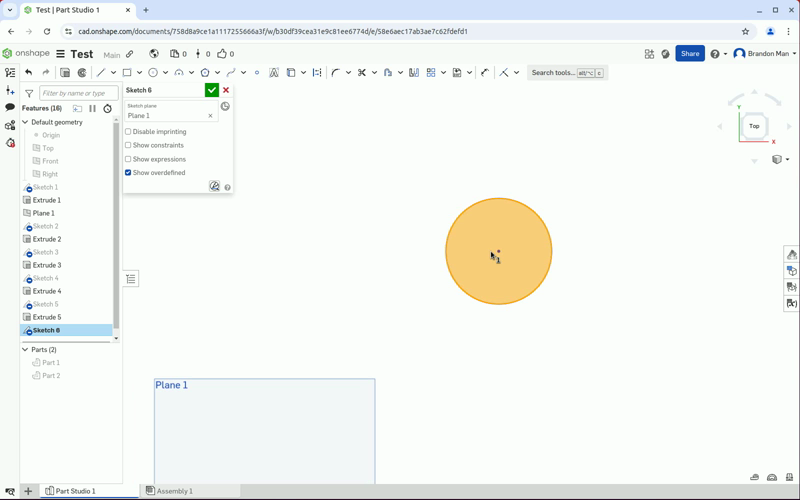
scroll(-6)
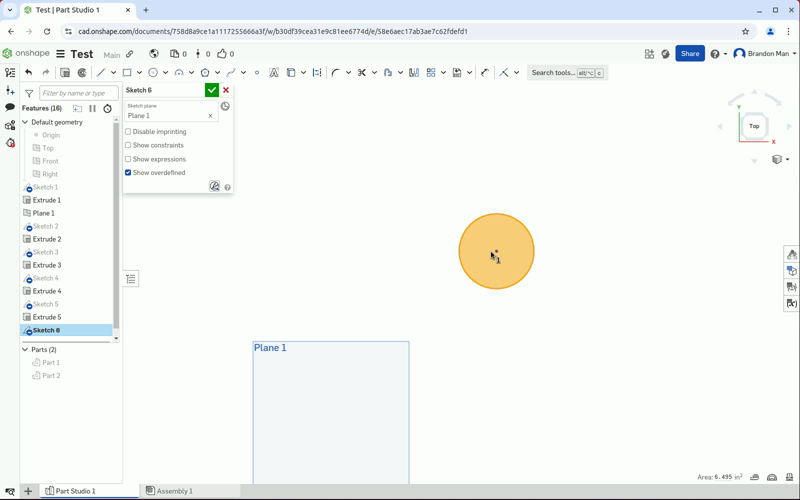
scroll(-6)
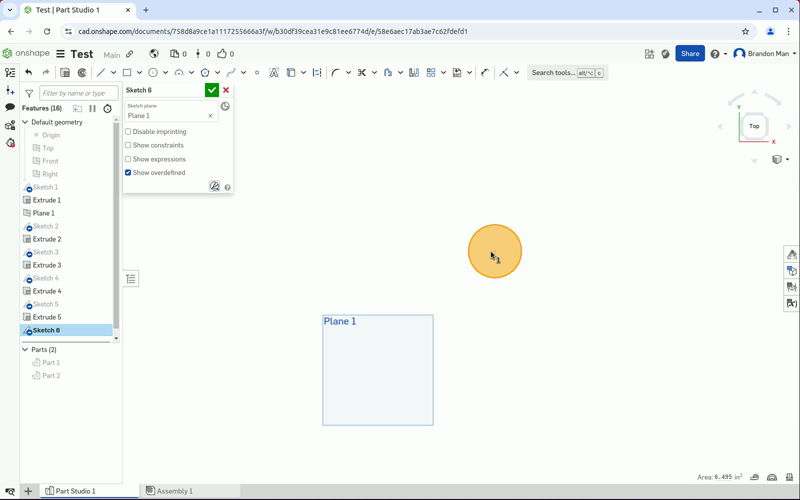
scroll(-6)
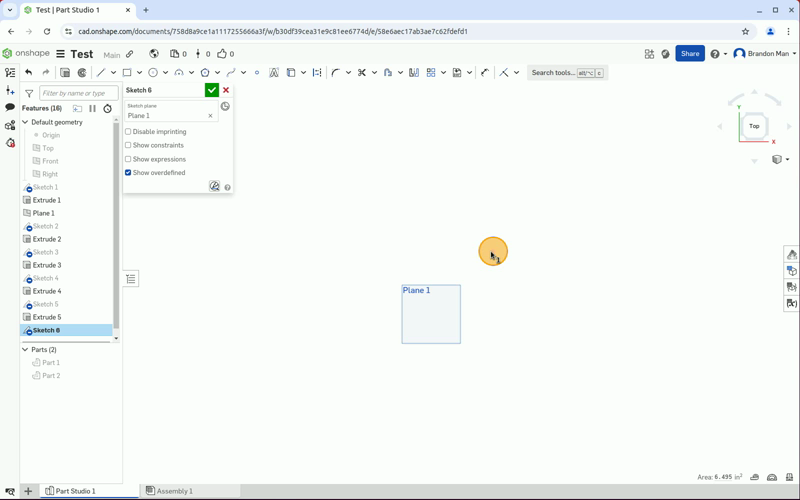
scroll(-6)
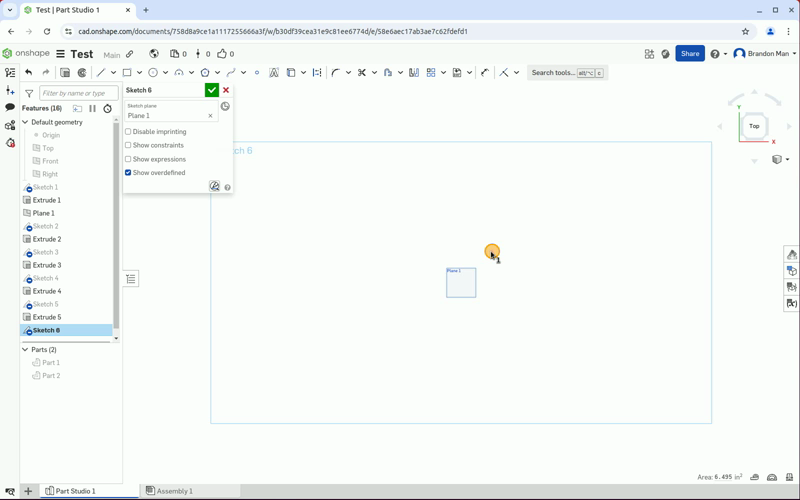
mouse_move(73, 352)
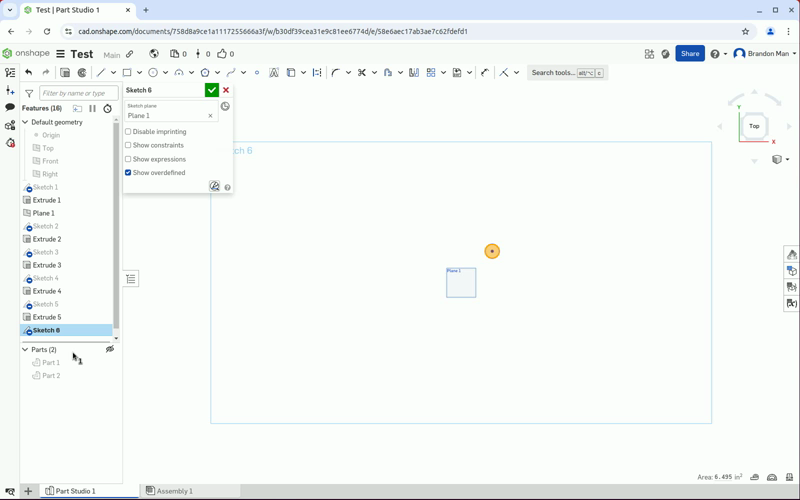
key(shift+y)
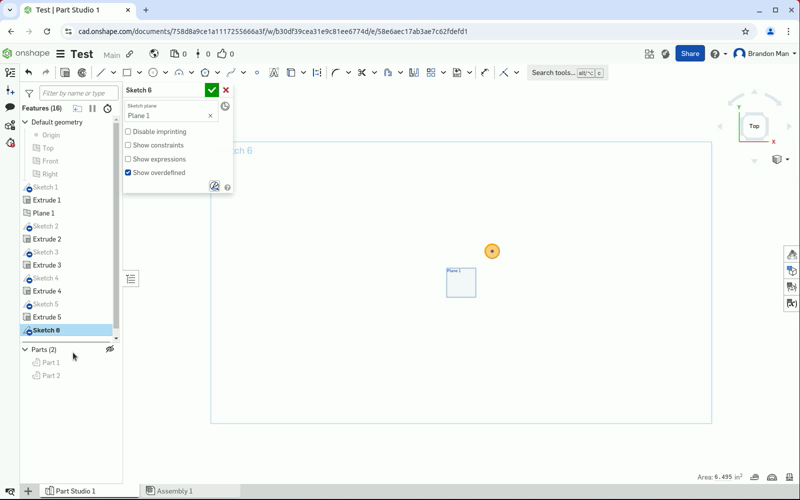
key(shift+e)
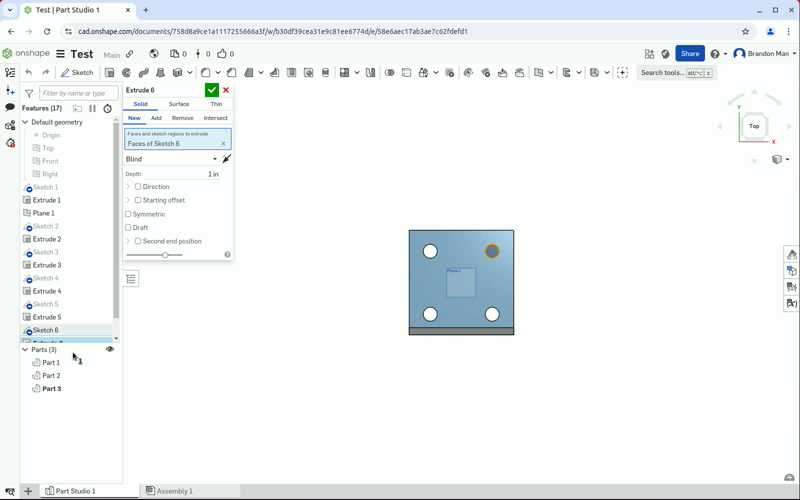
mouse_move(143, 106)
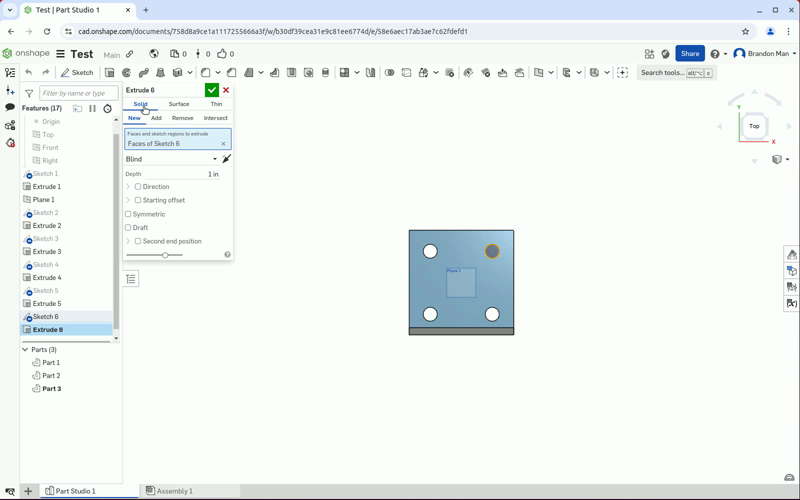
click(143, 106)
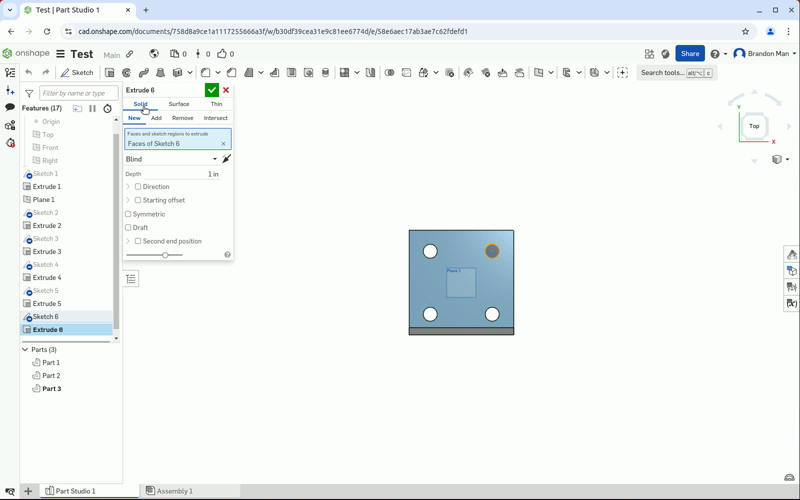
mouse_move(186, 120)
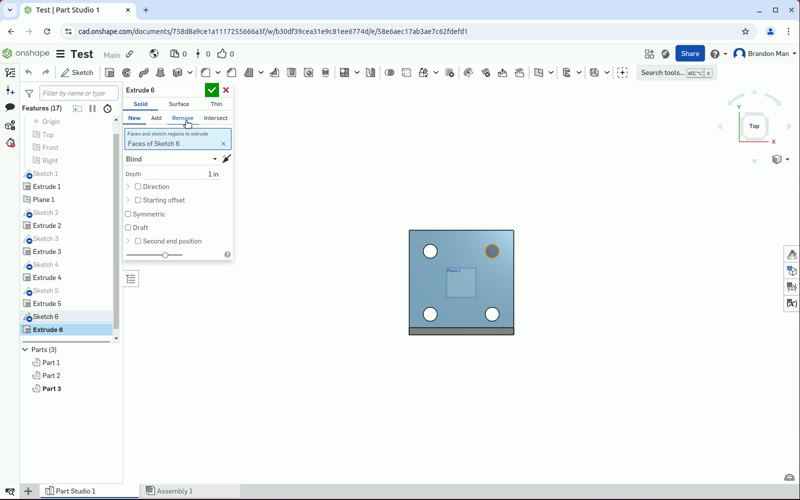
click(186, 120)
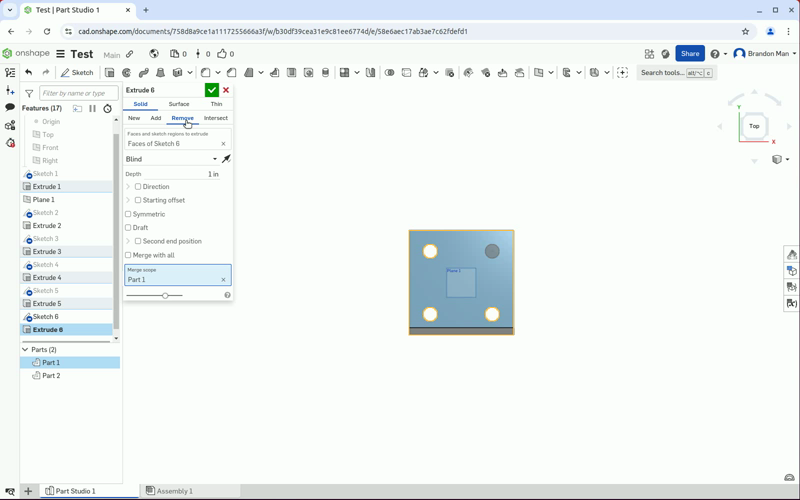
key(tab, 4)
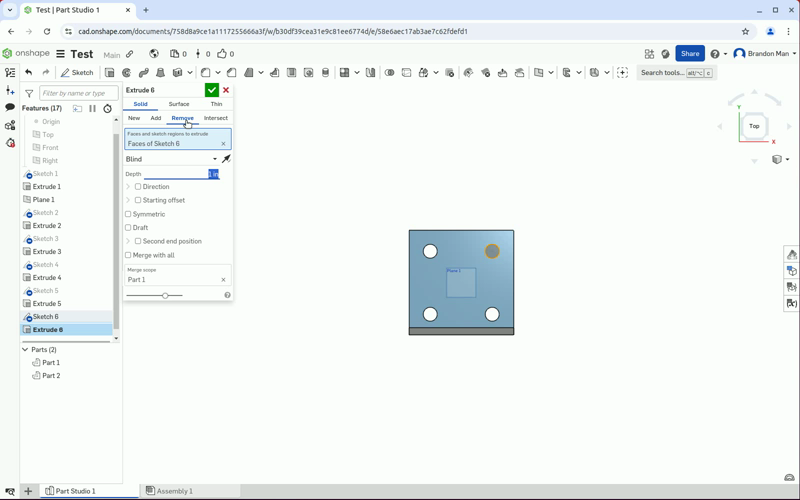
text(10.591)
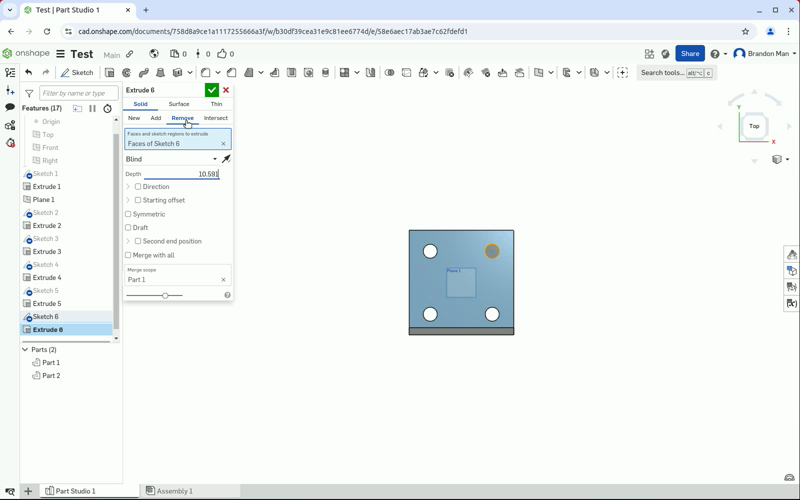
key(tab, 6)
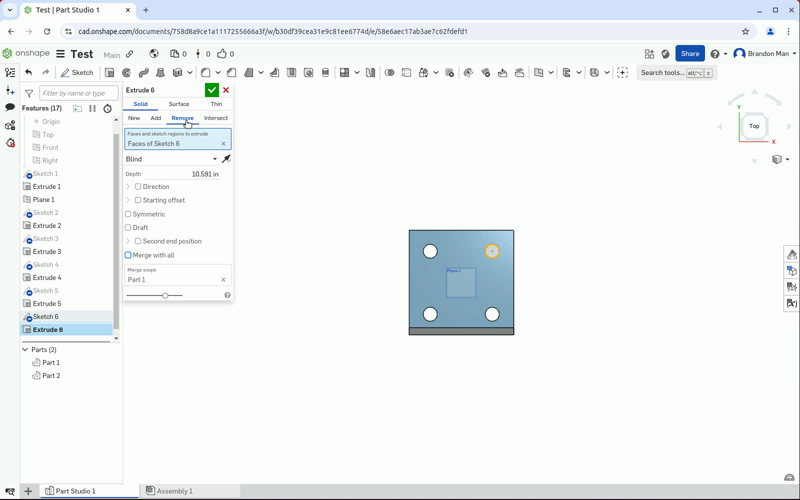
key(space)
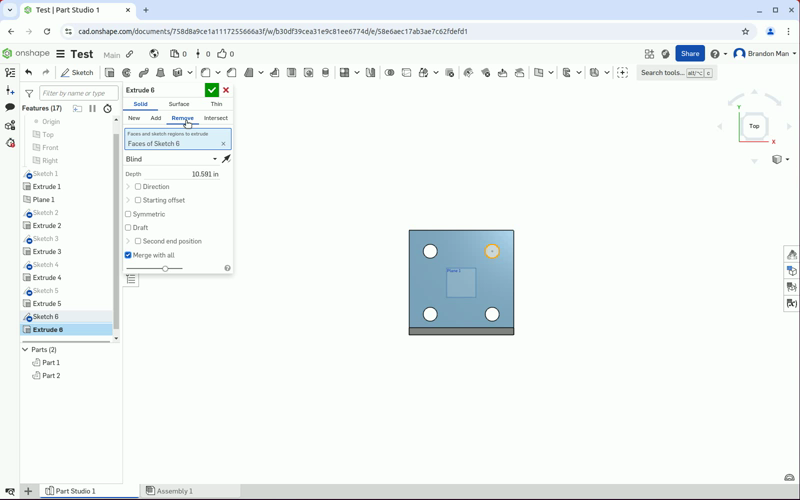
key(enter)
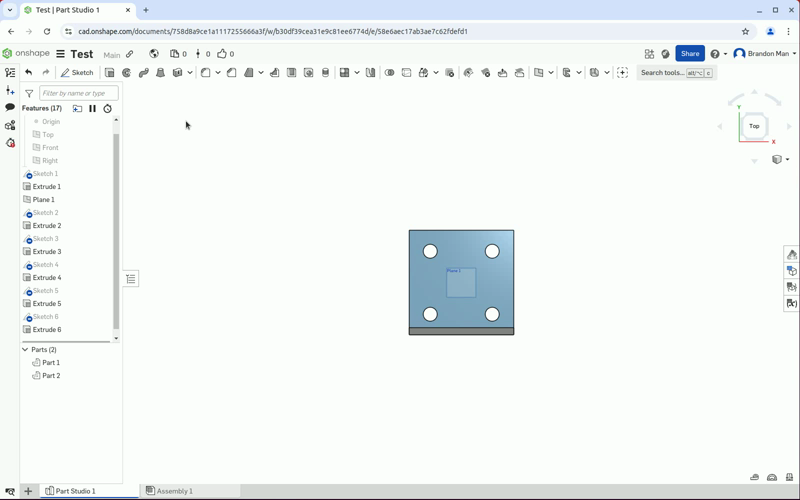
key(shift+h)
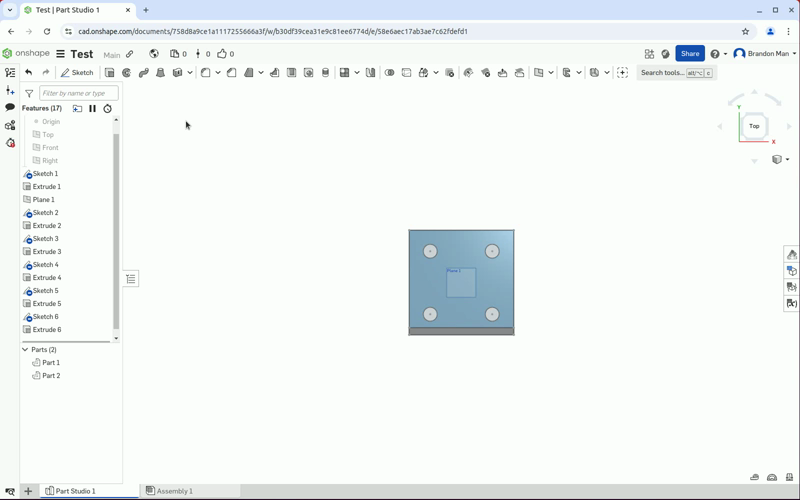
key(shift+h)
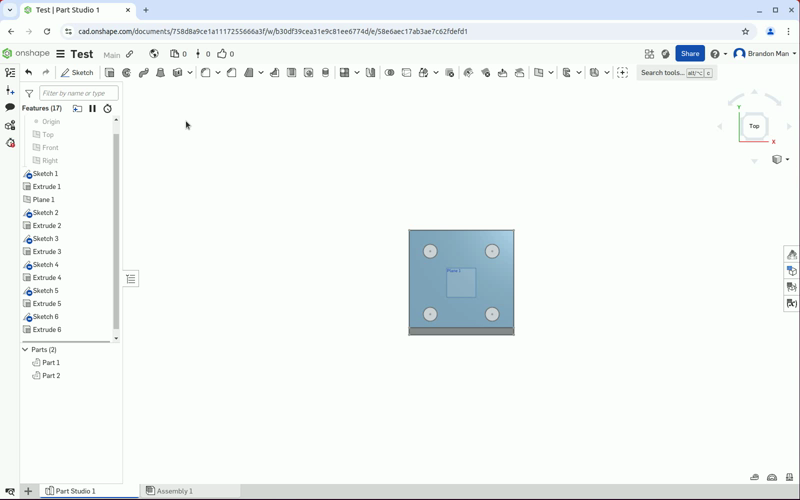
key(shift+7)
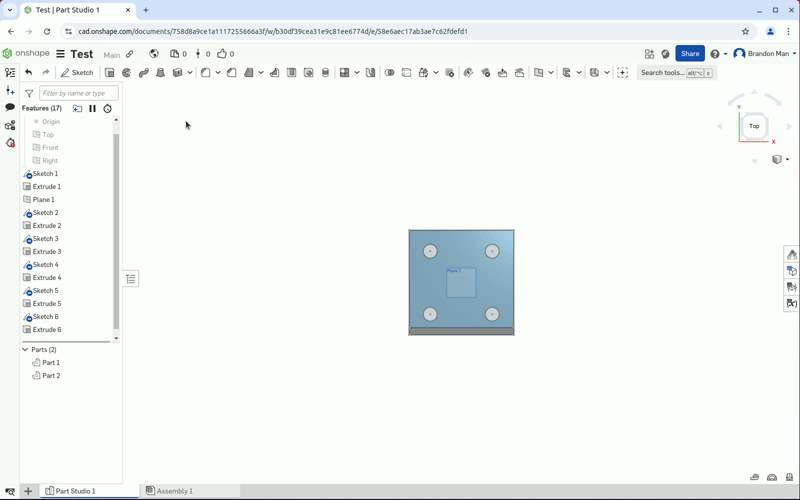
key(up, 3)
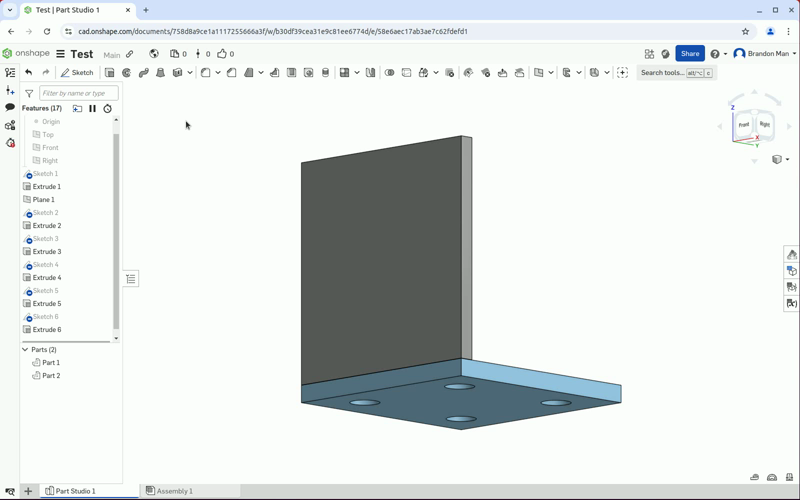
key(left, 3)
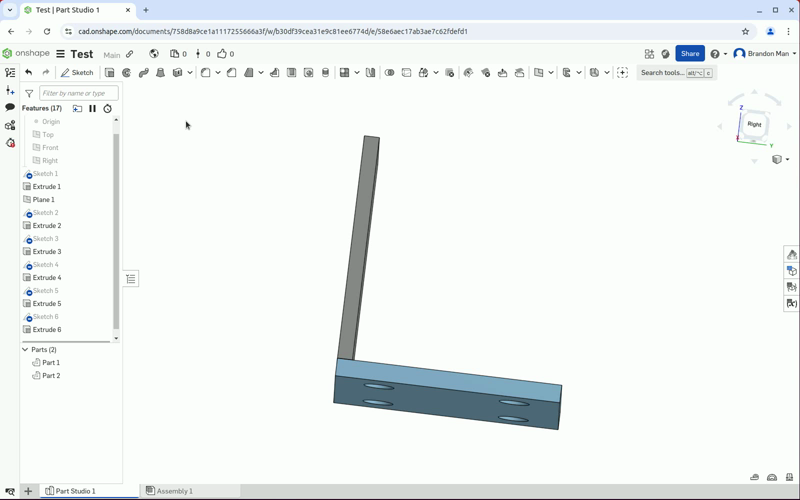
key(right, 3)
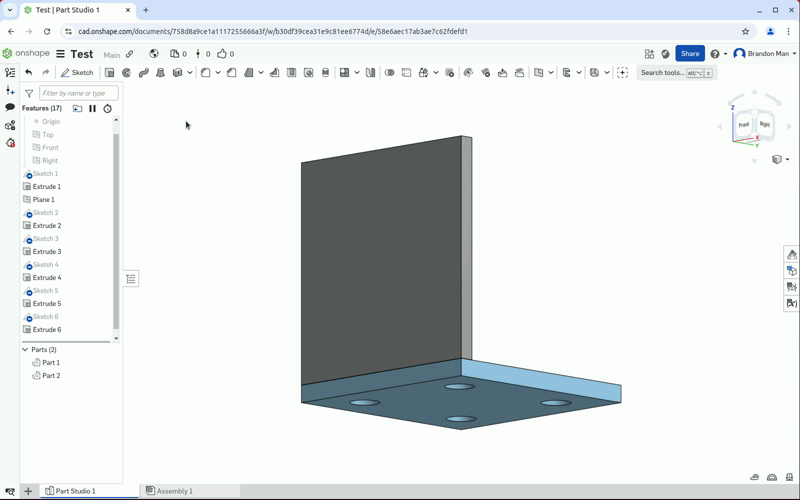
key(down, 3)
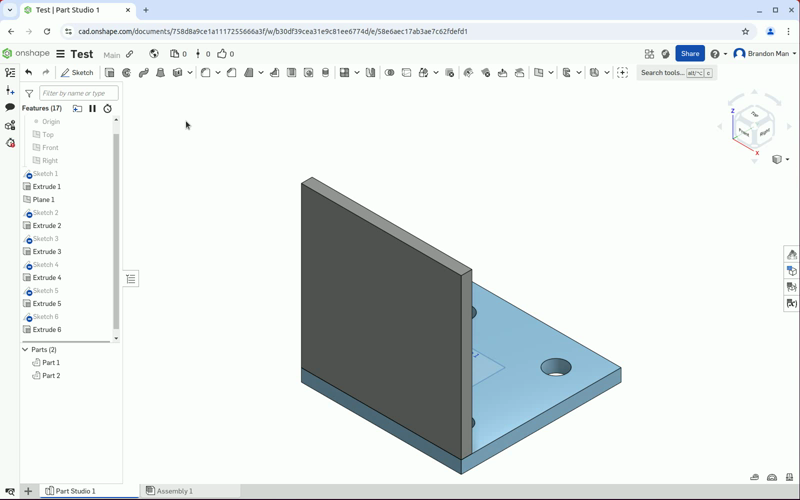
mouse_move(69, 176)
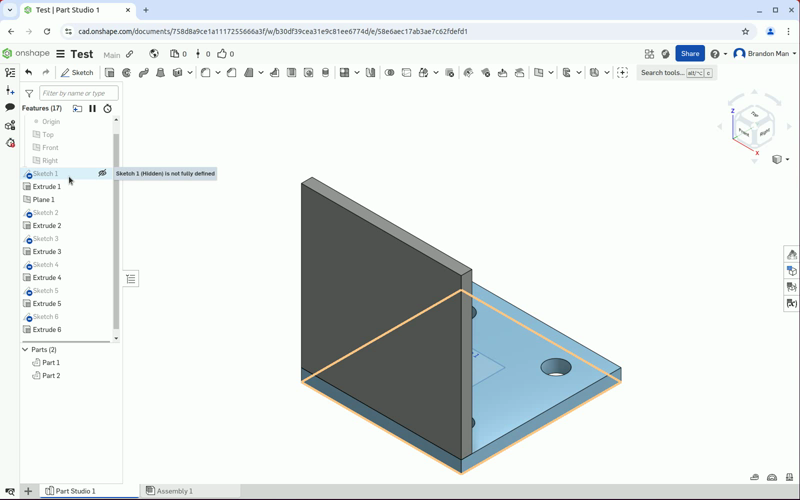
click(69, 176)